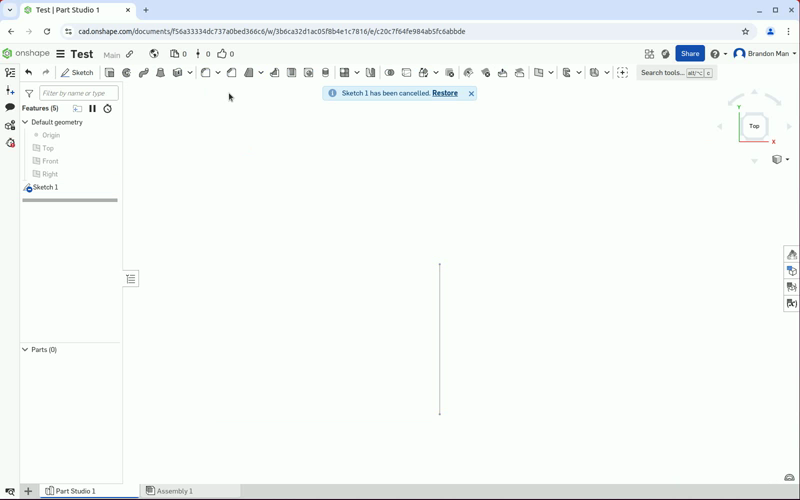
key(shift+h)
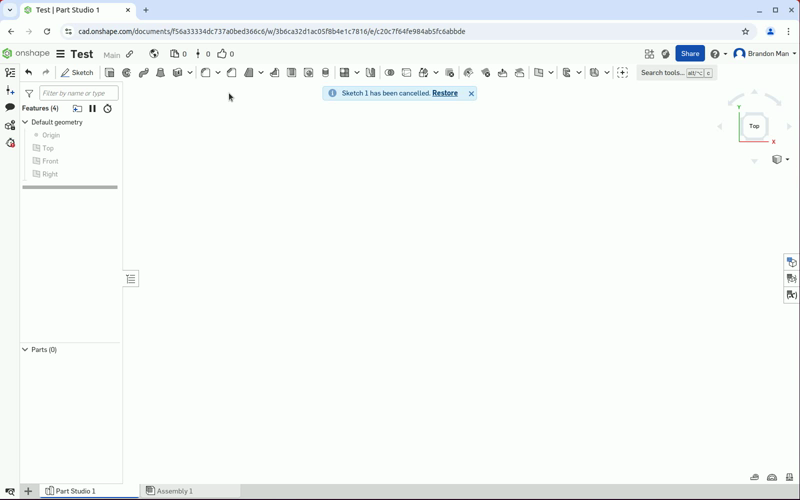
mouse_move(73, 352)
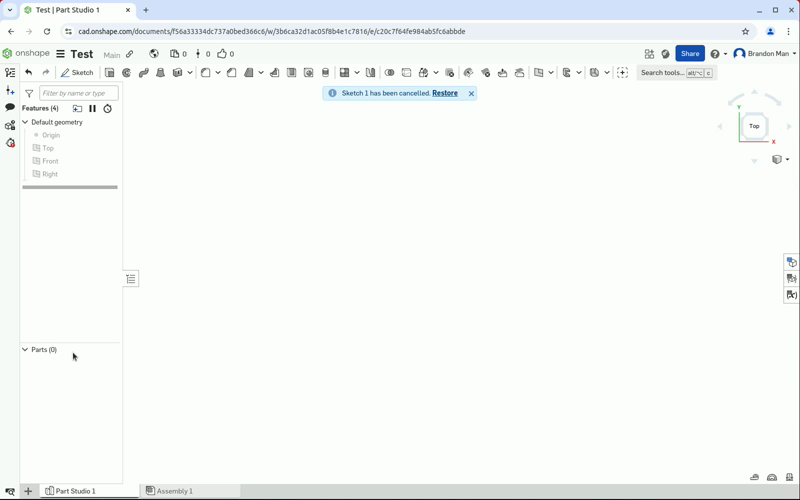
key(y)
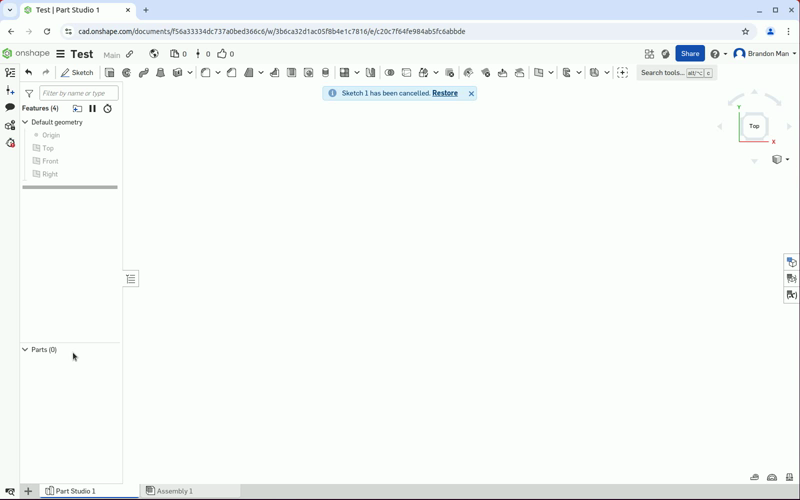
key(shift+p)
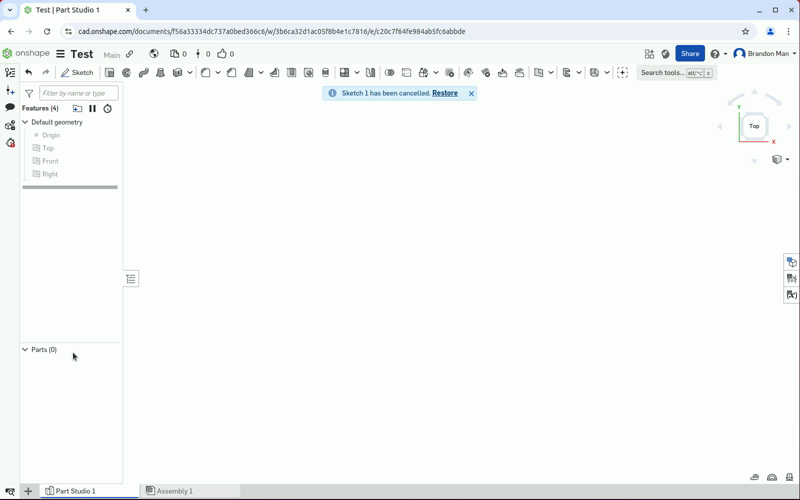
key(space)
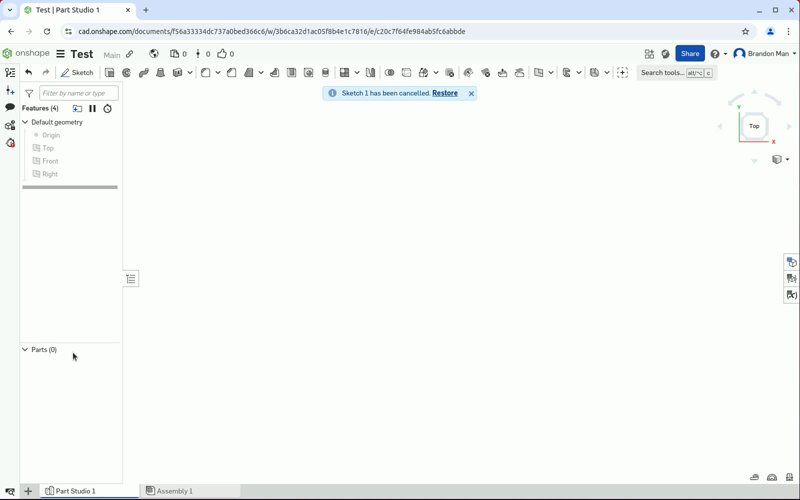
key_down(shift)
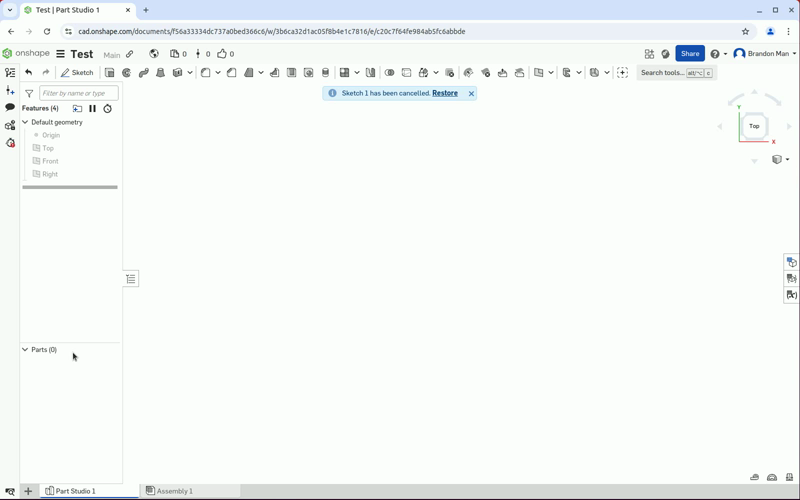
key(up)
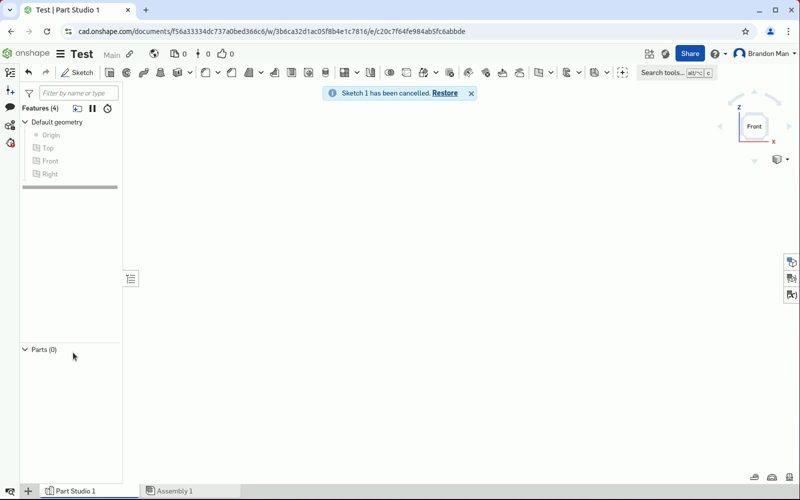
key_up(shift)
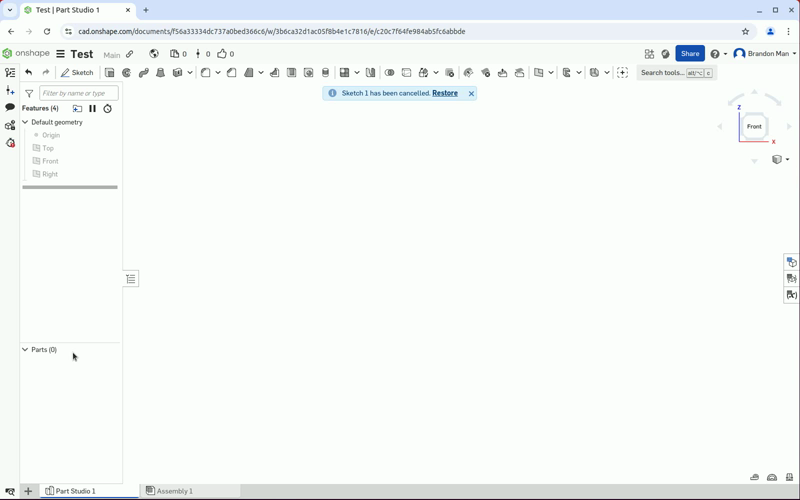
mouse_move(73, 352)
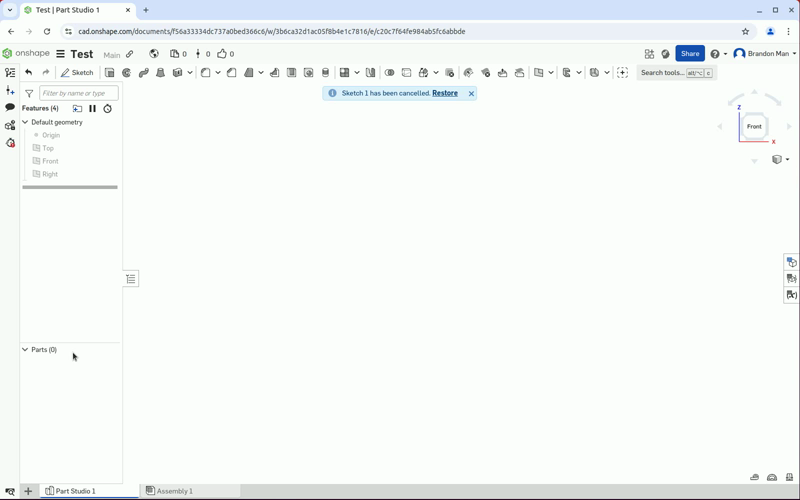
key(shift+y)
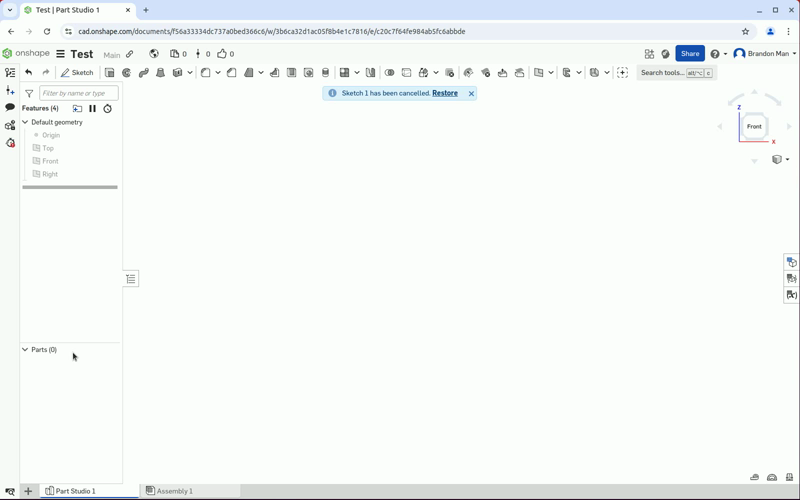
key(shift+s)
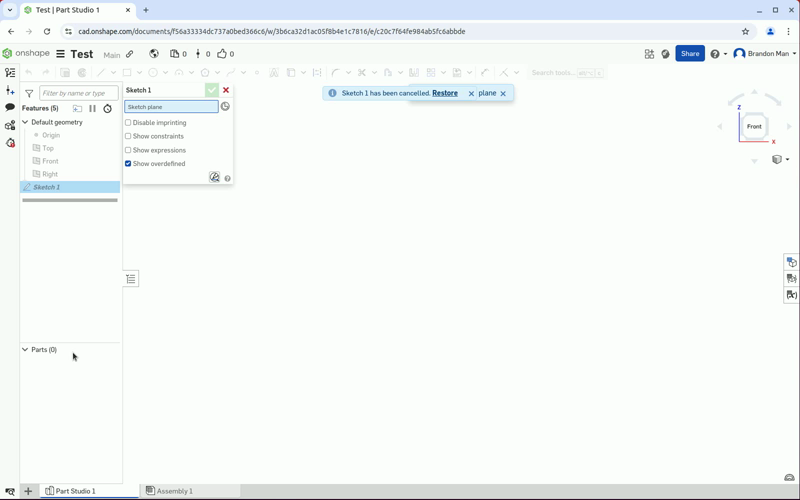
mouse_move(73, 163)
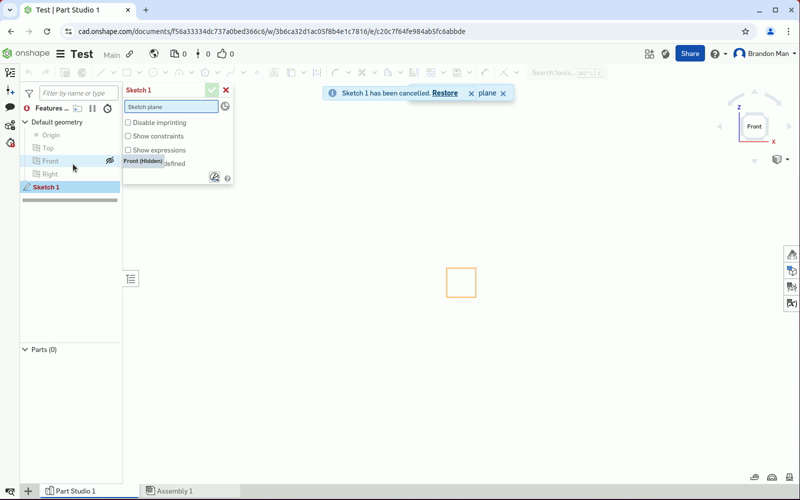
click(73, 163)
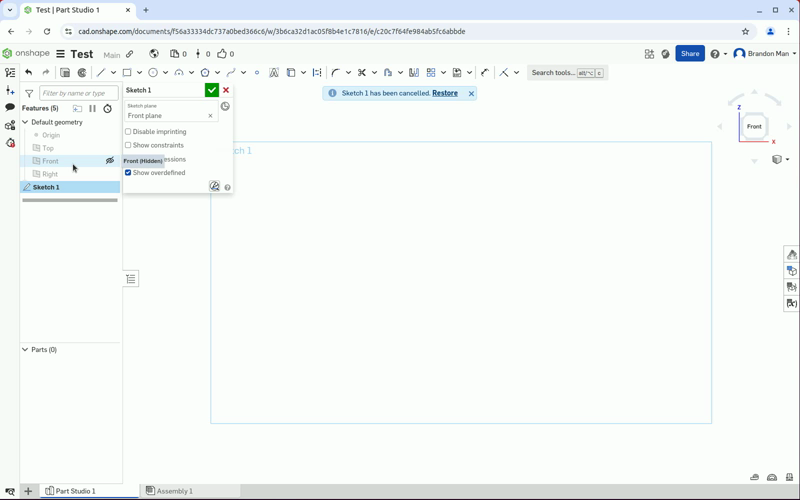
mouse_move(73, 352)
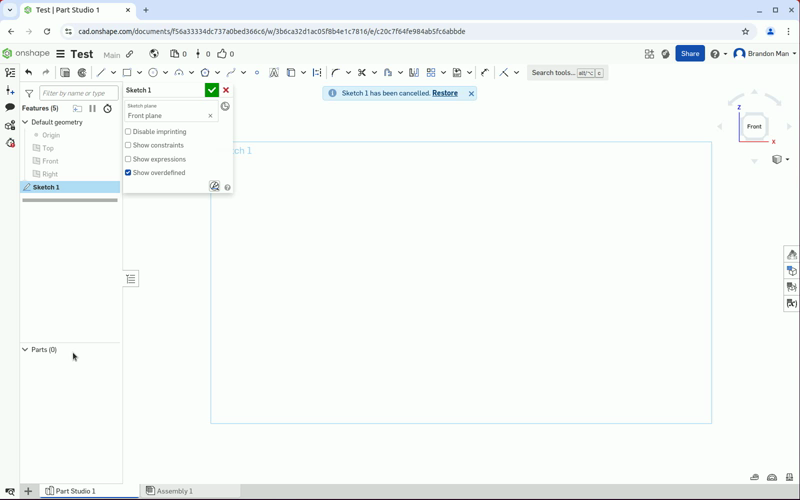
key(y)
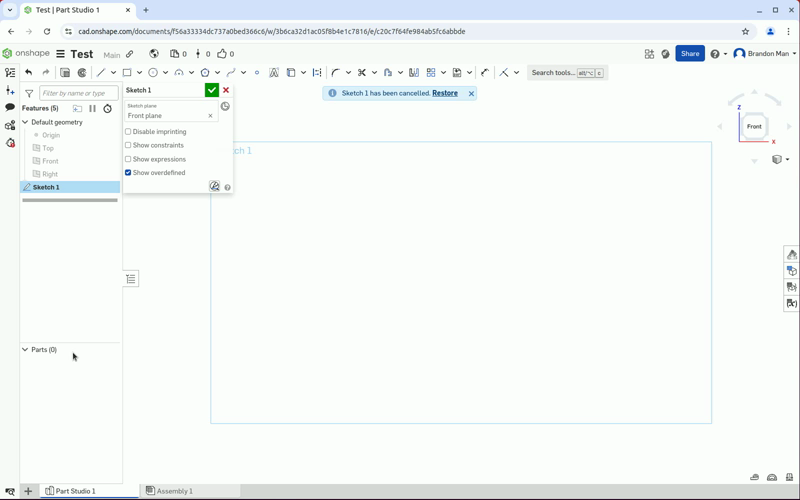
key(l)
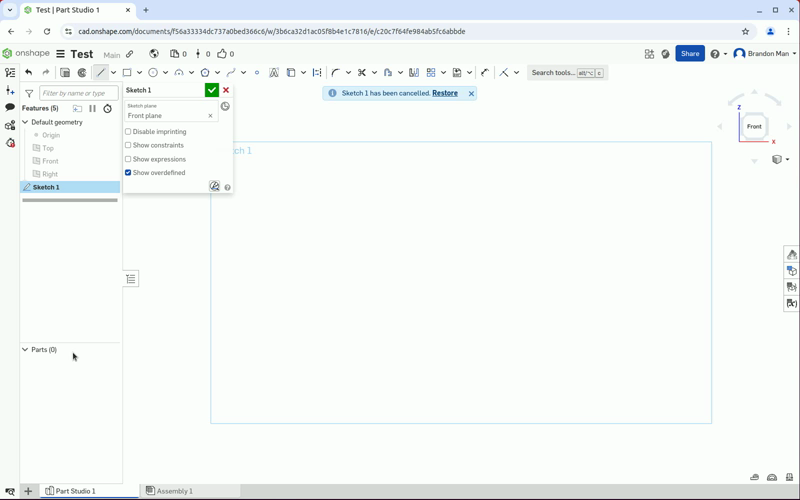
key_down(shift)
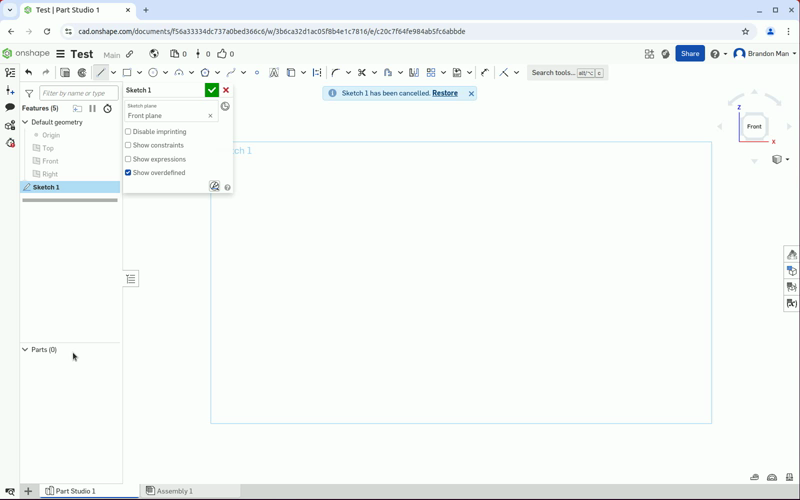
mouse_move(440, 301)
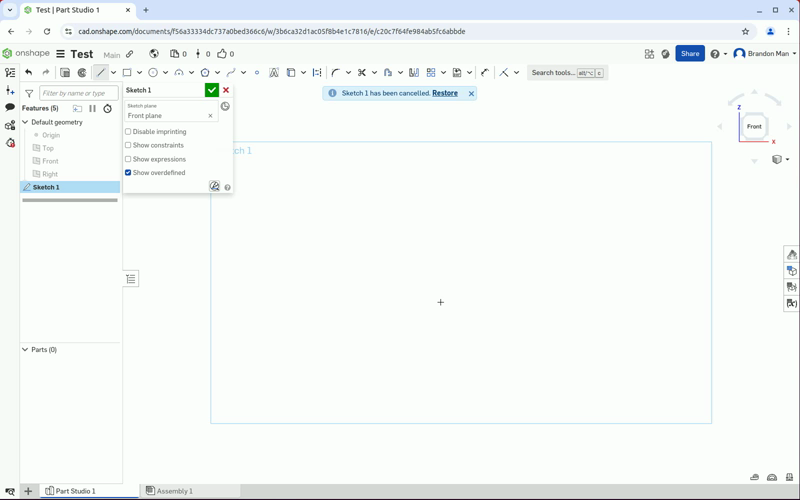
click(440, 301)
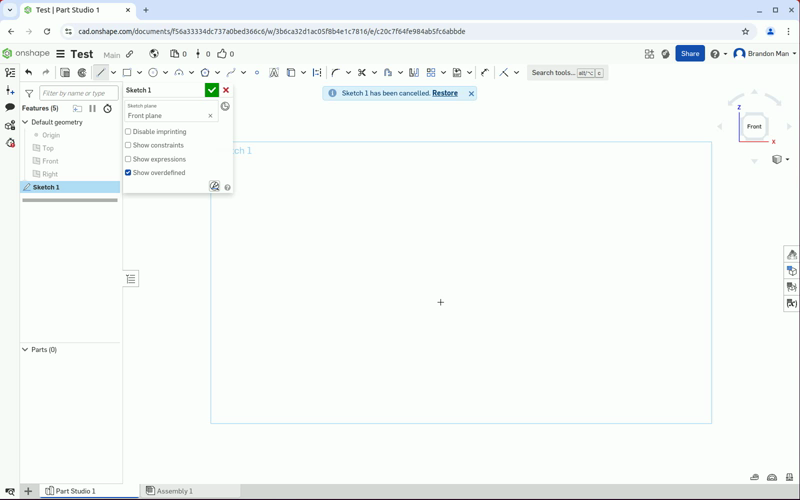
key_up(shift)
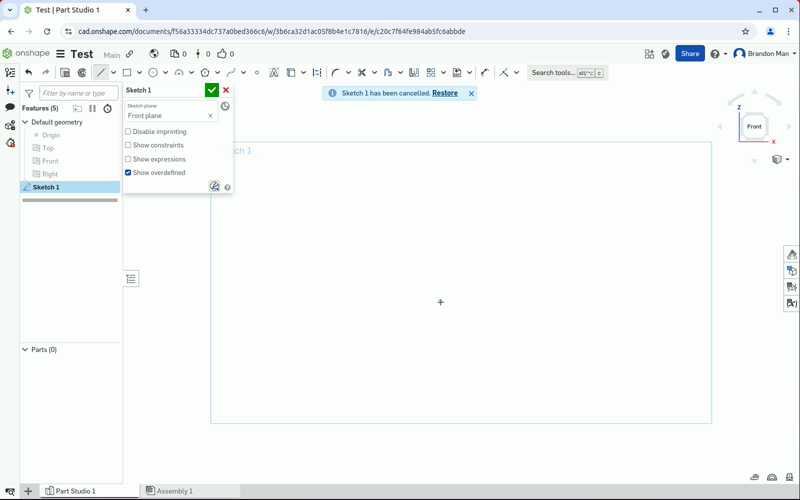
key_down(shift)
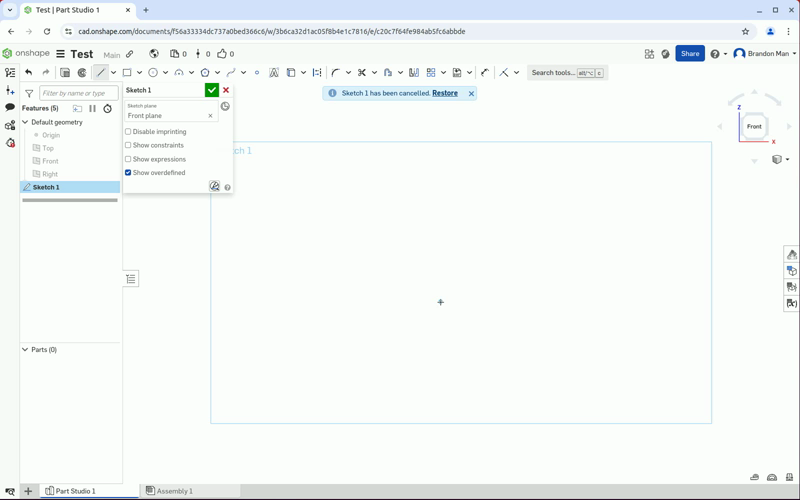
mouse_move(470, 301)
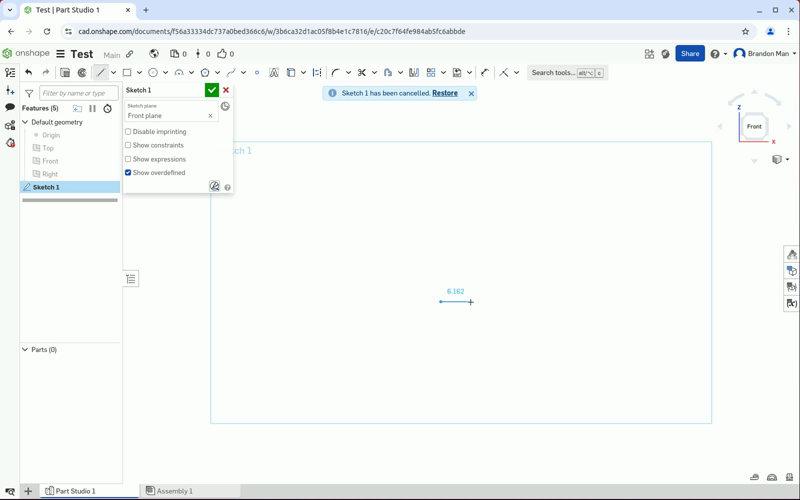
mouse_move(480, 301)
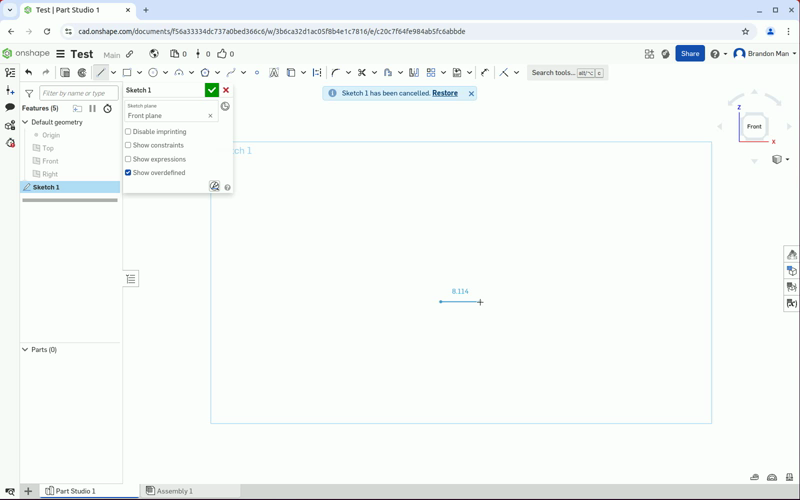
click(480, 301)
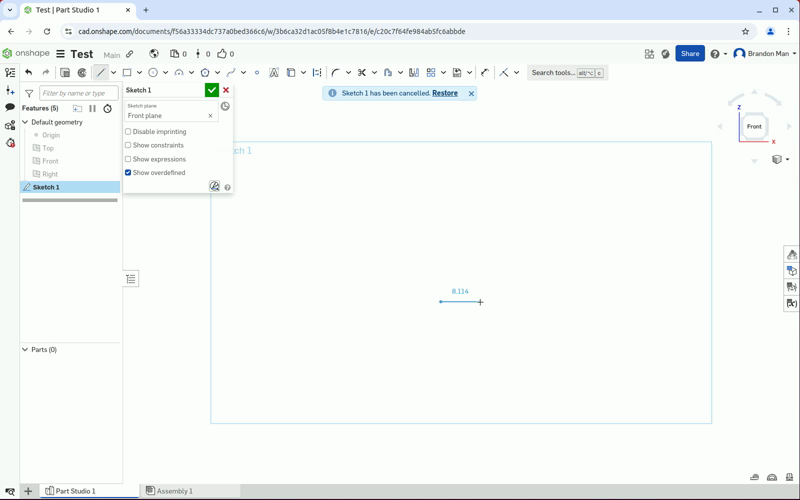
key_up(shift)
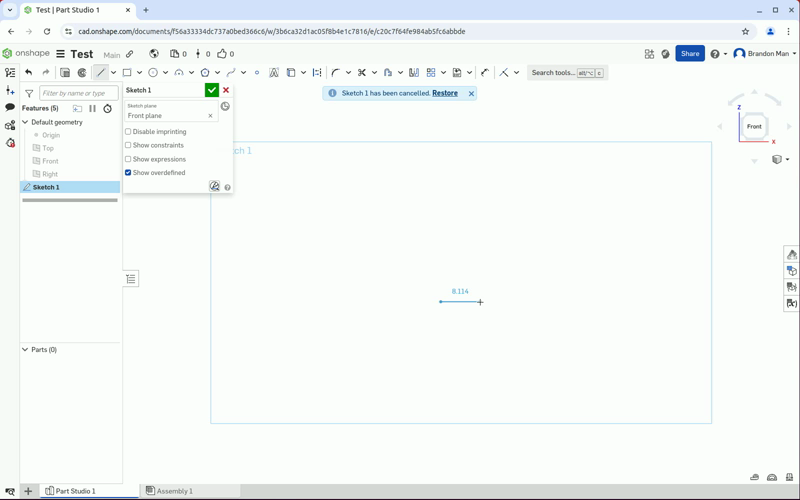
key_down(shift)
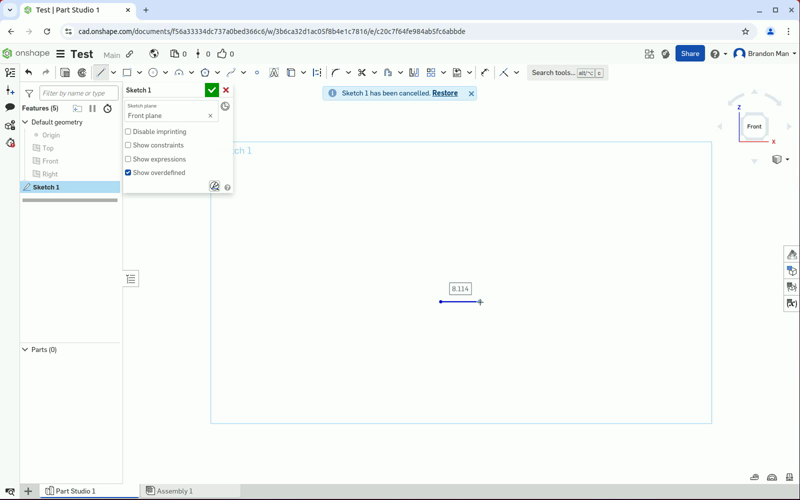
mouse_move(510, 301)
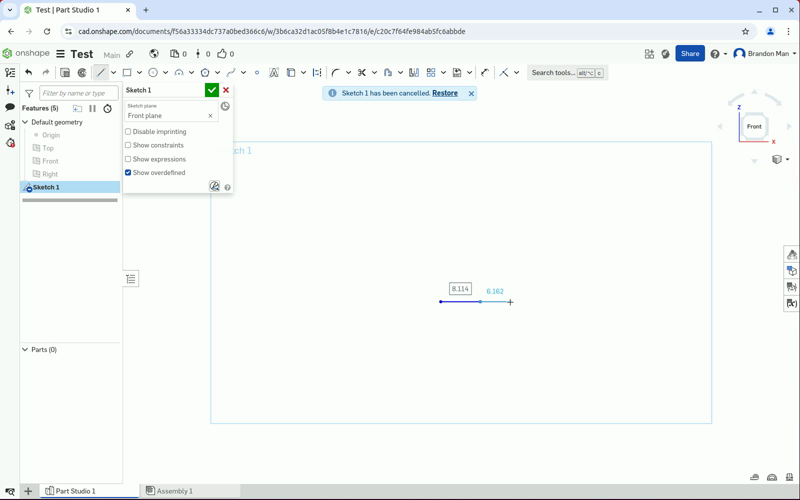
mouse_move(480, 262)
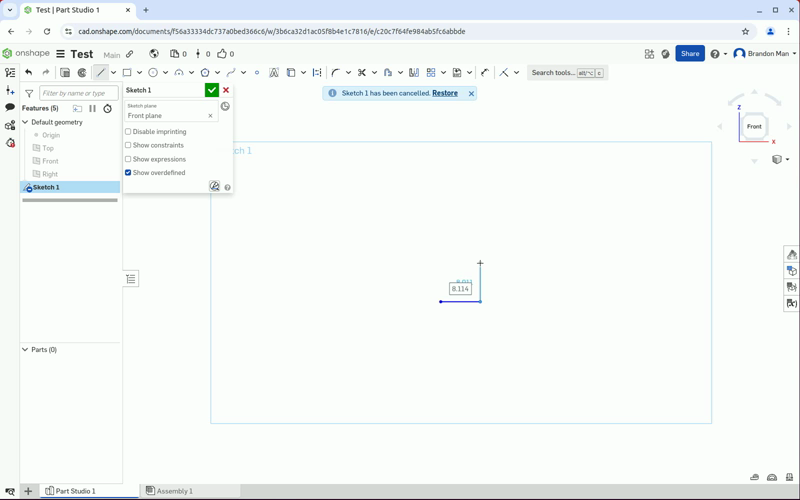
click(480, 262)
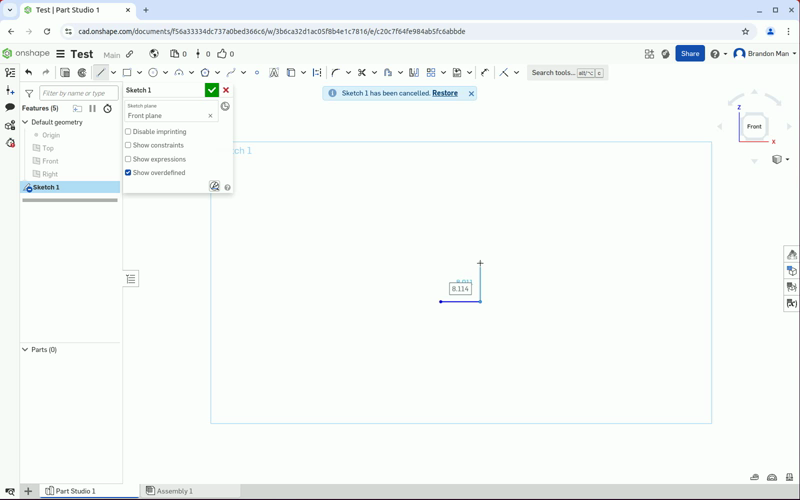
key_up(shift)
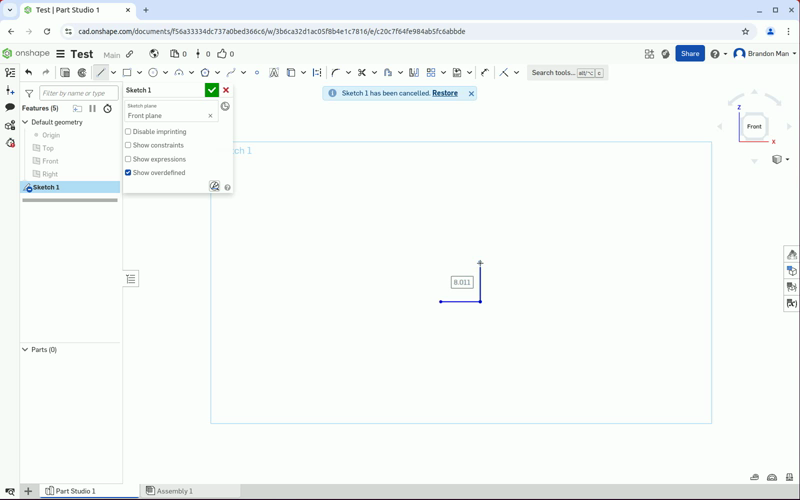
key_down(shift)
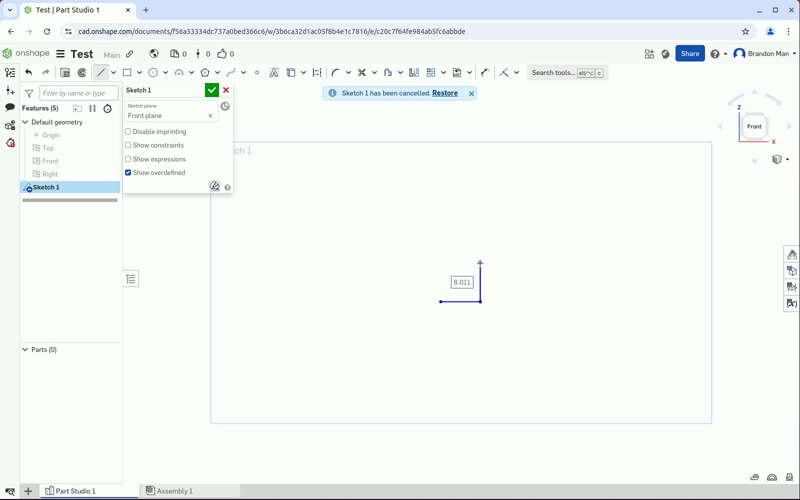
mouse_move(510, 262)
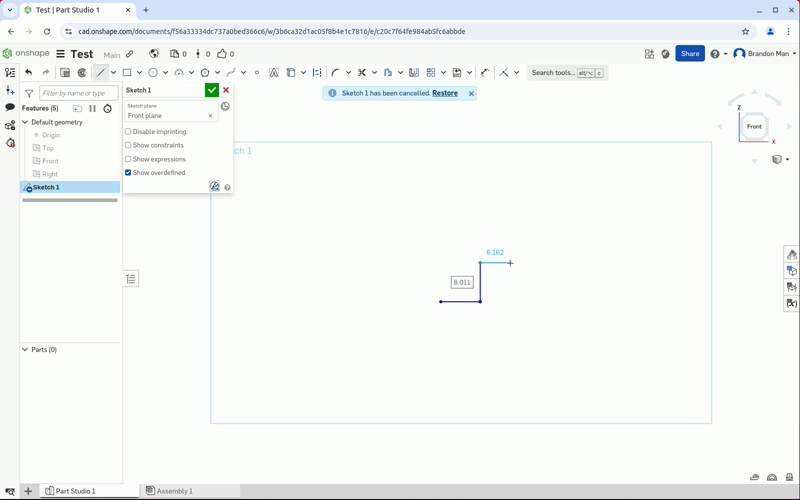
mouse_move(440, 262)
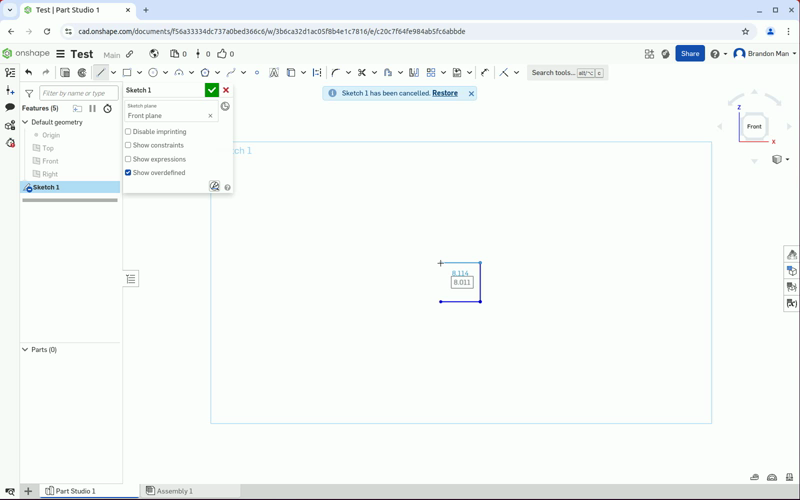
click(440, 262)
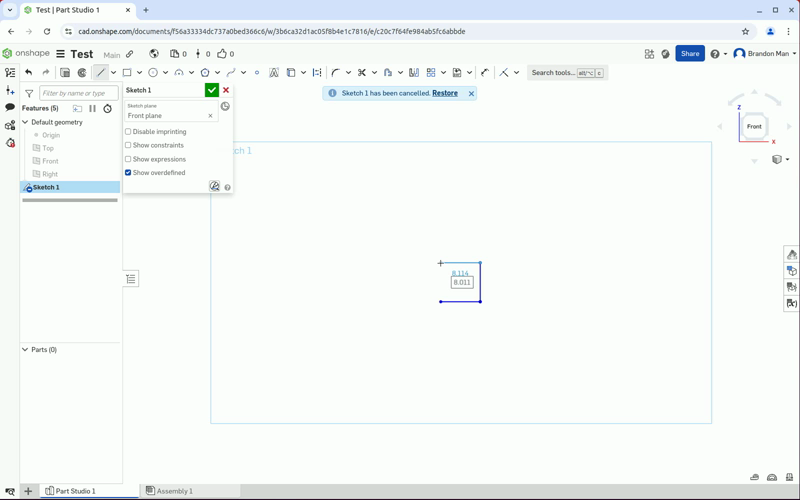
key_up(shift)
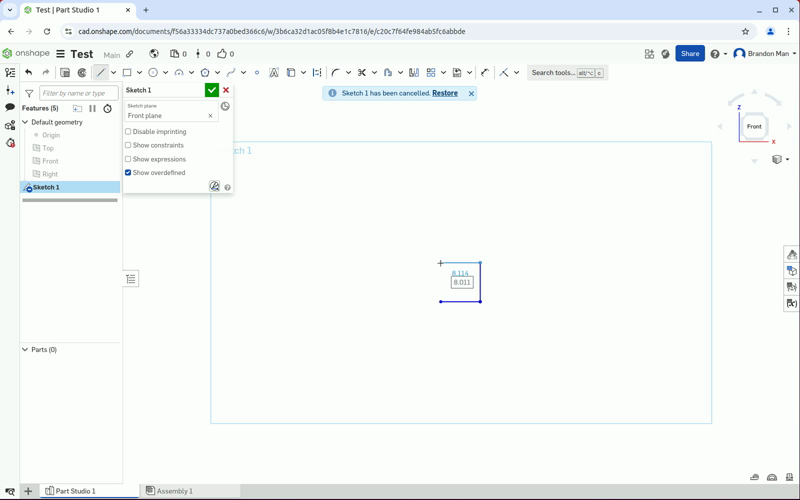
mouse_move(470, 262)
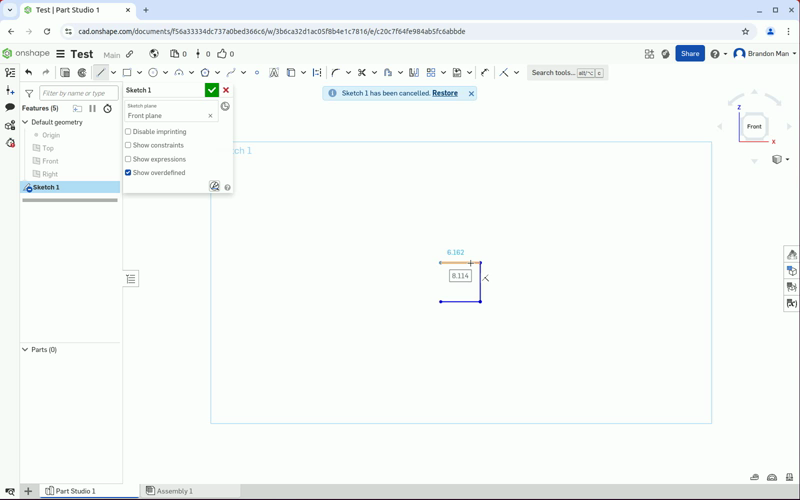
key_down(shift)
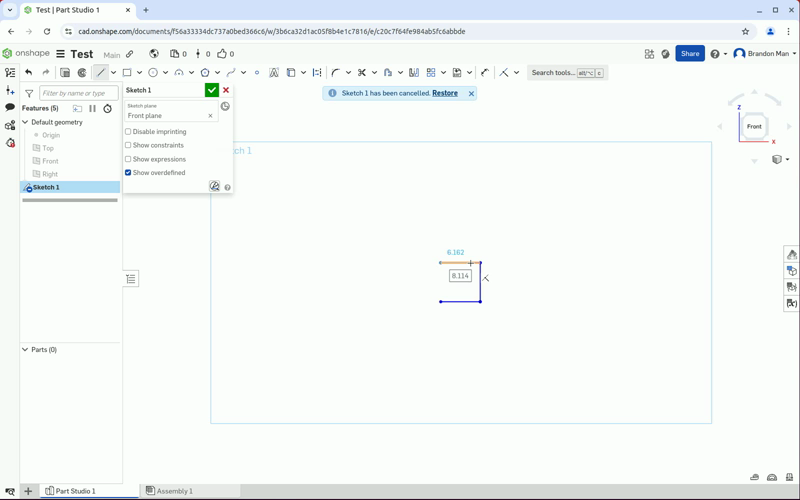
mouse_move(440, 301)
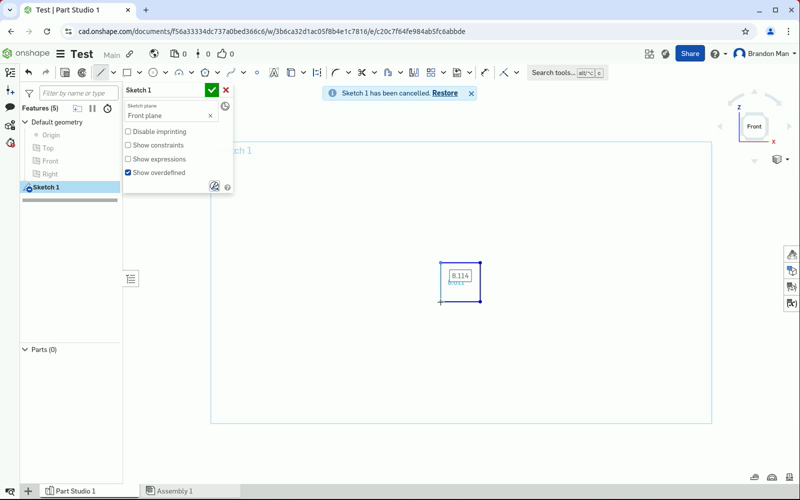
key_up(shift)
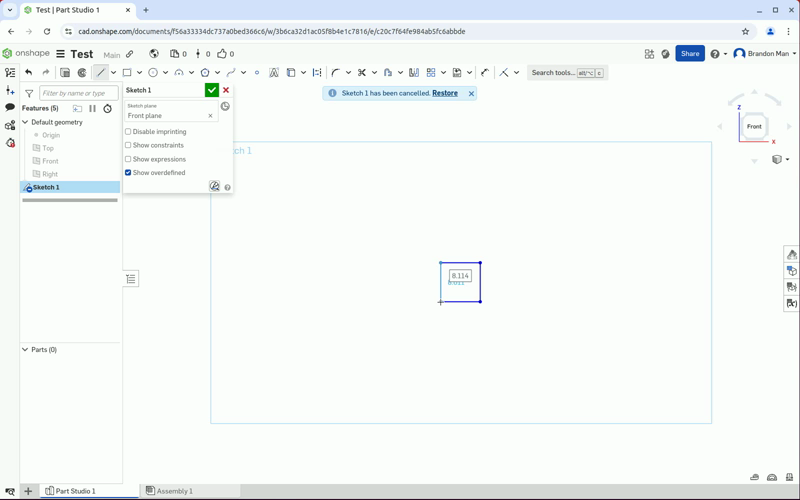
click(440, 301)
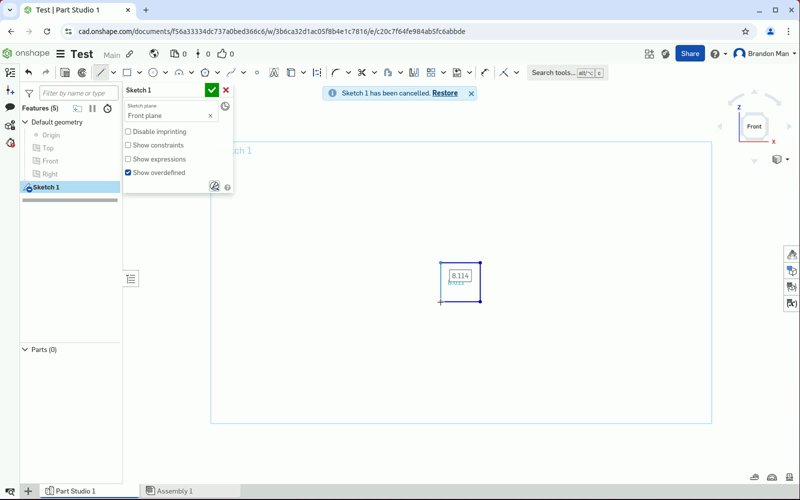
key(esc)
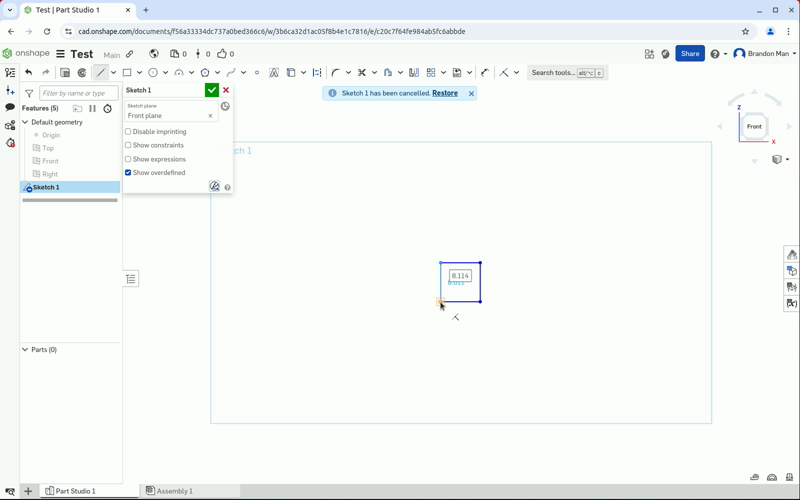
mouse_move(467, 275)
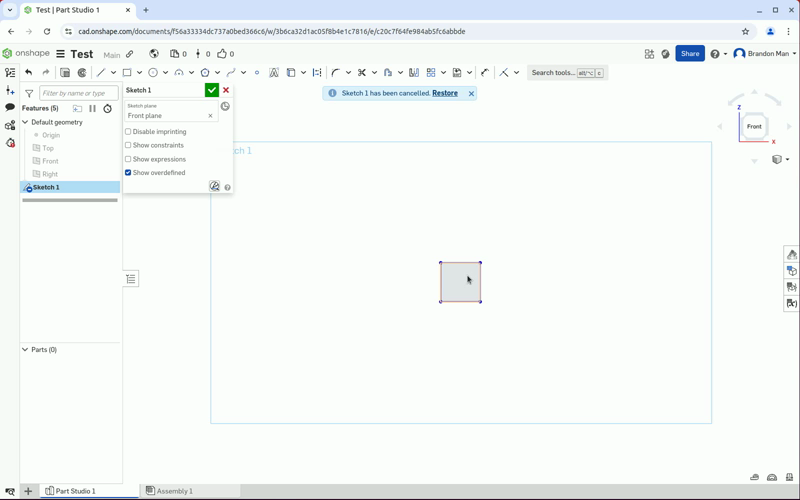
scroll(6)
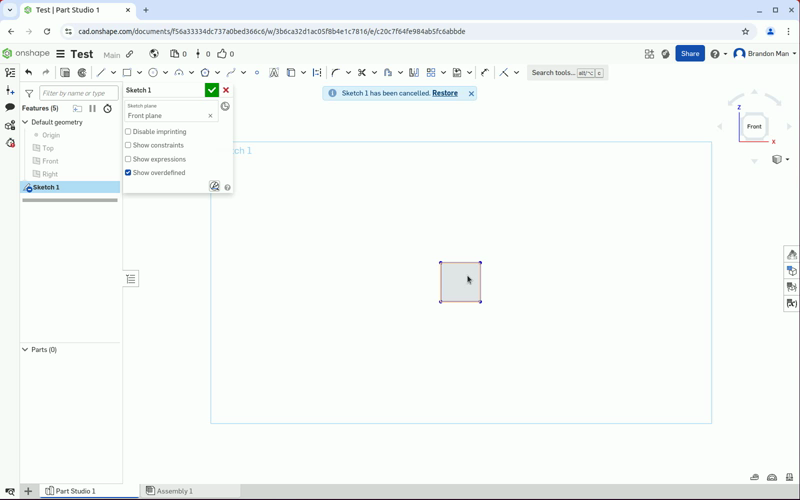
scroll(6)
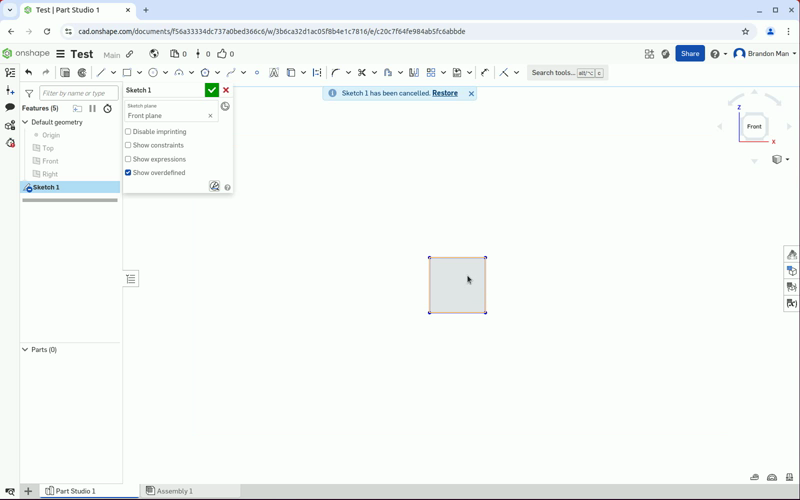
scroll(6)
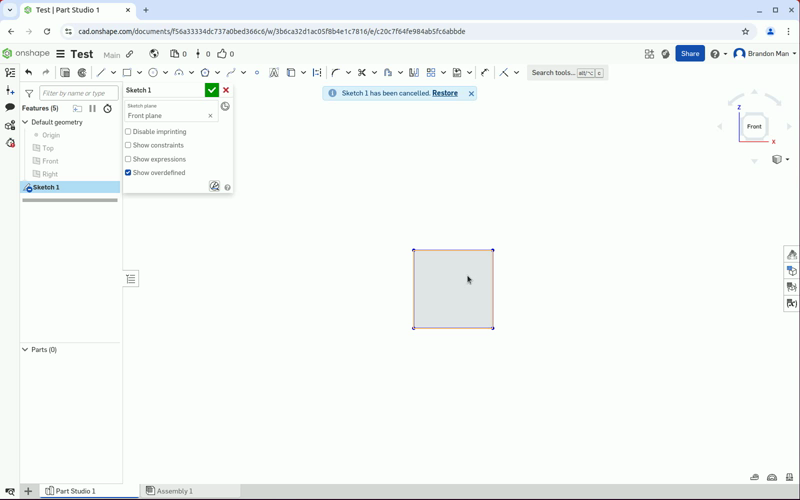
scroll(6)
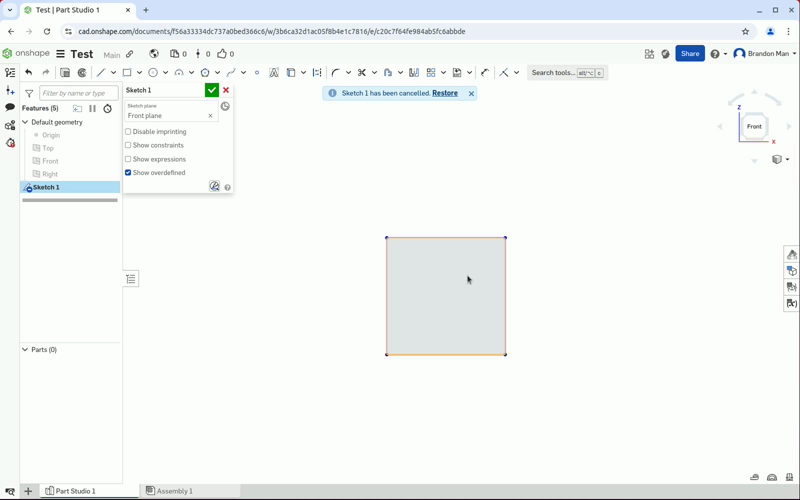
scroll(6)
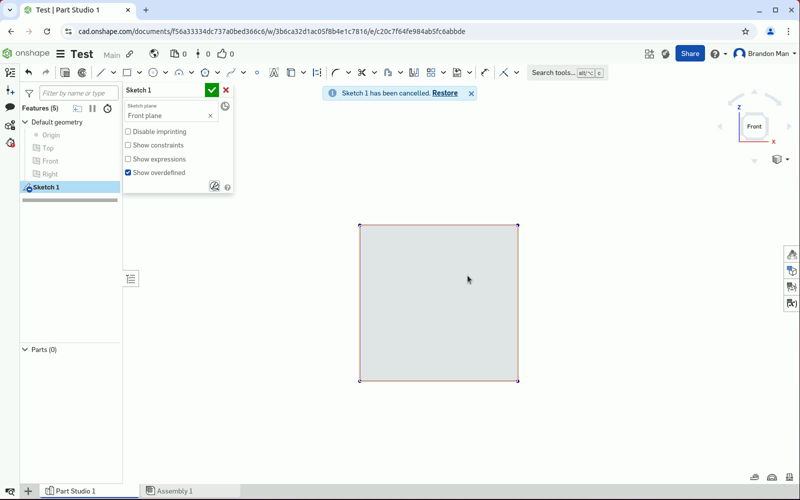
scroll(6)
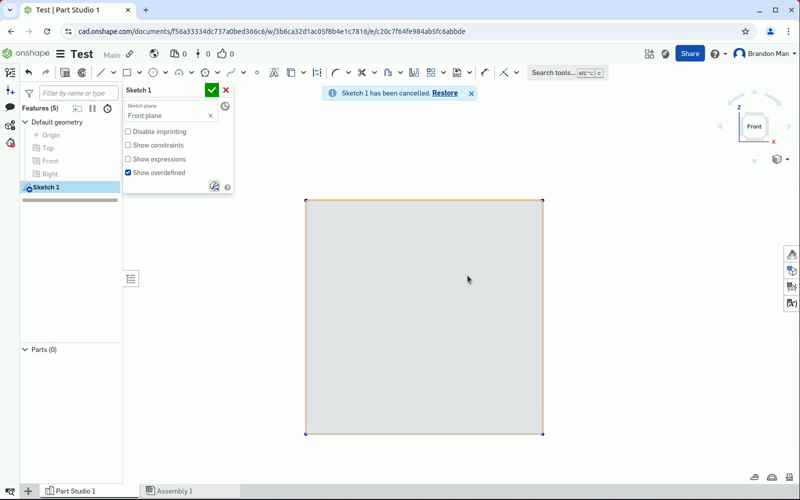
scroll(6)
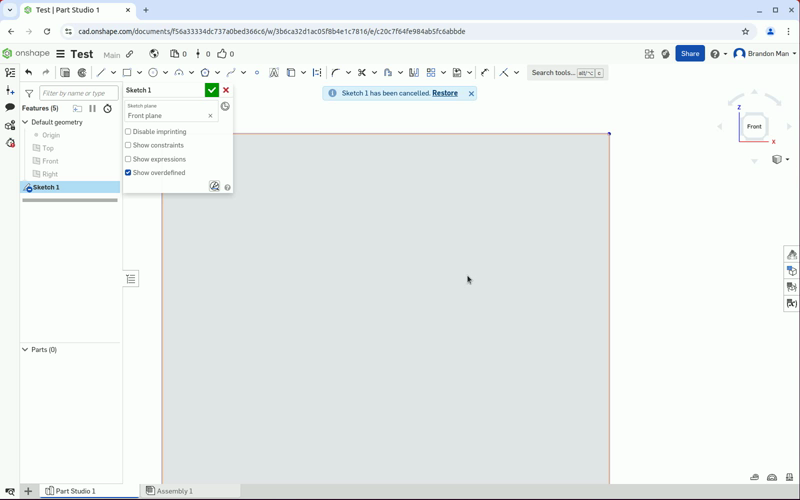
click(467, 275)
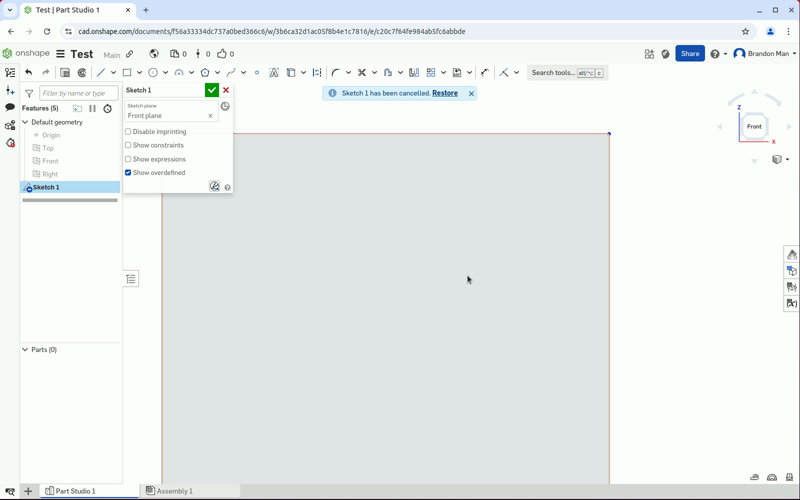
scroll(-6)
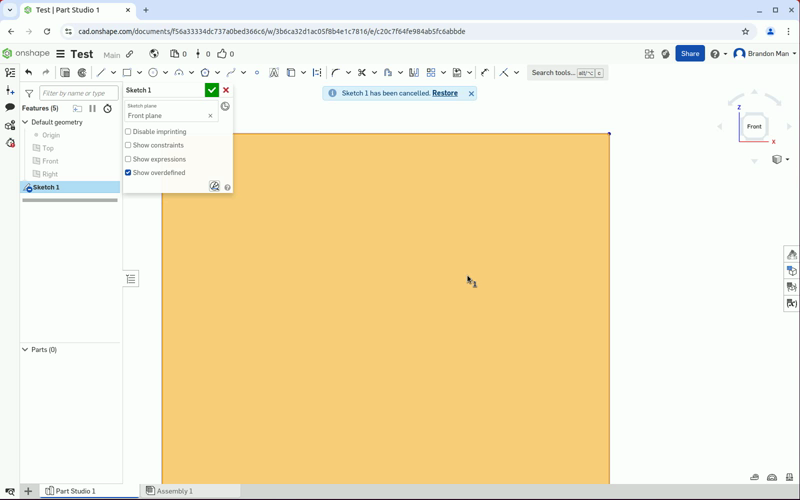
scroll(-6)
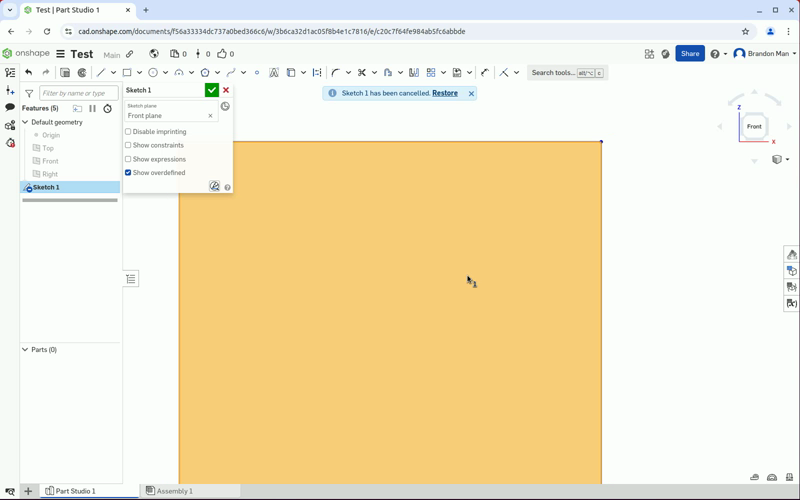
scroll(-6)
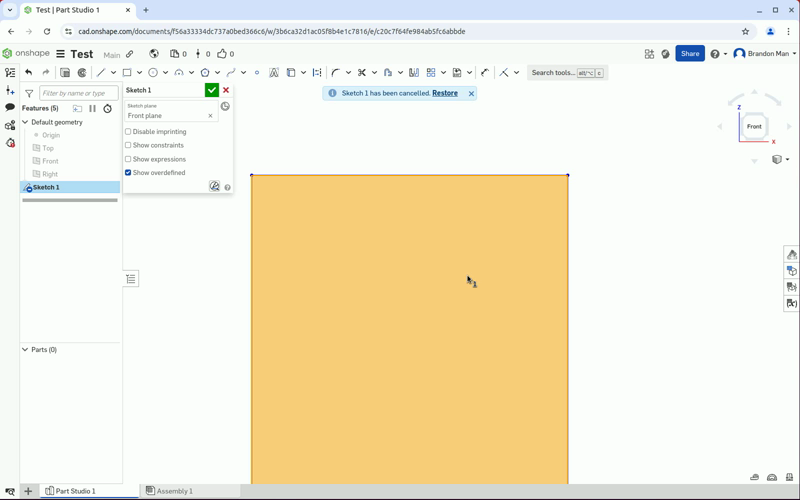
scroll(-6)
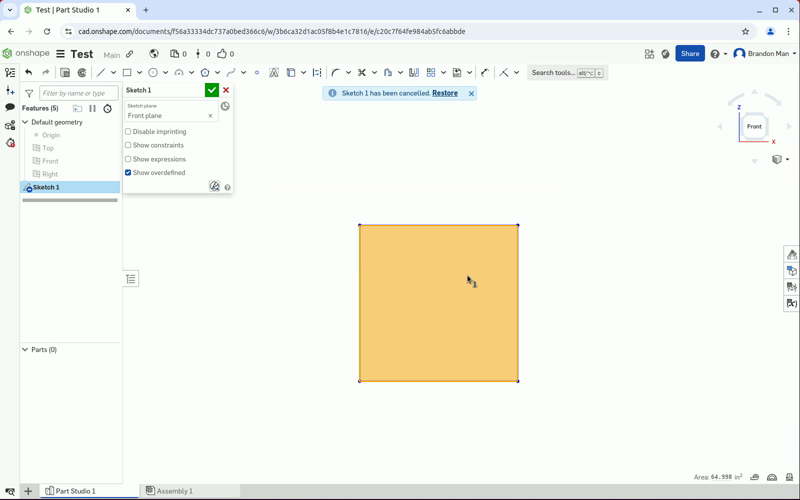
scroll(-6)
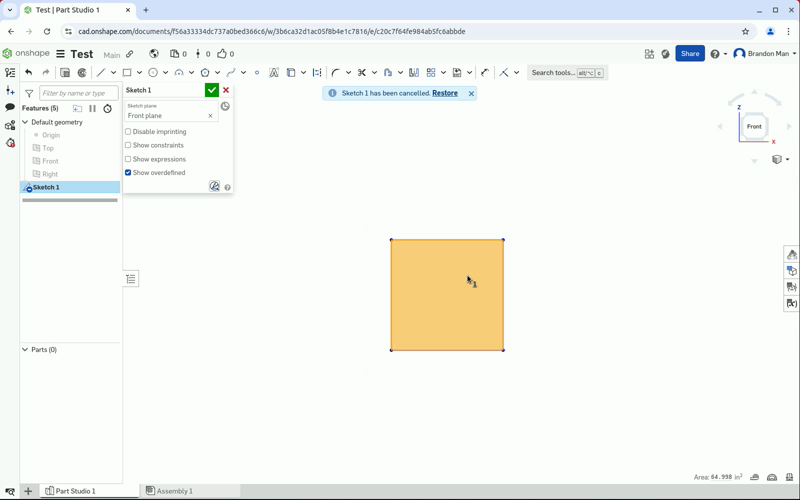
scroll(-6)
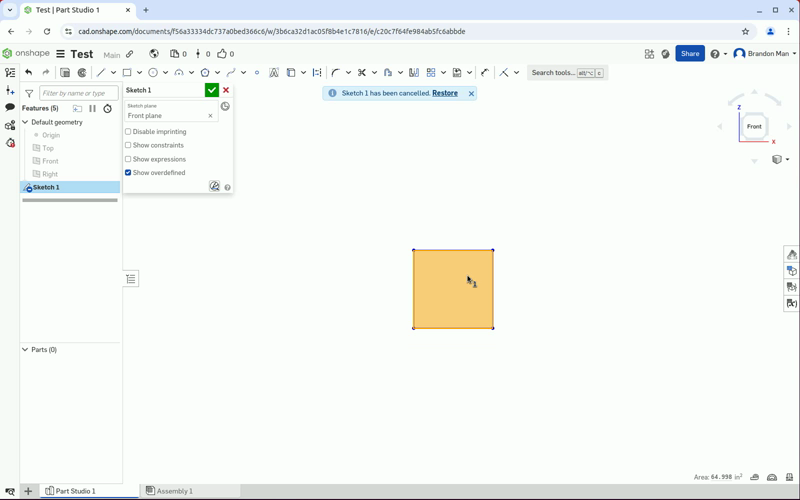
scroll(-6)
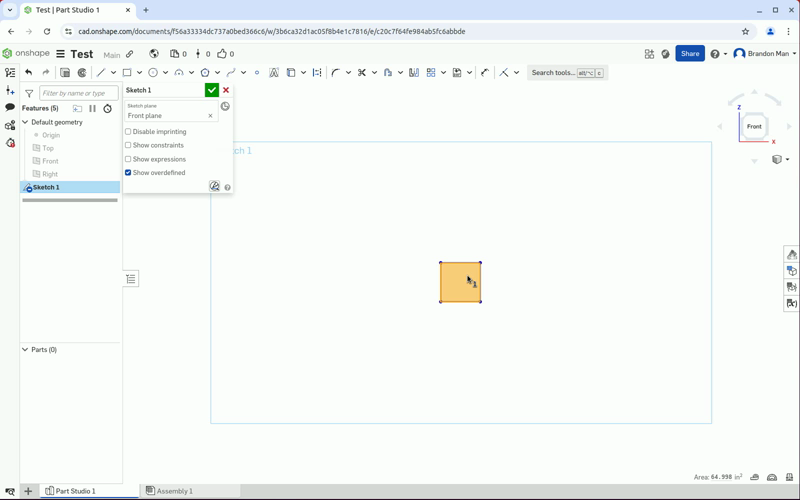
mouse_move(73, 352)
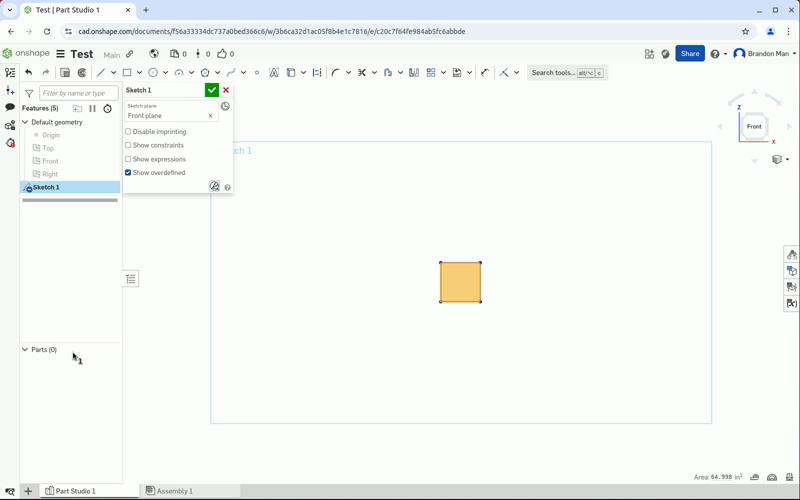
key(shift+y)
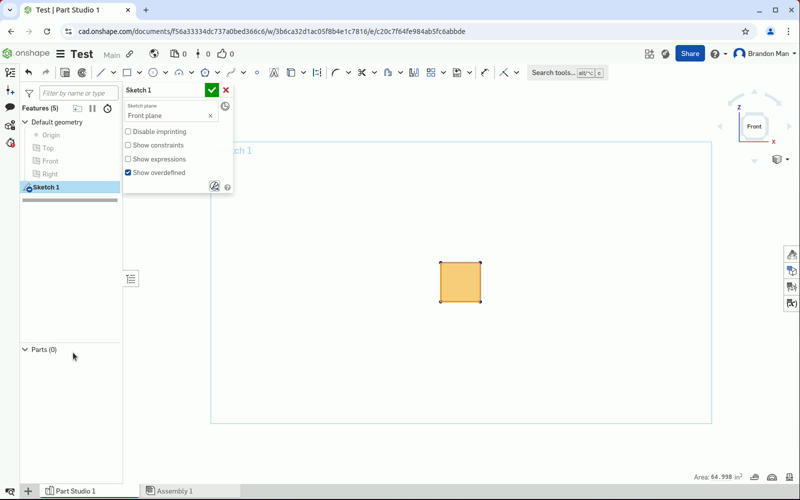
key(shift+e)
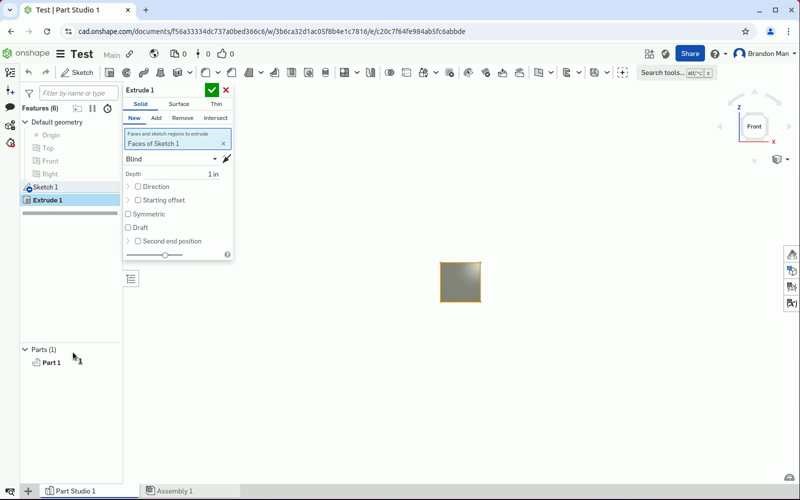
mouse_move(143, 106)
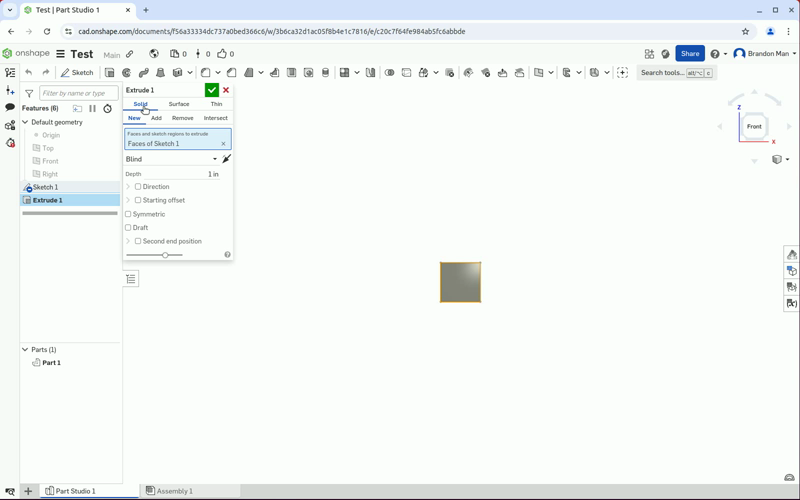
click(143, 106)
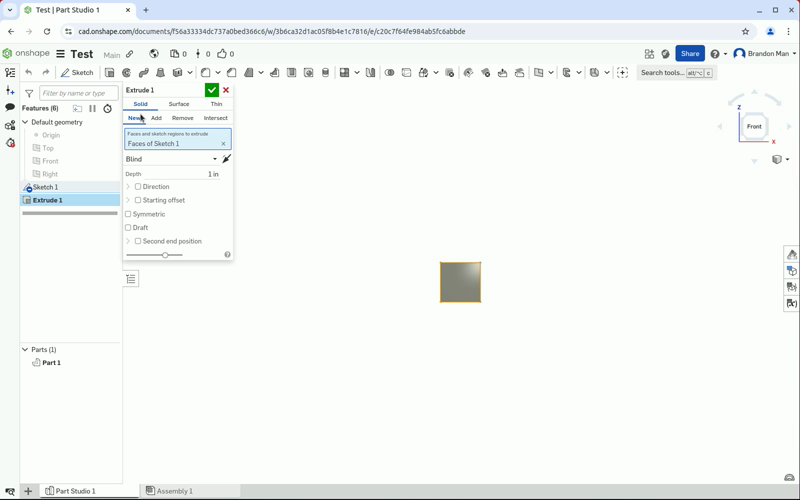
mouse_move(137, 120)
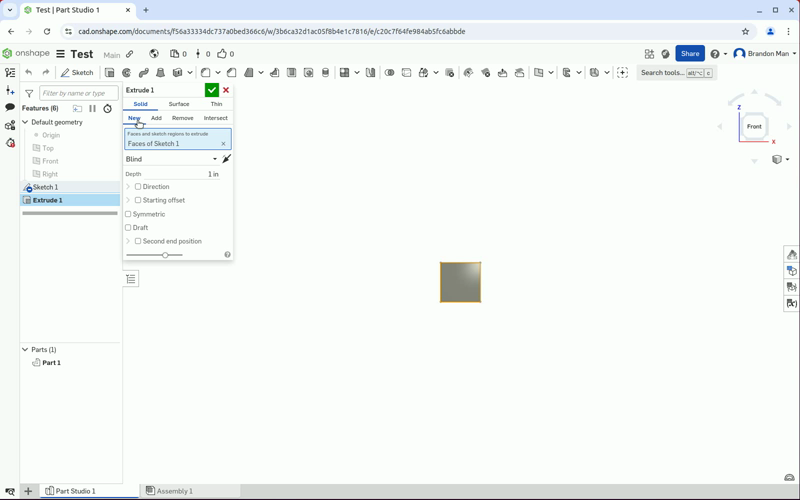
click(137, 120)
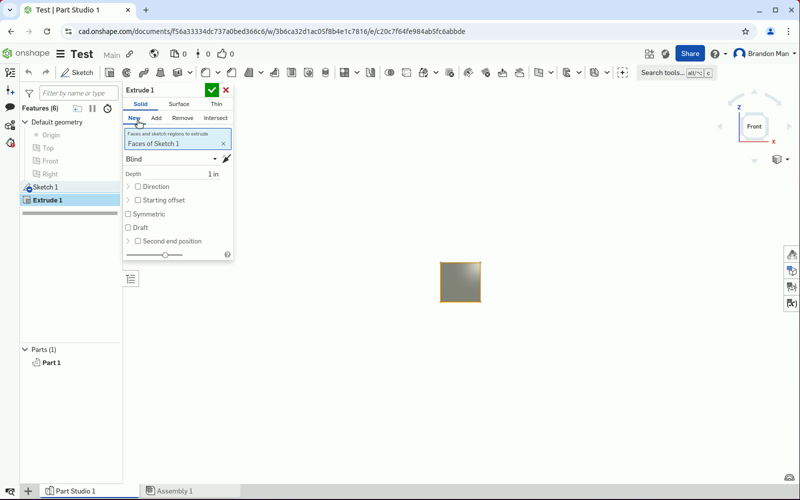
key(tab, 4)
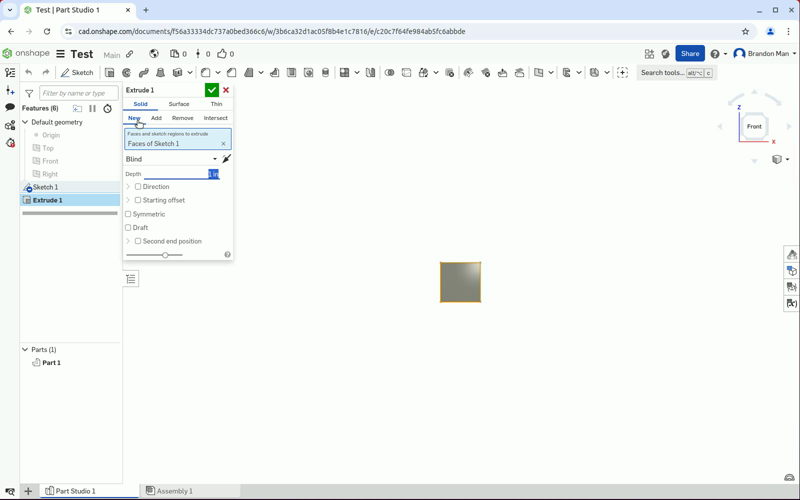
text(23.108)
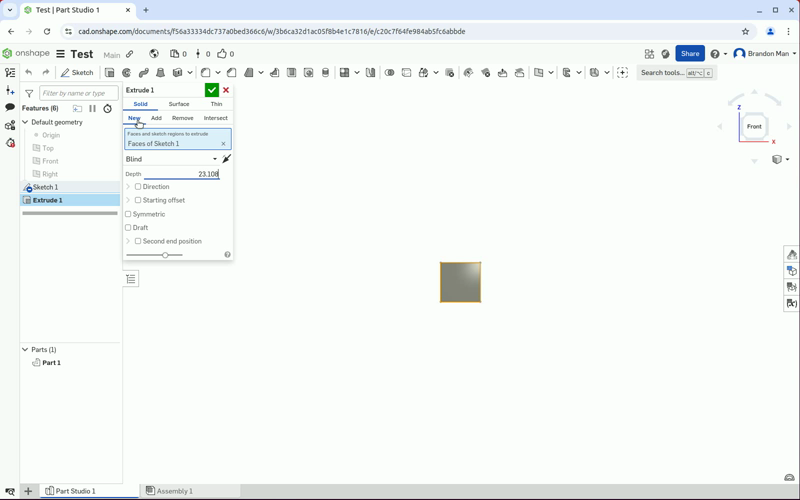
key(enter)
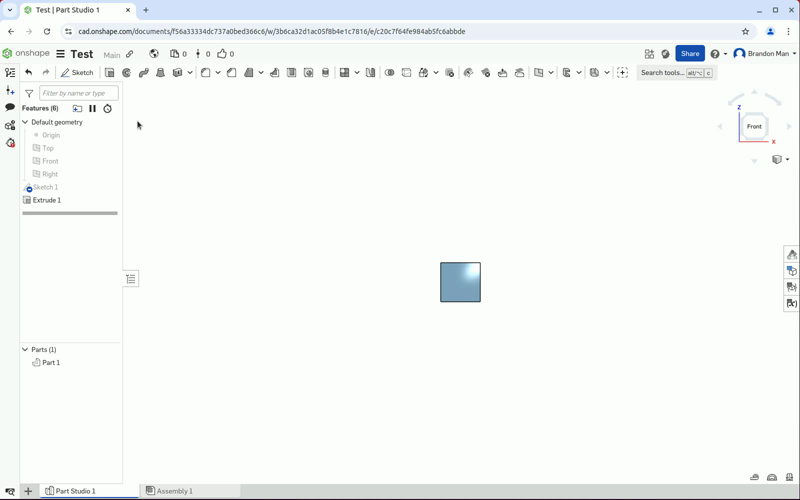
key(shift+h)
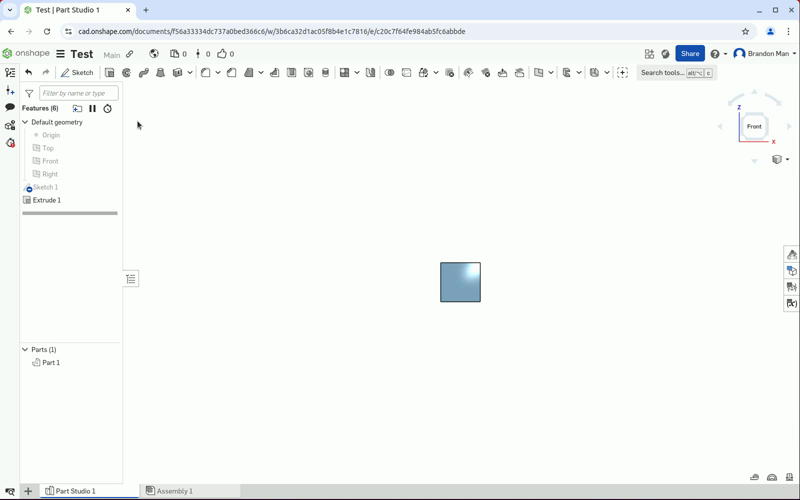
key(shift+h)
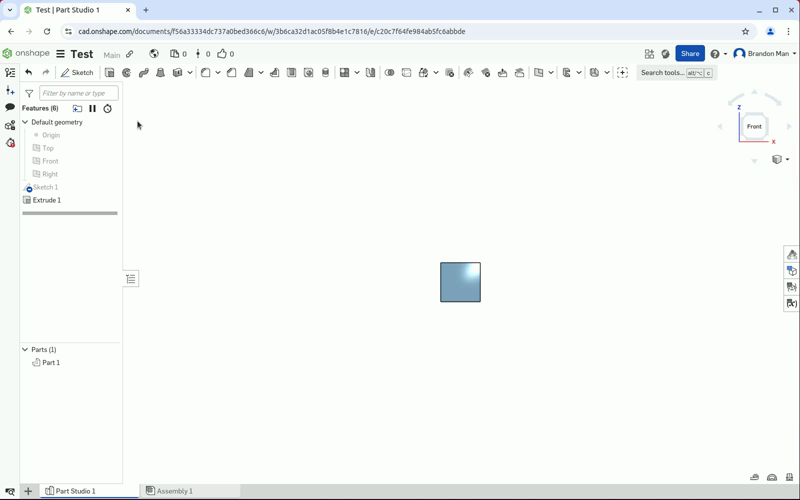
mouse_move(73, 189)
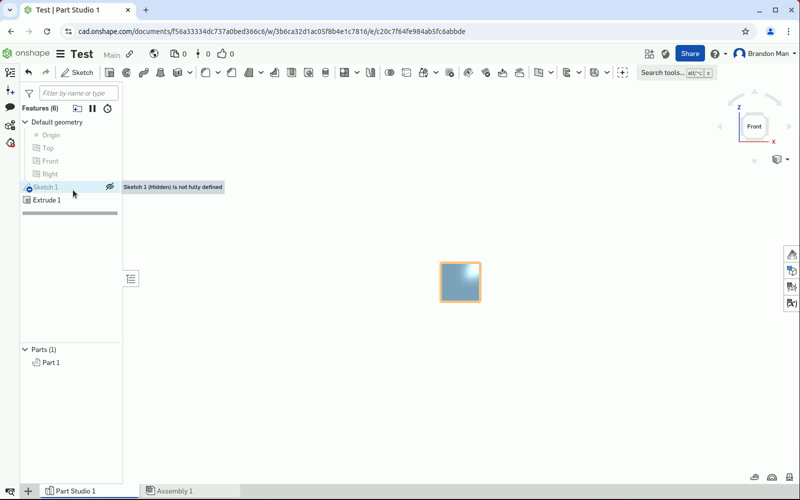
click(73, 189)
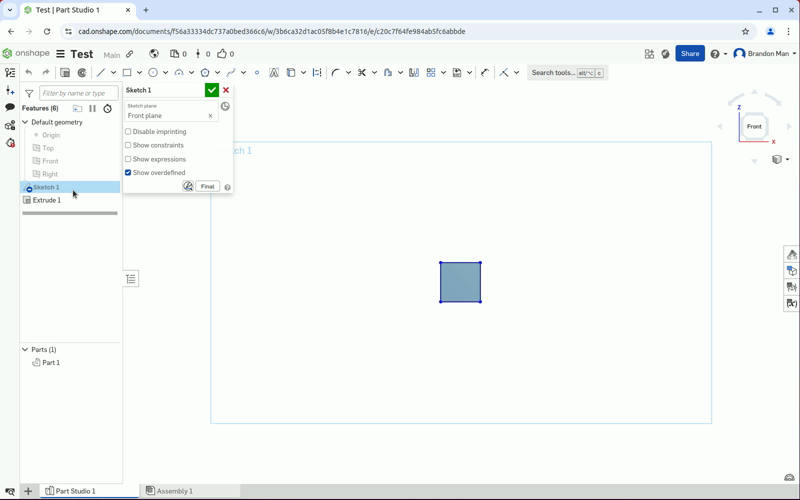
mouse_move(229, 92)
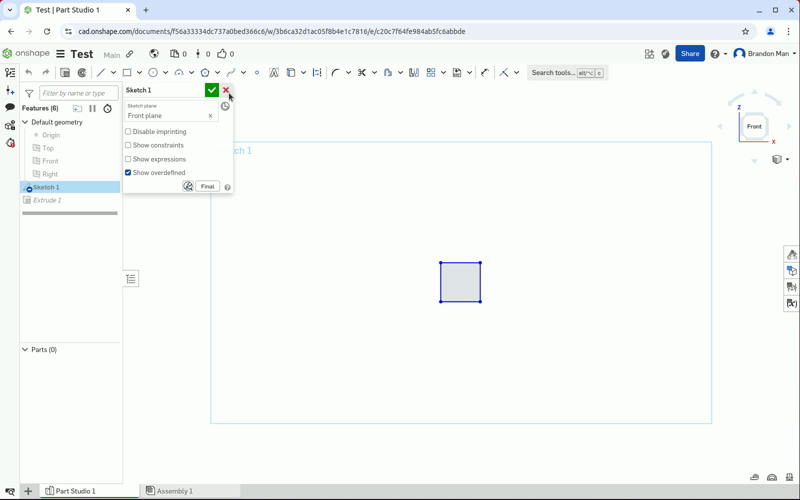
click(229, 92)
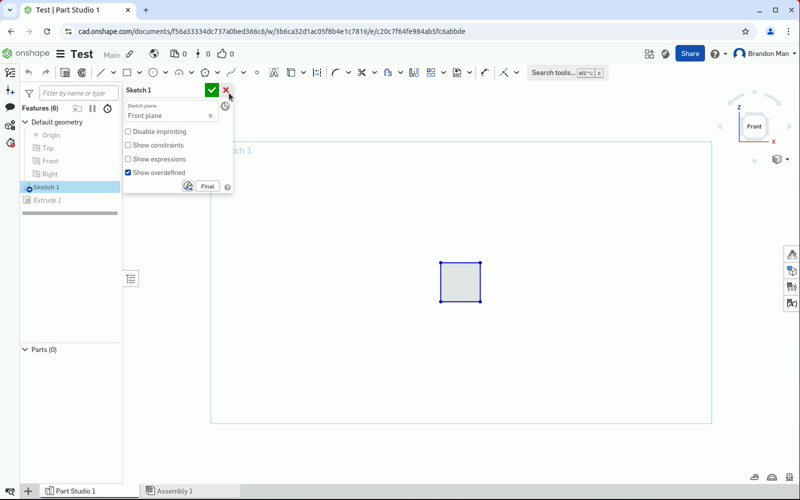
key(shift+s)
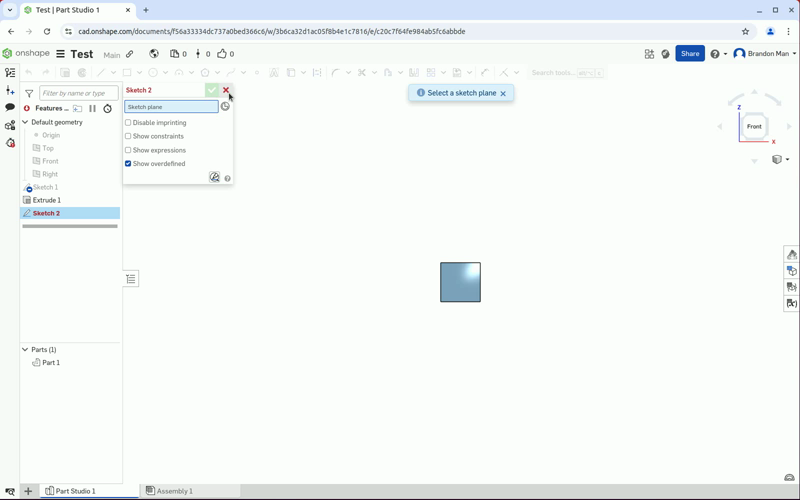
mouse_move(73, 163)
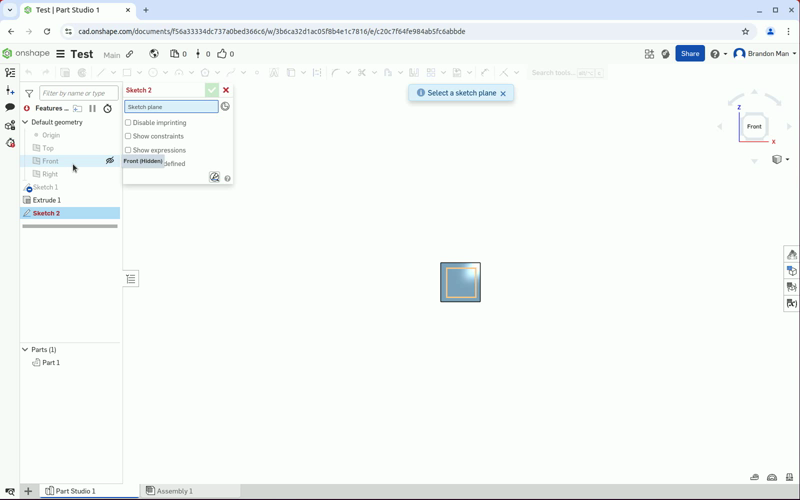
click(73, 163)
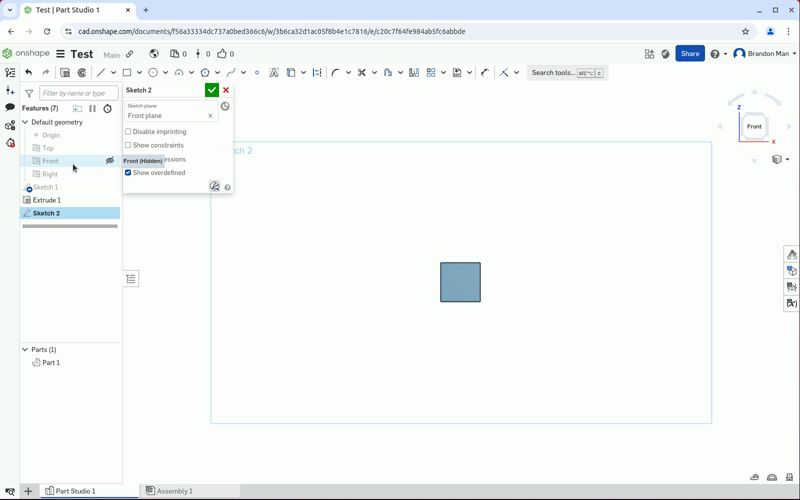
mouse_move(73, 352)
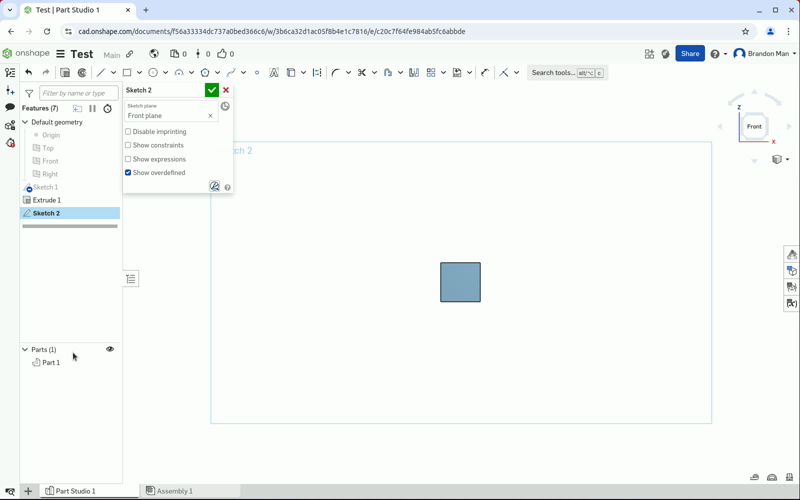
key(y)
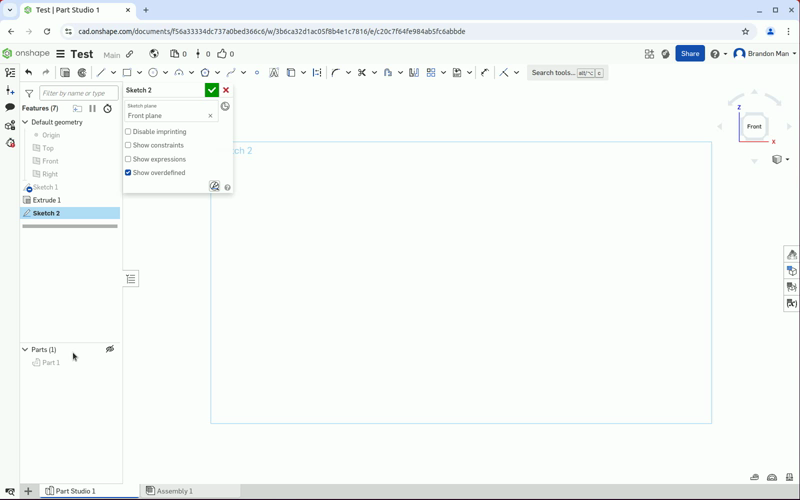
key(l)
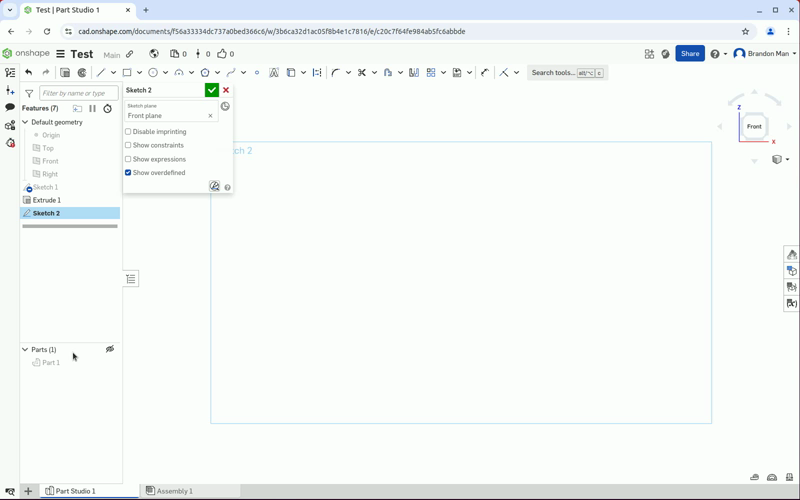
key_down(shift)
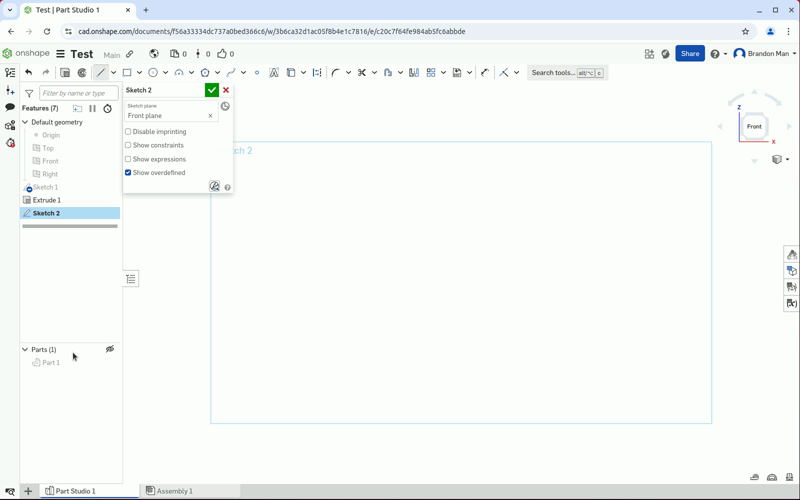
mouse_move(396, 345)
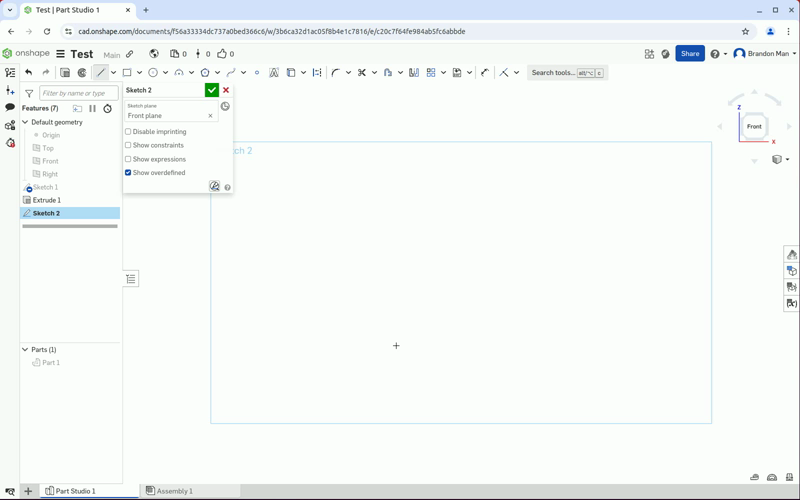
click(396, 345)
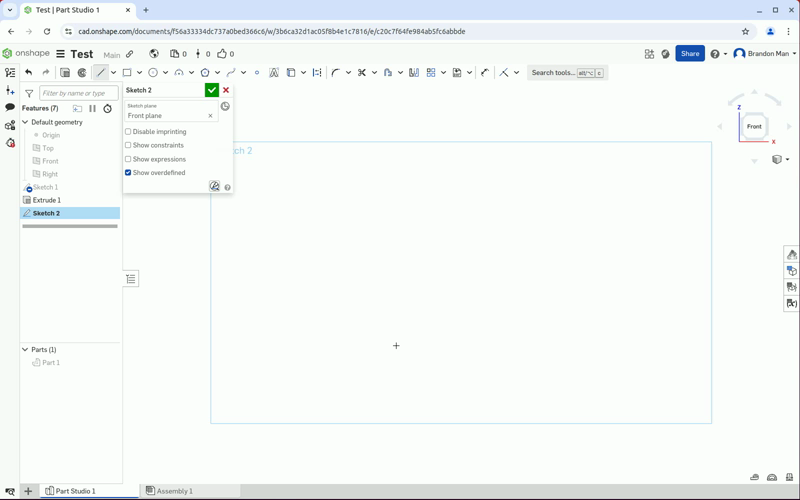
key_up(shift)
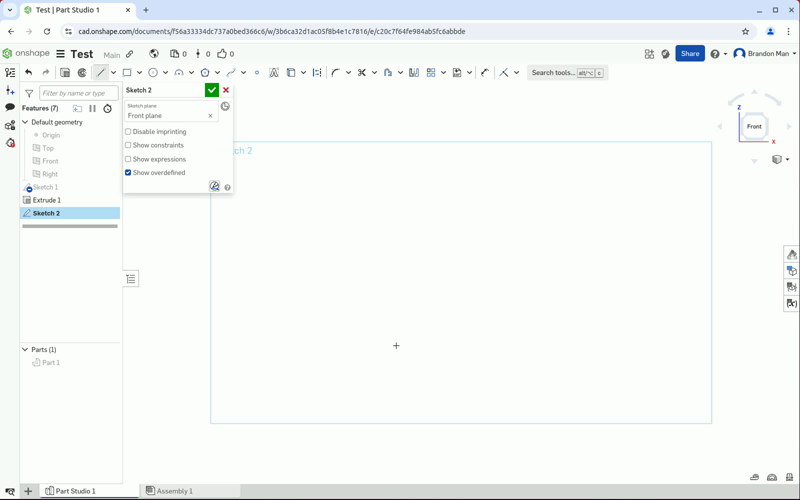
key_down(shift)
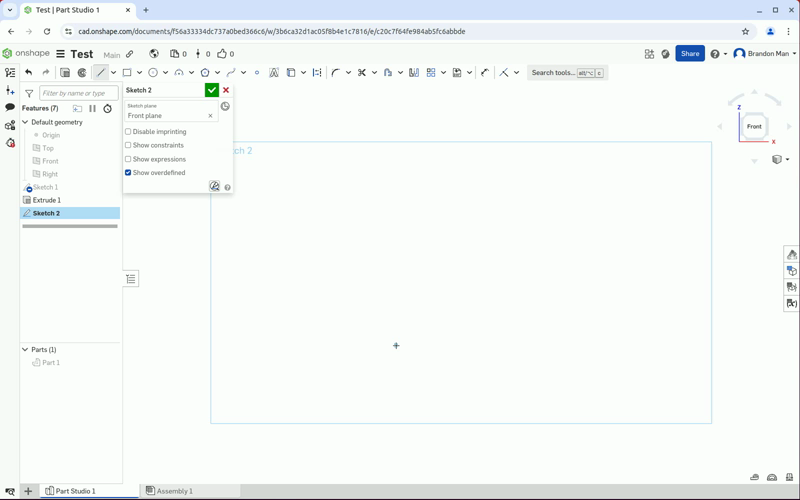
mouse_move(426, 345)
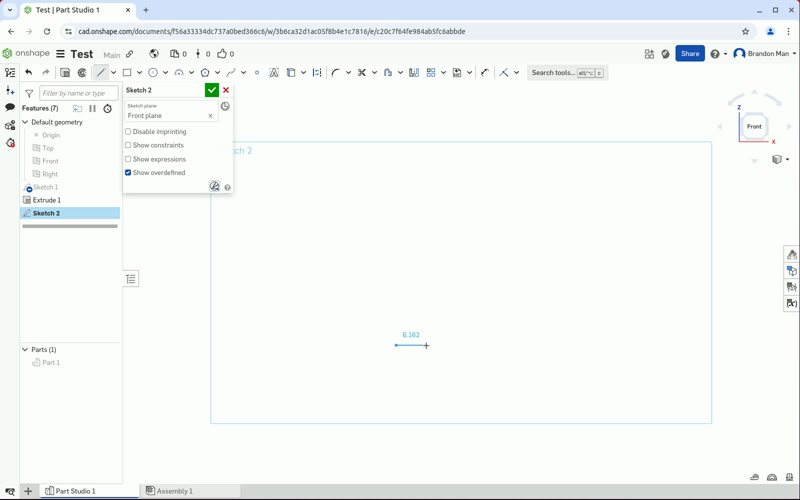
mouse_move(406, 345)
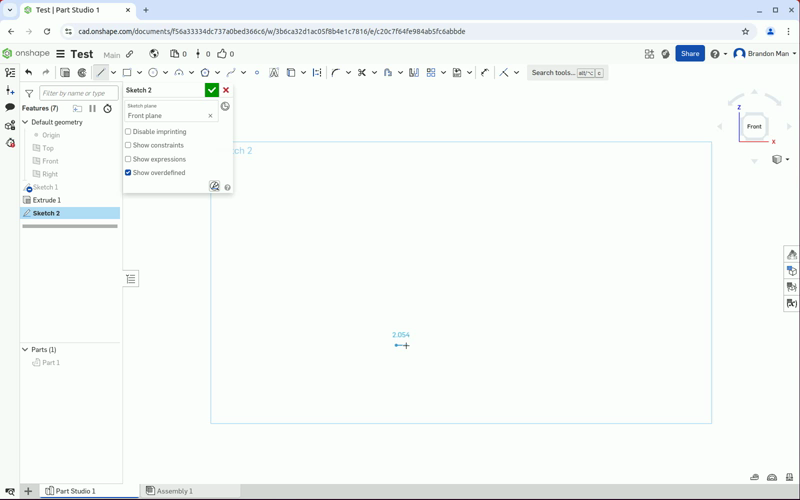
click(406, 345)
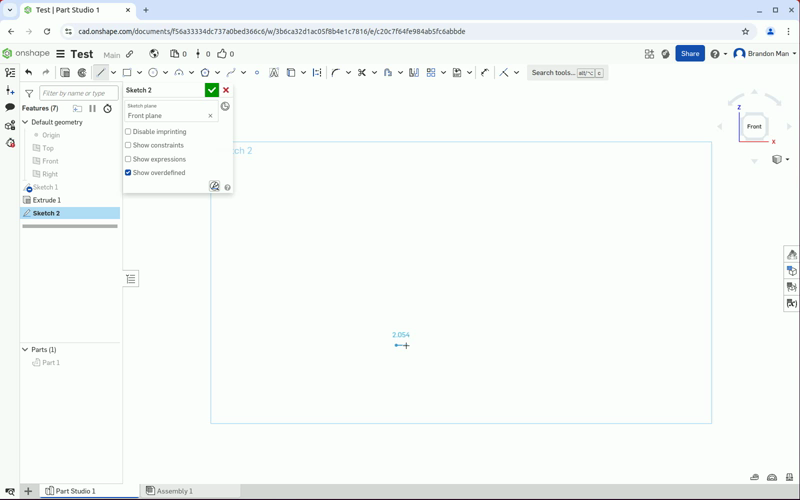
key_up(shift)
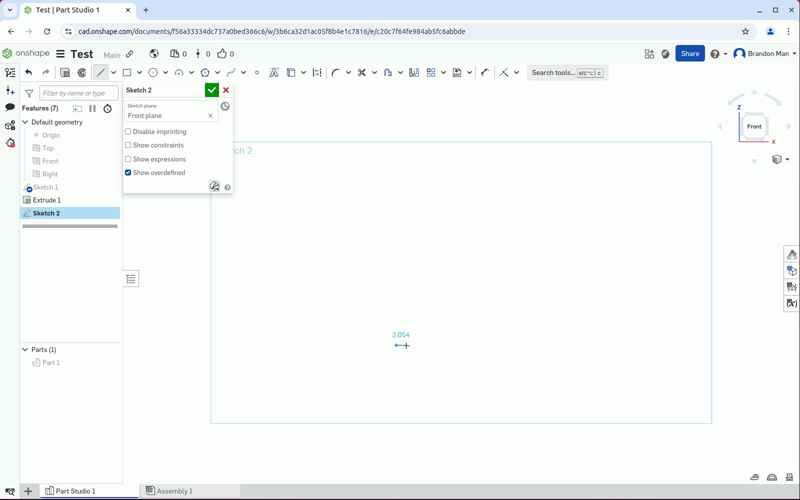
key_down(shift)
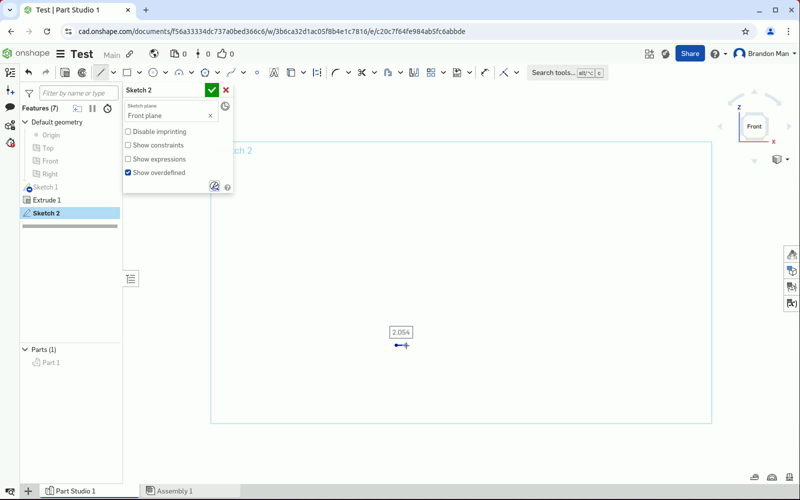
mouse_move(436, 345)
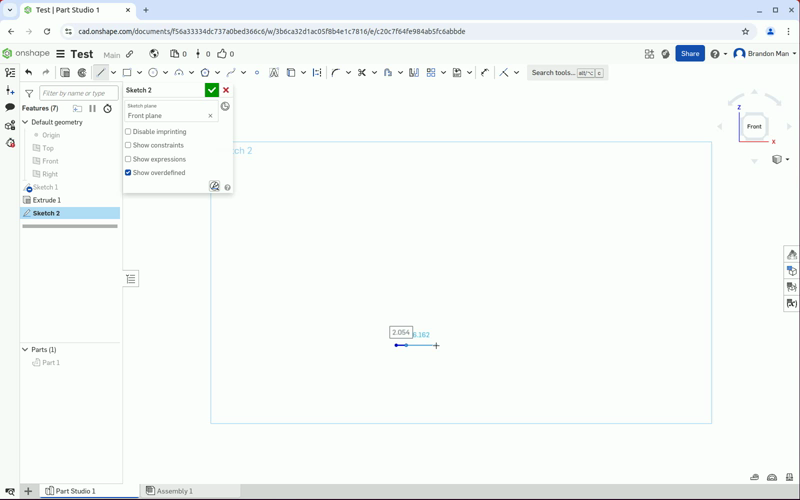
mouse_move(427, 345)
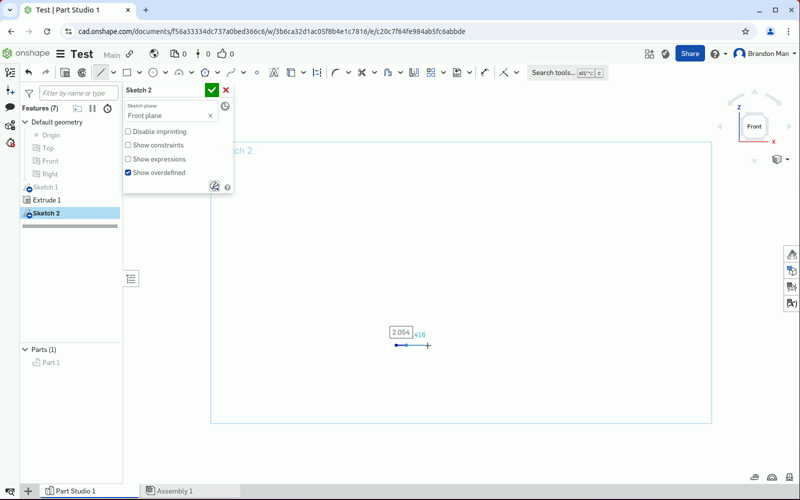
click(427, 345)
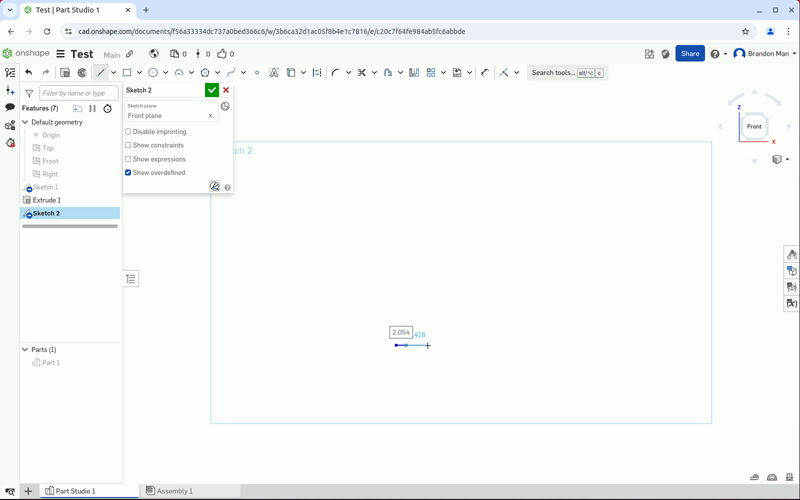
key_up(shift)
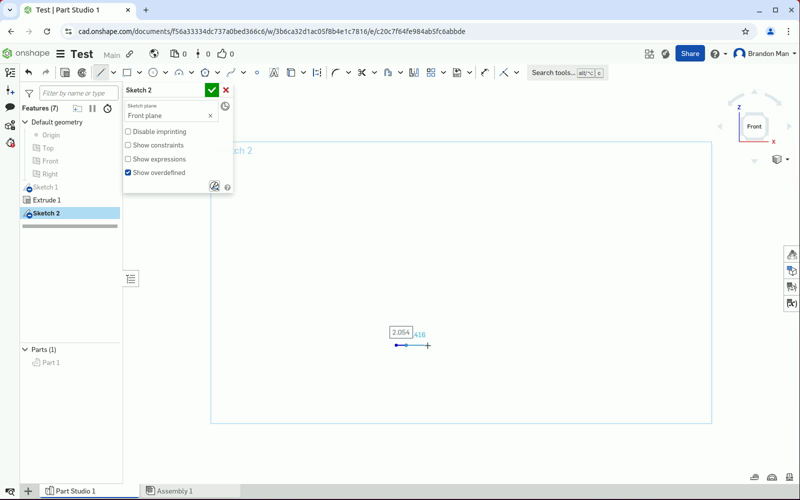
key_down(shift)
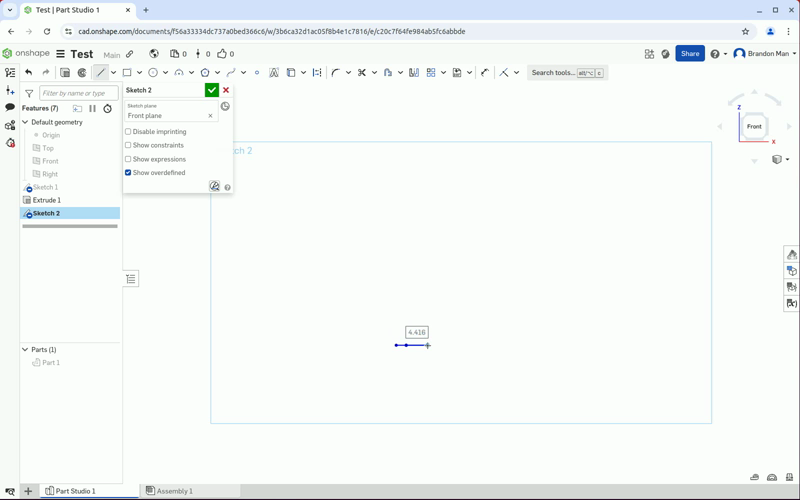
mouse_move(457, 345)
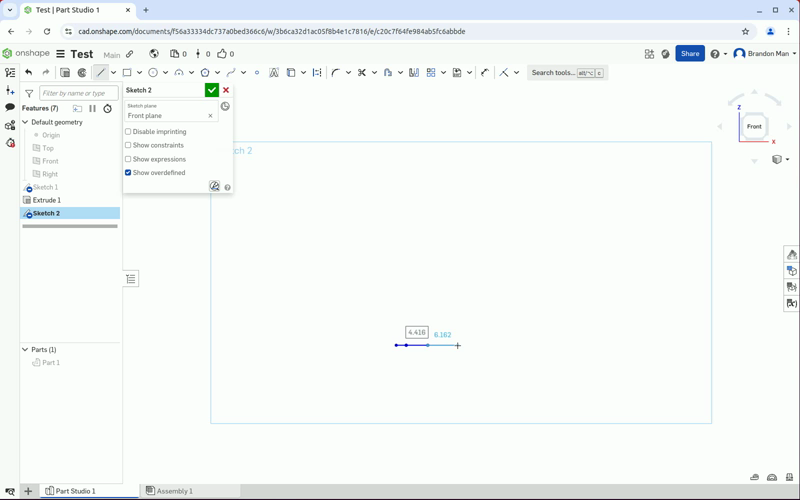
mouse_move(427, 307)
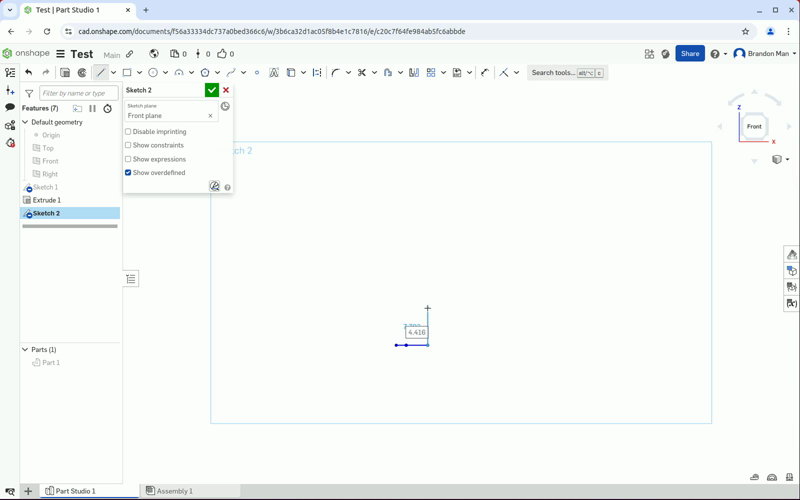
click(427, 307)
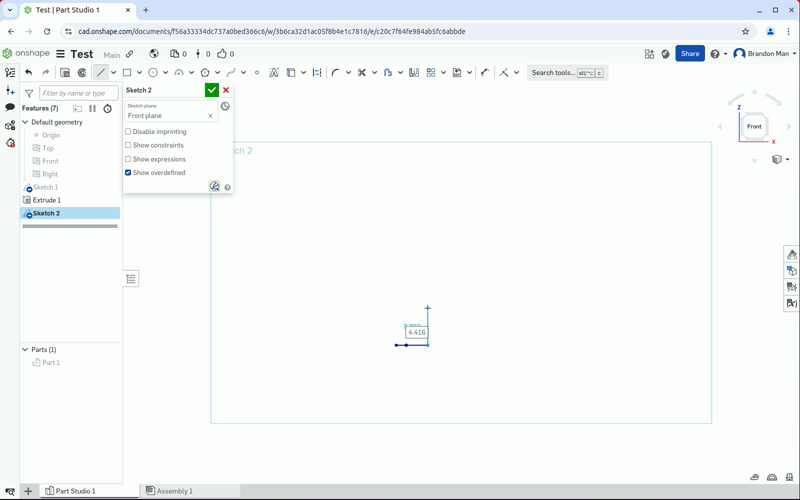
key_up(shift)
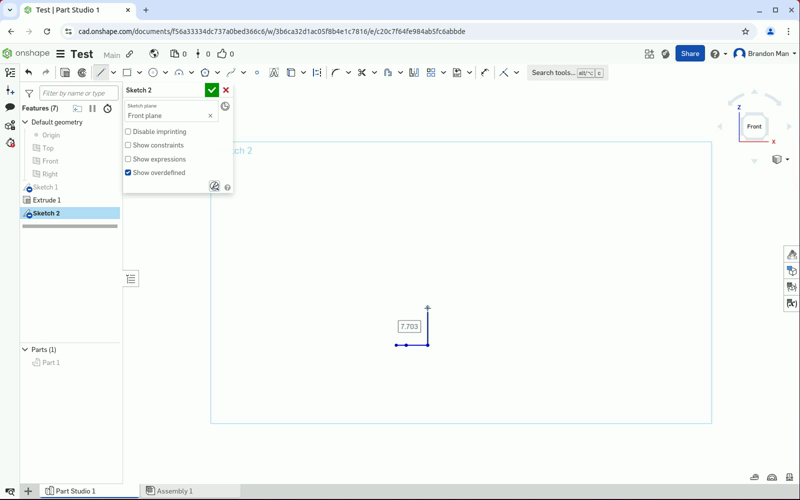
key_down(shift)
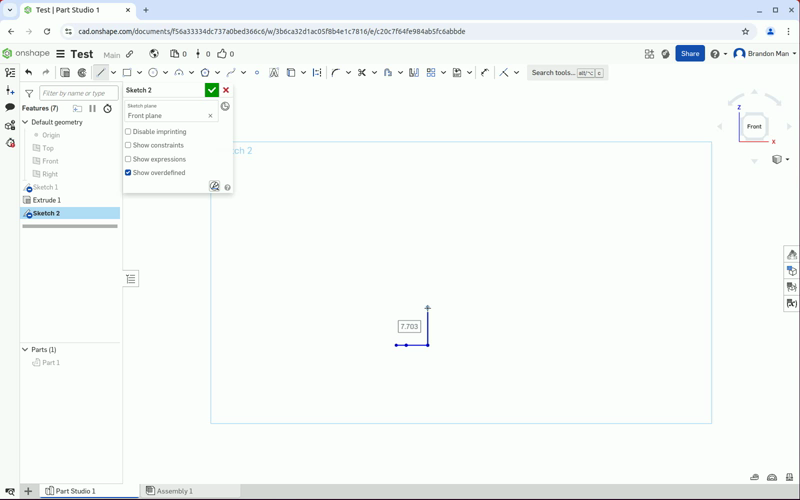
mouse_move(457, 307)
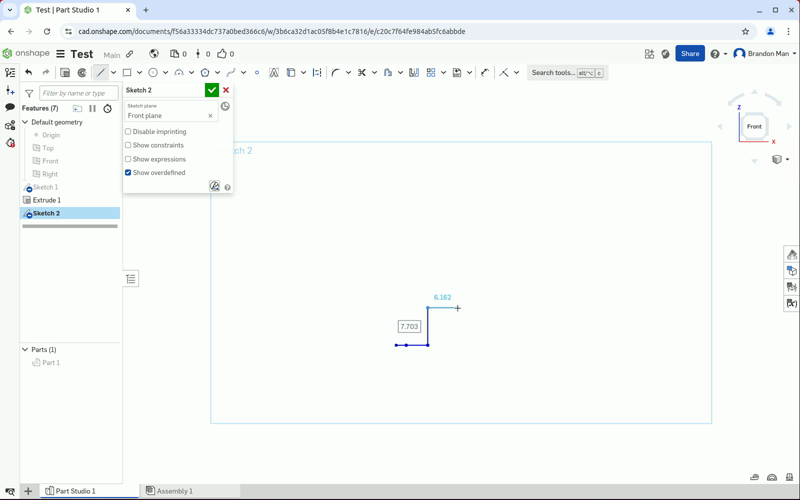
mouse_move(396, 307)
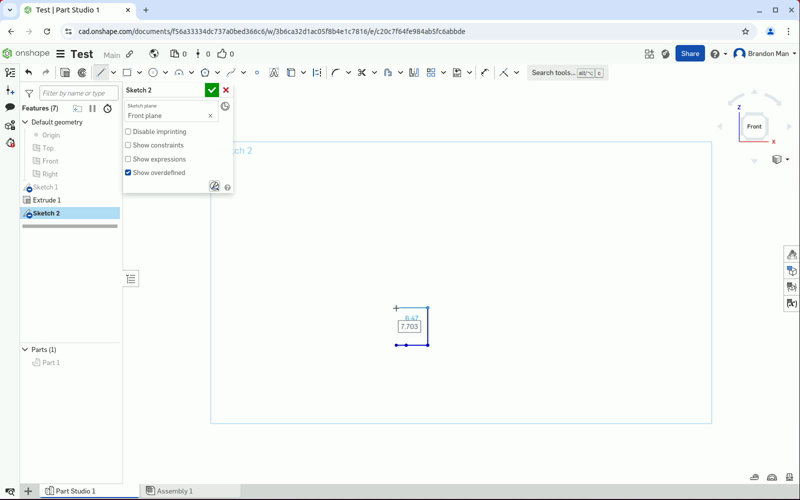
click(396, 307)
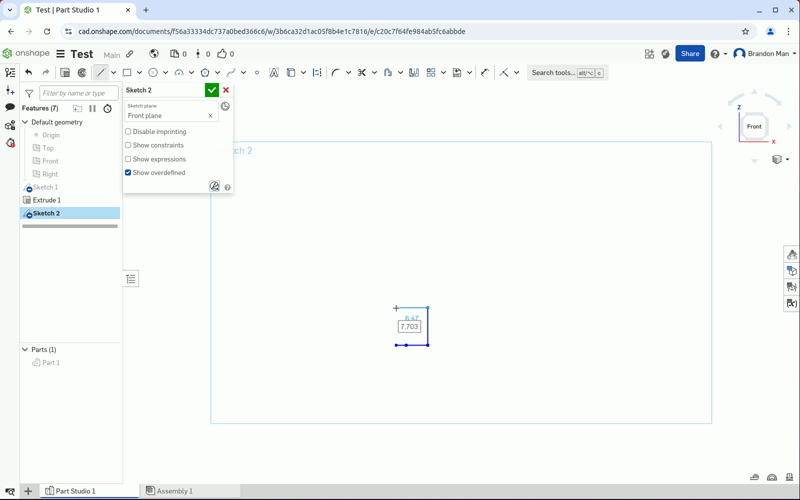
key_up(shift)
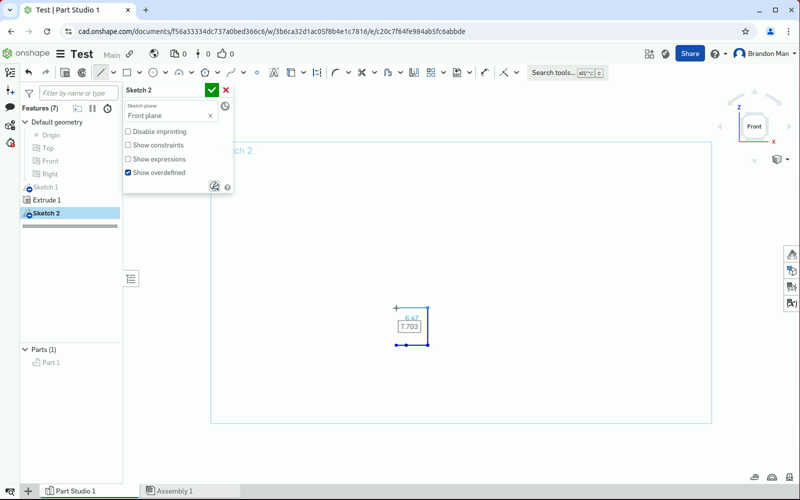
mouse_move(426, 307)
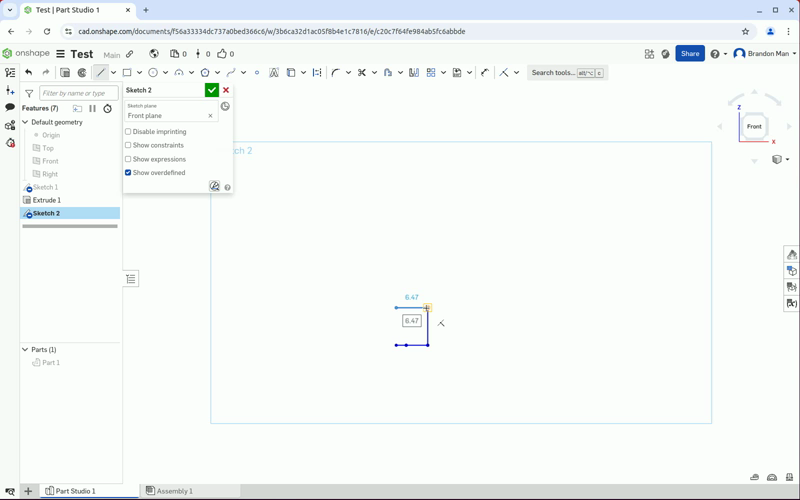
key_down(shift)
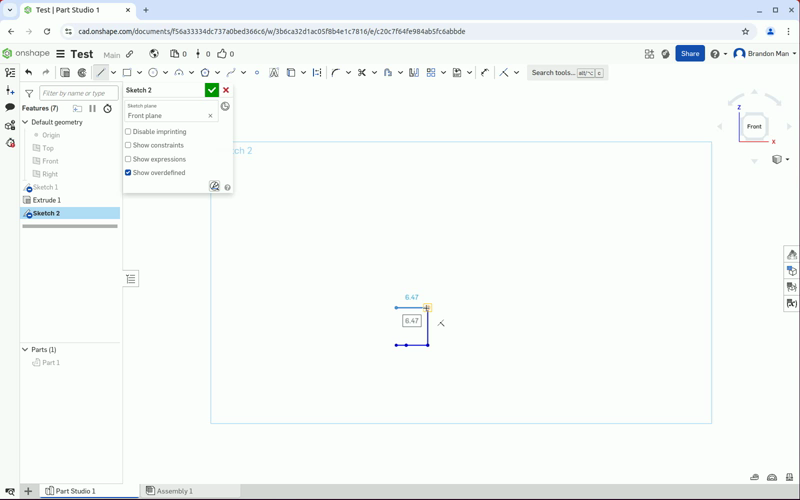
mouse_move(396, 345)
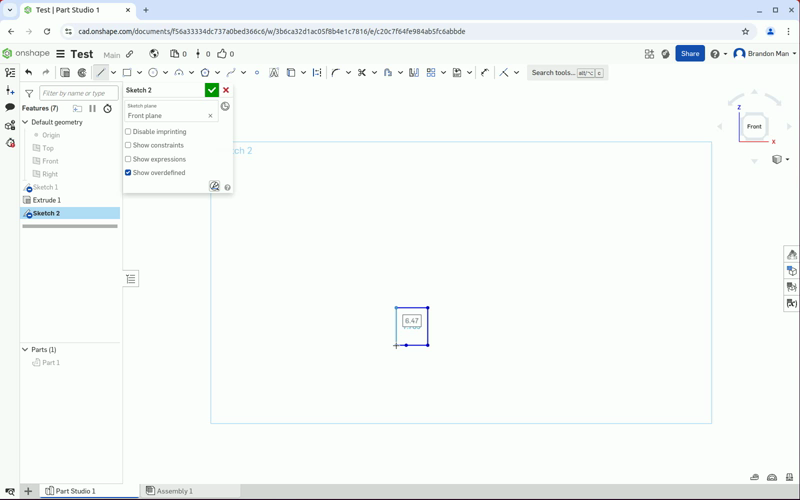
key_up(shift)
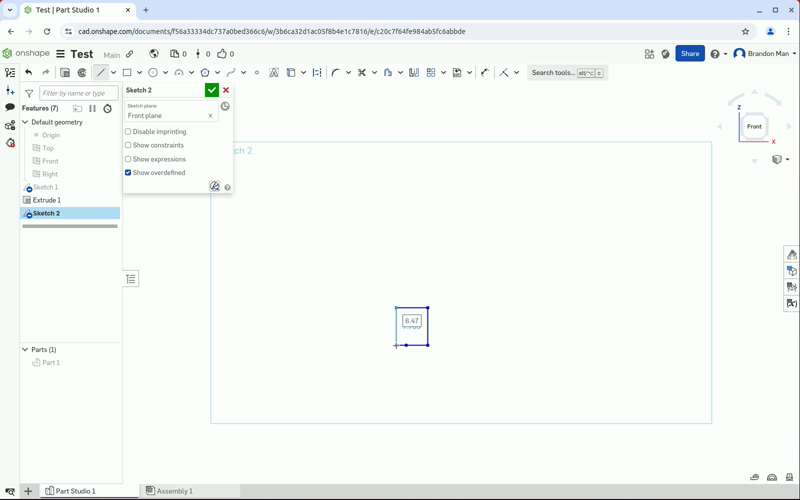
click(396, 345)
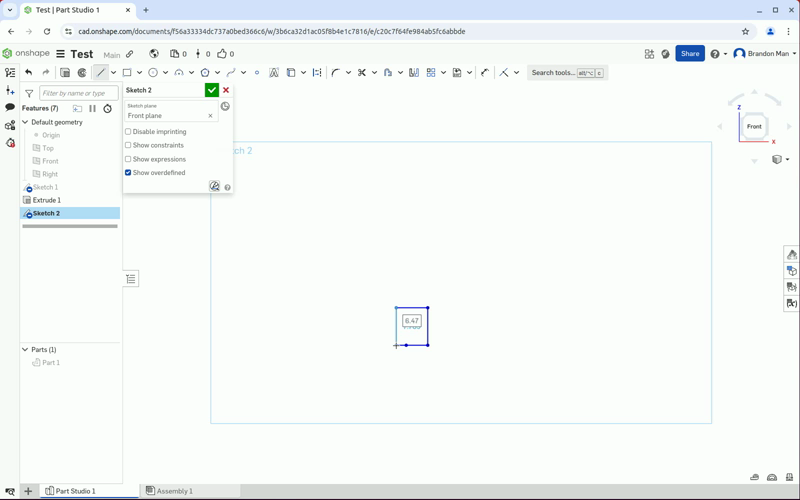
key(esc)
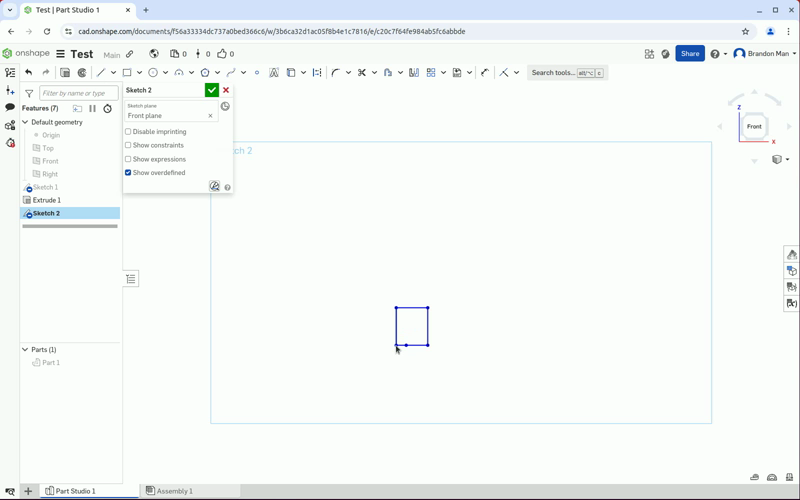
mouse_move(421, 335)
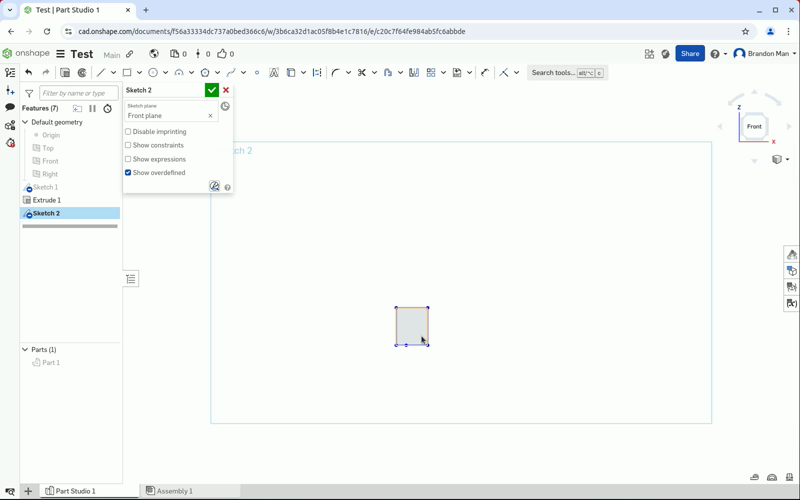
scroll(6)
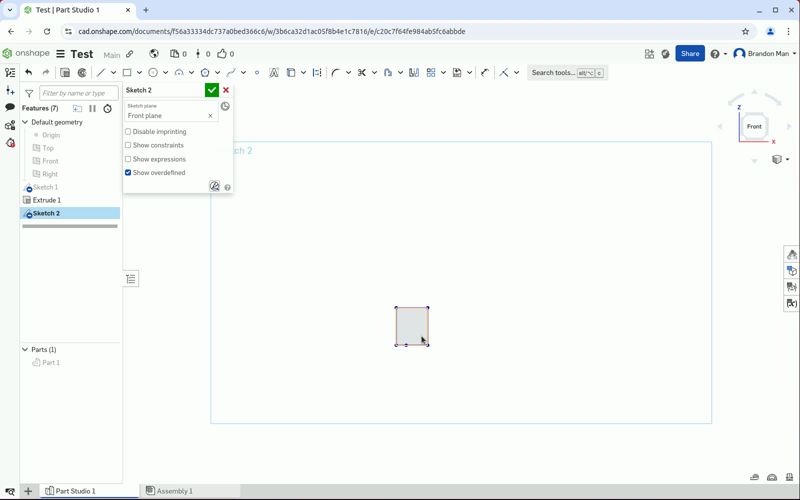
scroll(6)
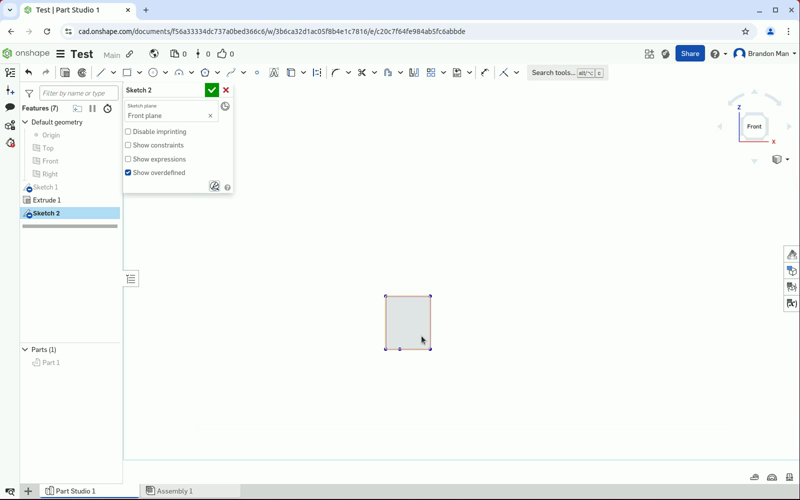
scroll(6)
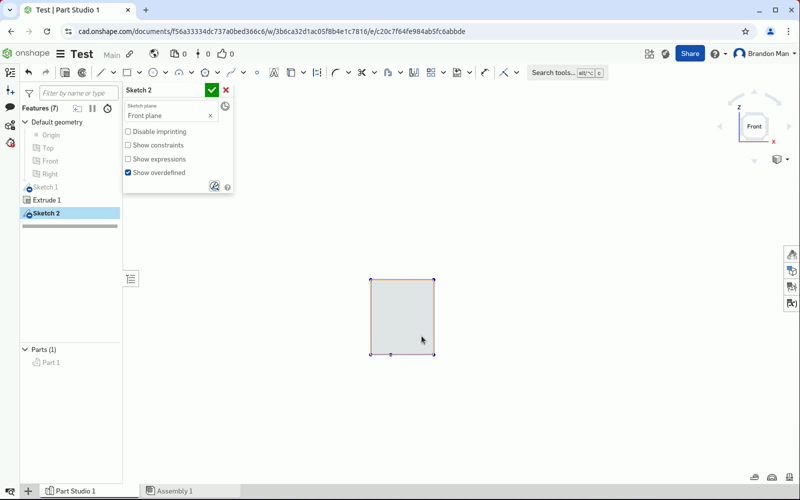
scroll(6)
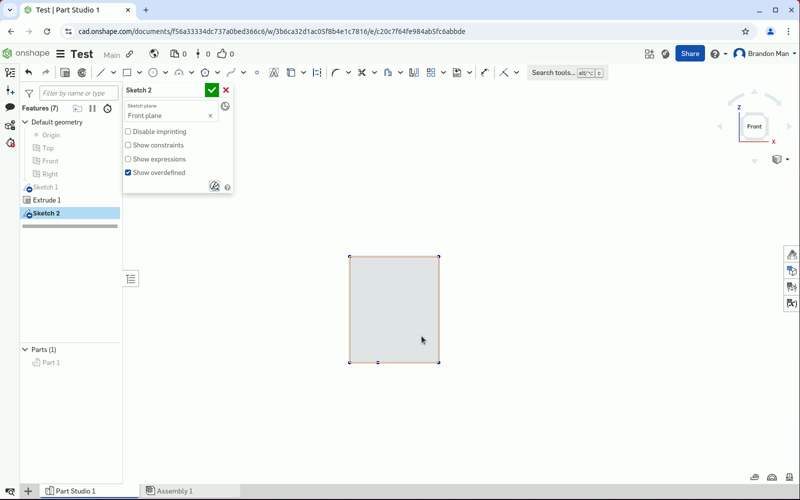
scroll(6)
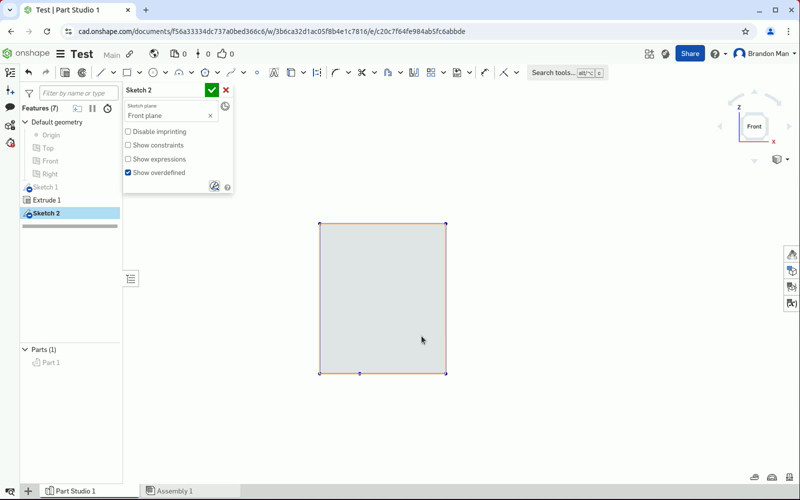
scroll(6)
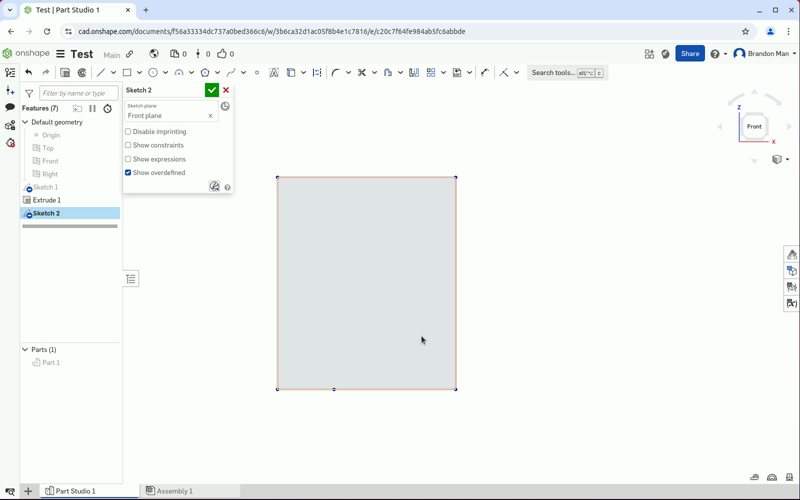
scroll(6)
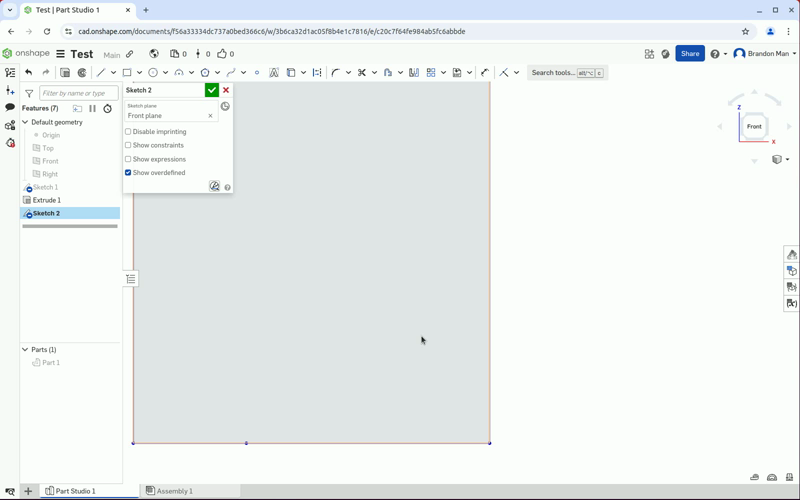
click(421, 335)
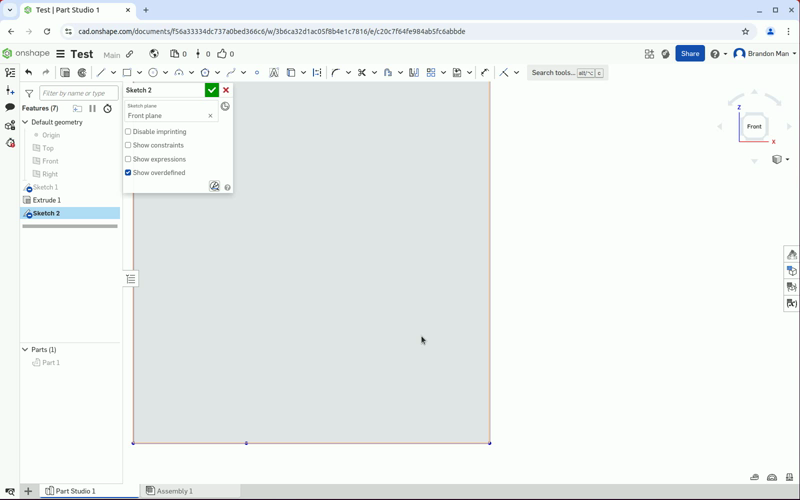
scroll(-6)
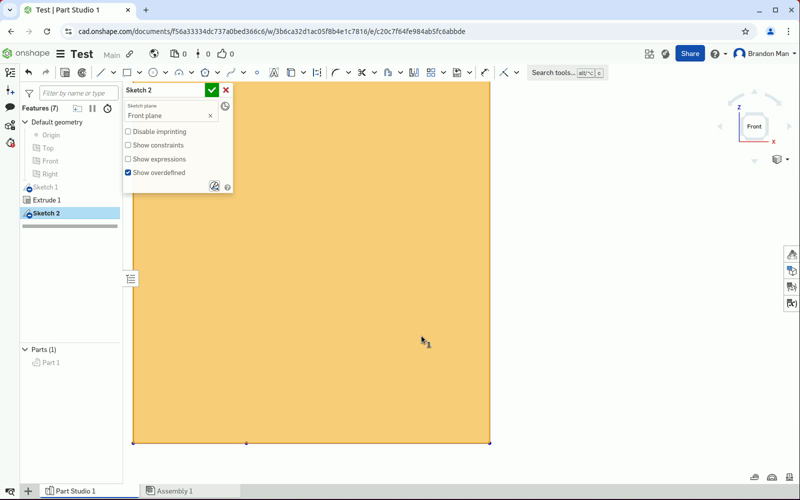
scroll(-6)
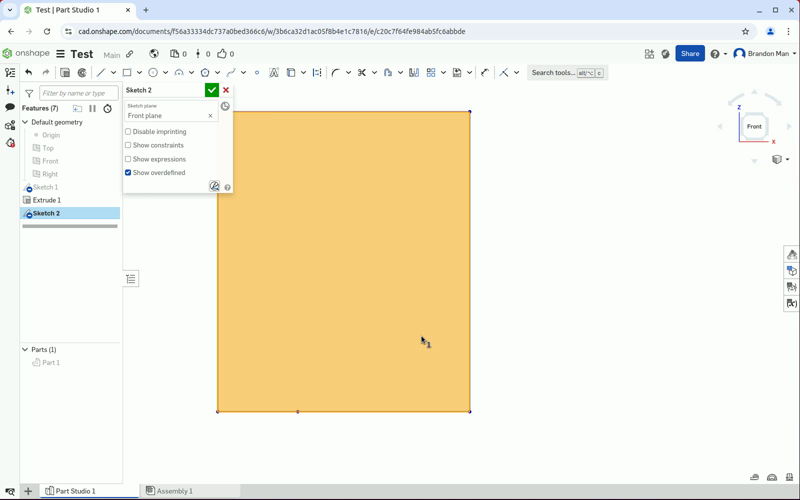
scroll(-6)
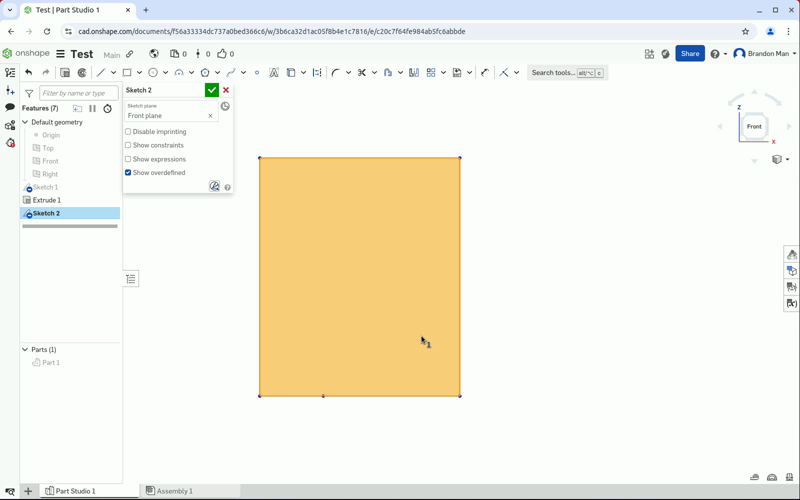
scroll(-6)
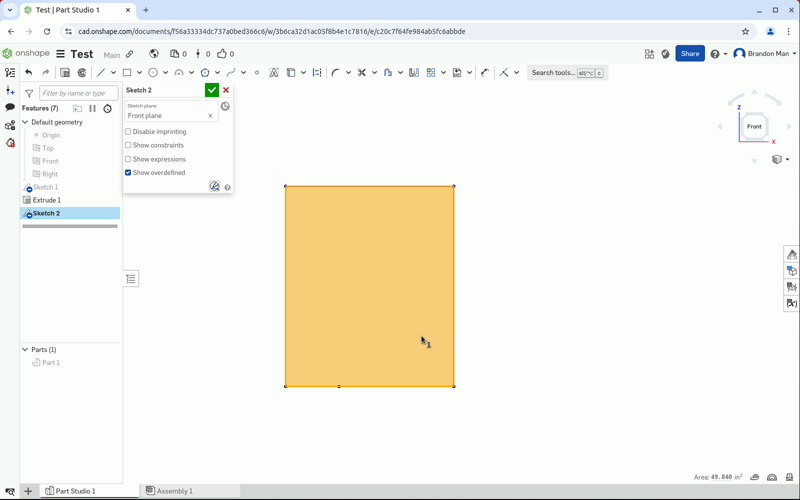
scroll(-6)
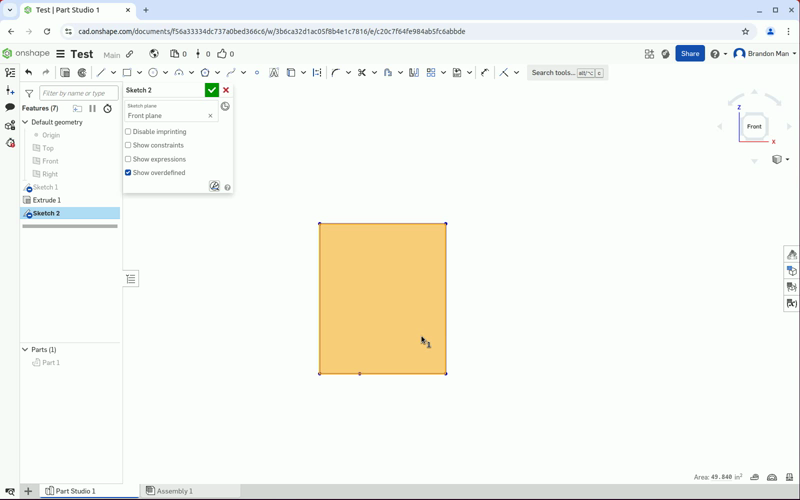
scroll(-6)
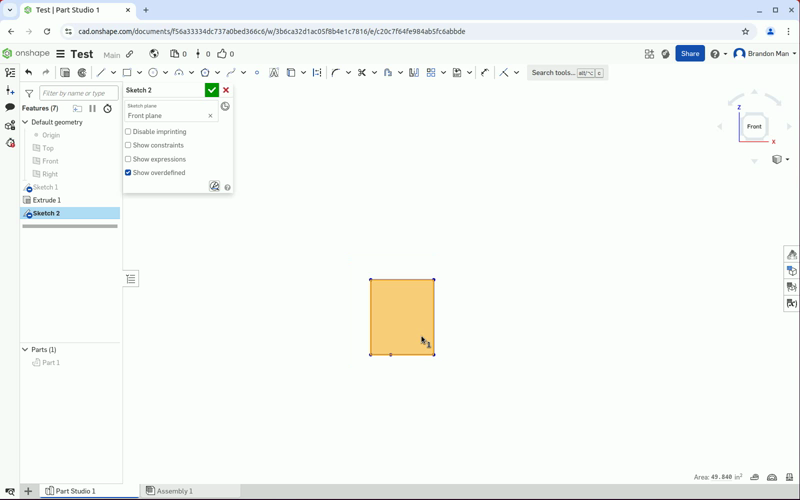
scroll(-6)
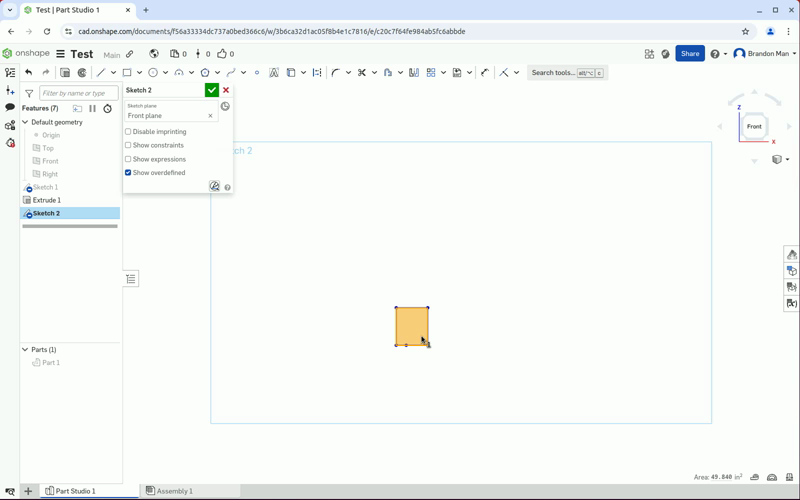
mouse_move(73, 352)
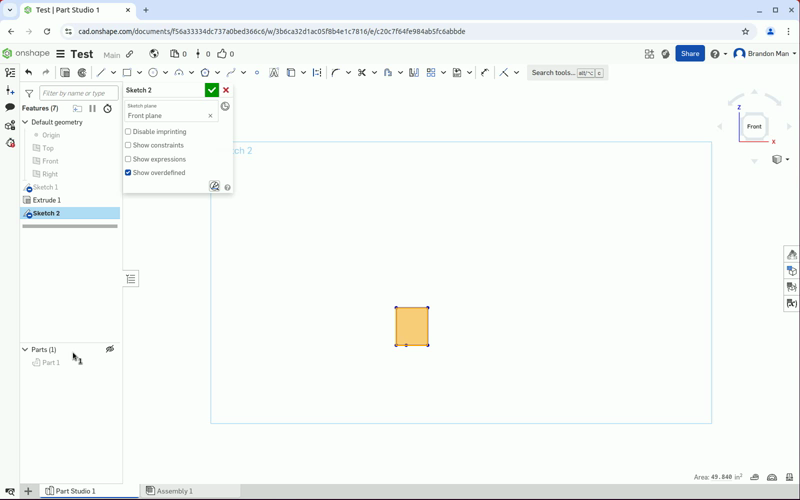
key(shift+y)
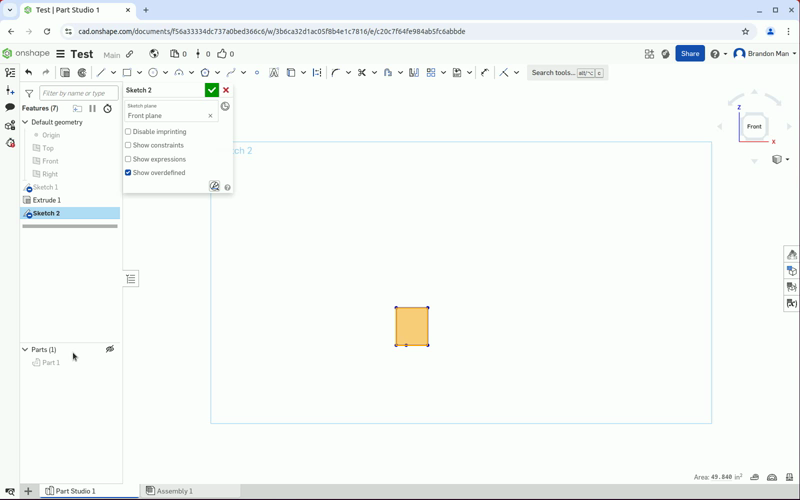
key(shift+e)
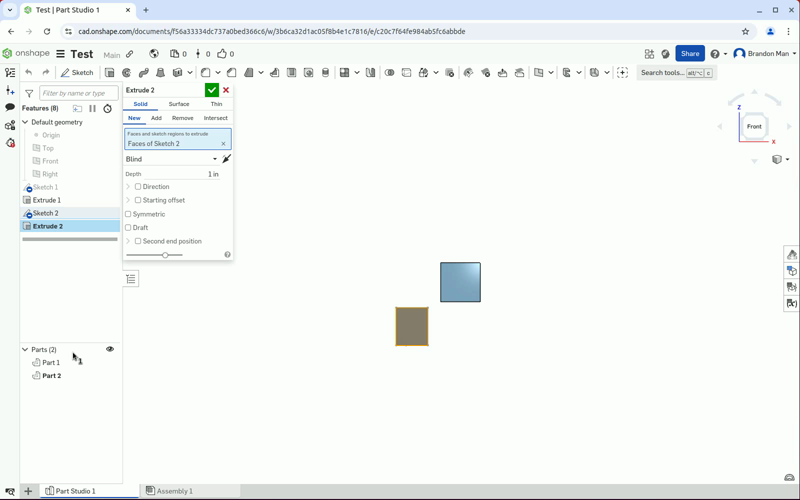
mouse_move(143, 106)
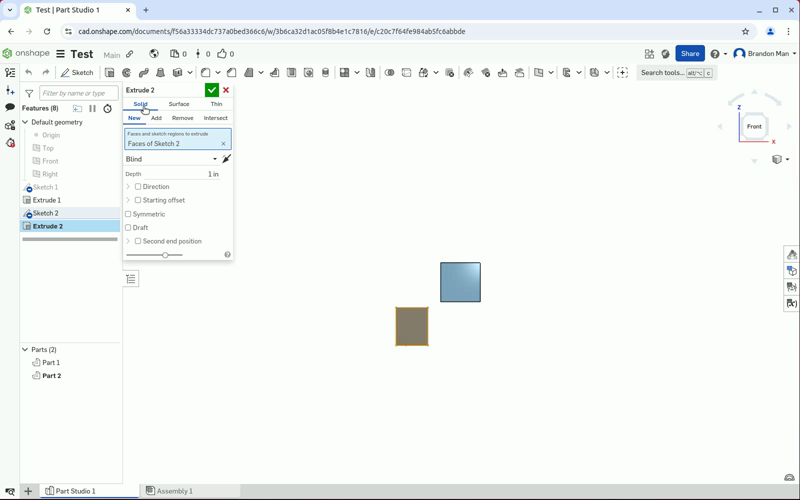
click(143, 106)
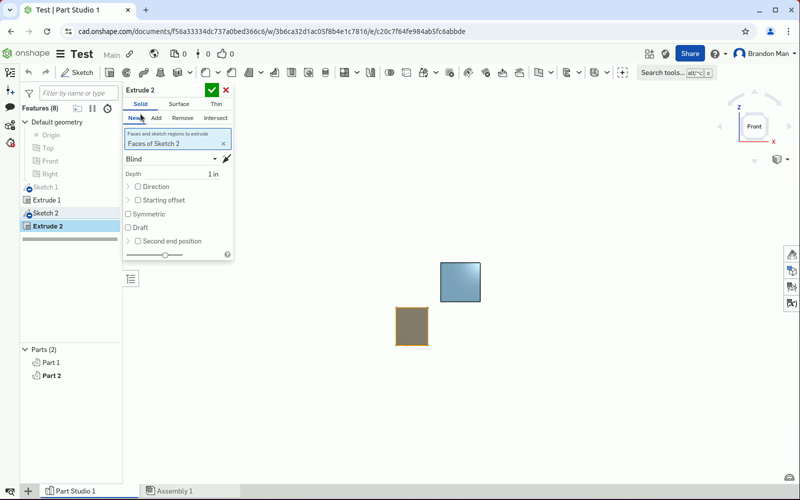
mouse_move(137, 120)
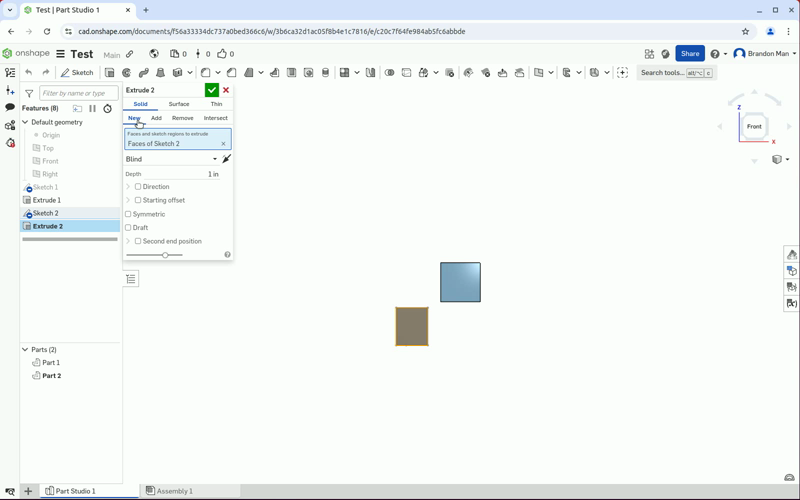
click(137, 120)
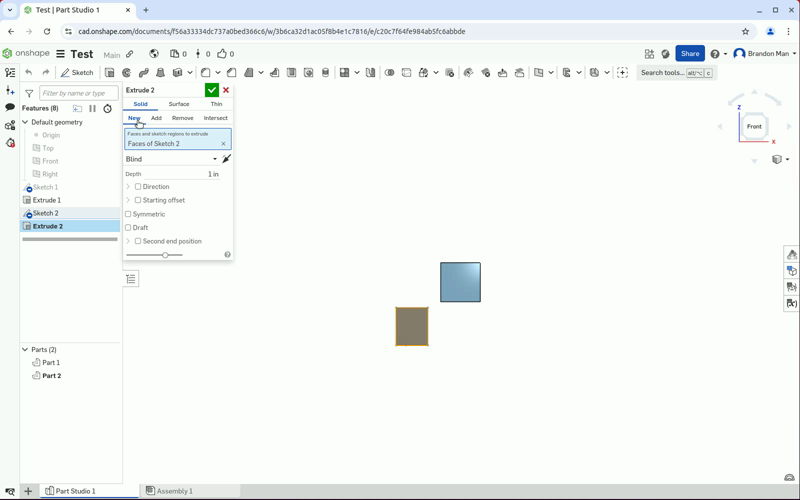
key(tab, 4)
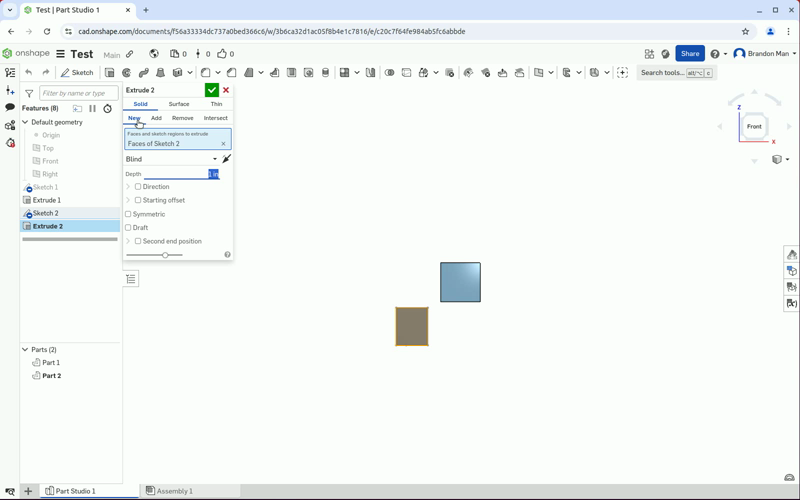
text(23.108)
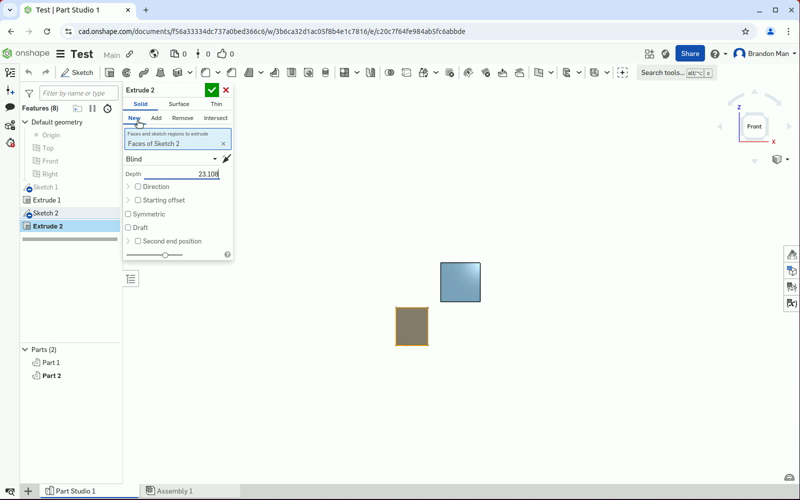
key(enter)
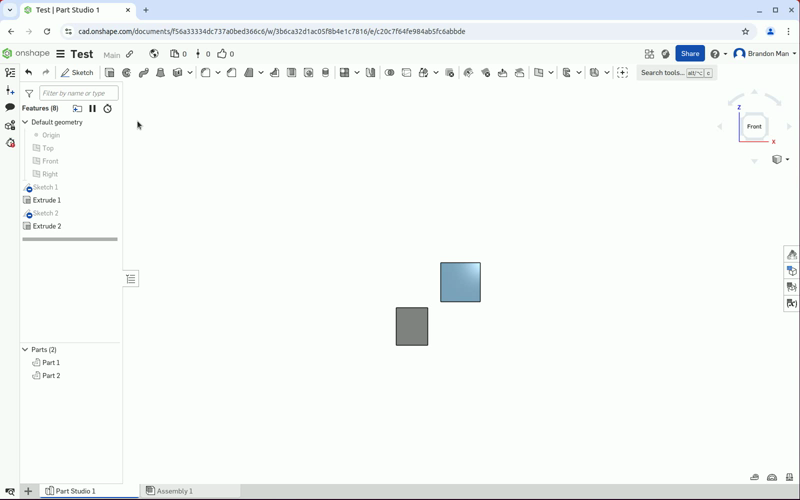
key(shift+h)
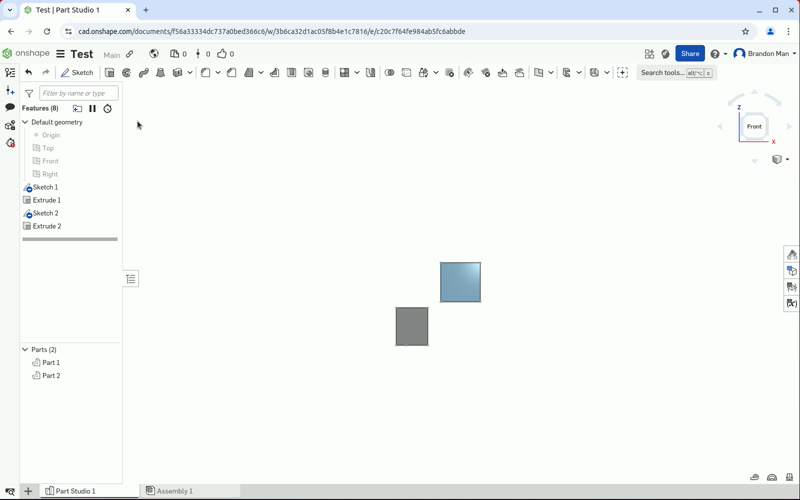
key(shift+h)
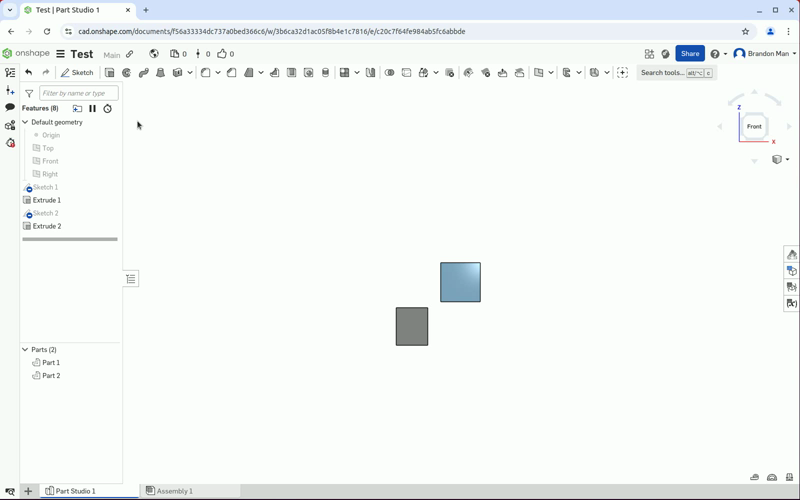
mouse_move(73, 189)
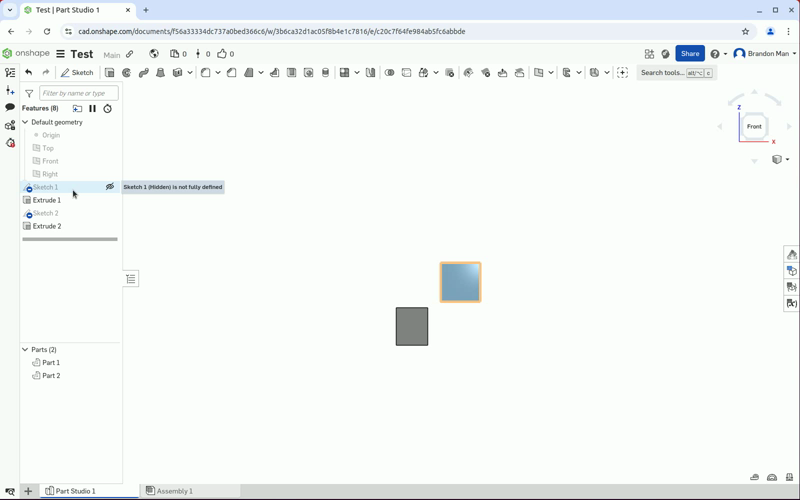
click(73, 189)
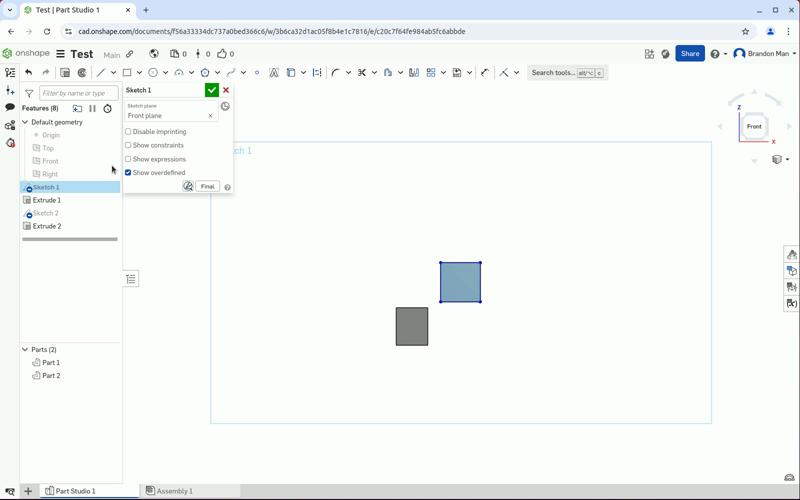
mouse_move(229, 92)
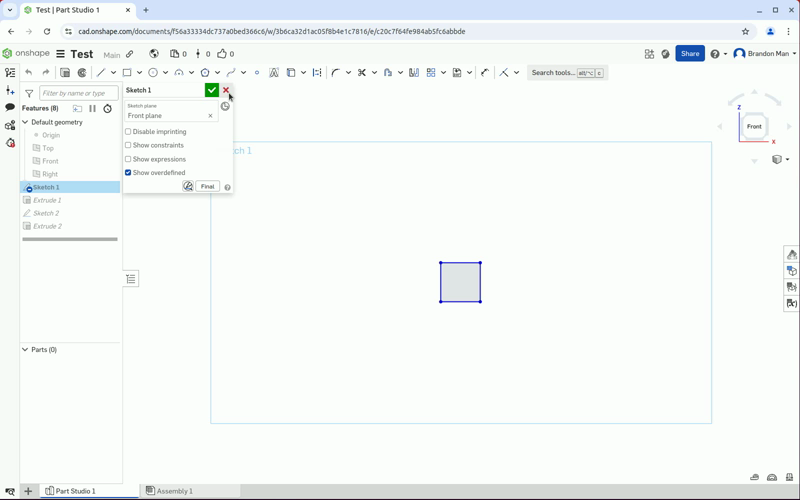
click(229, 92)
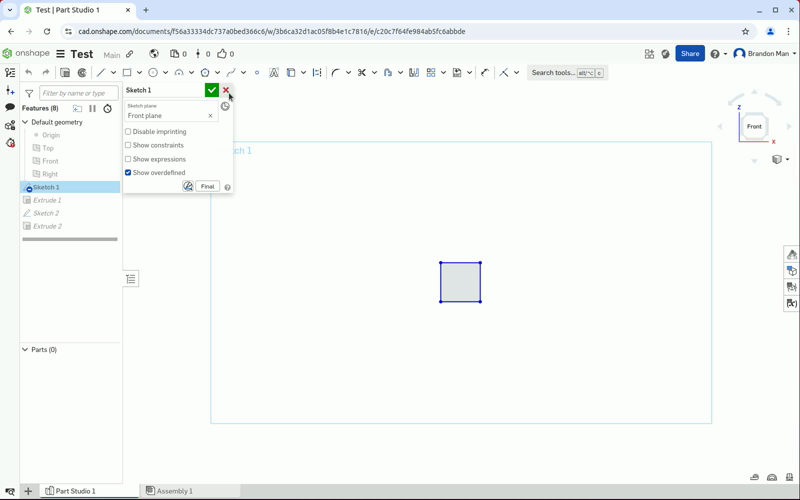
key(shift+s)
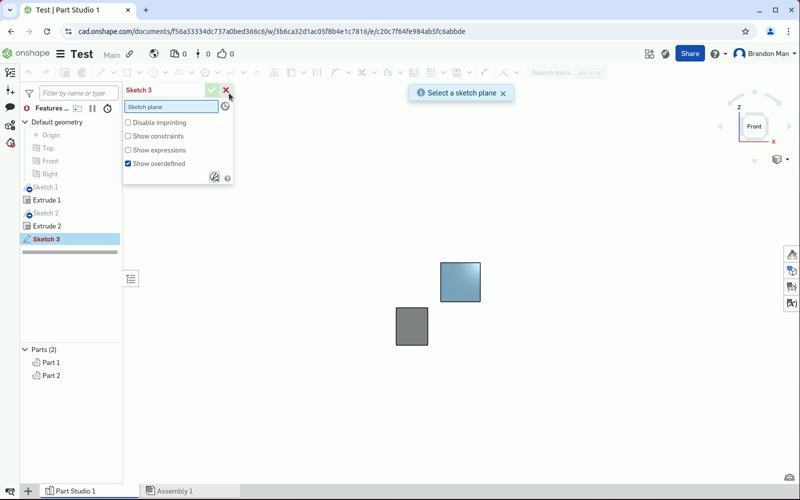
mouse_move(73, 163)
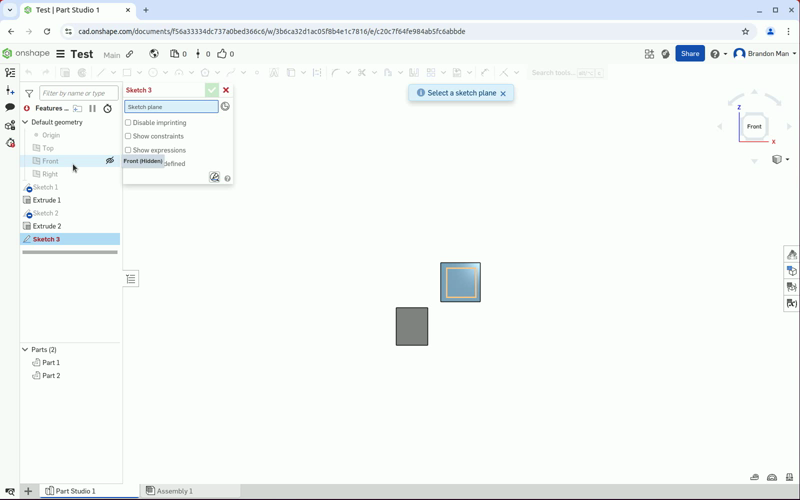
click(73, 163)
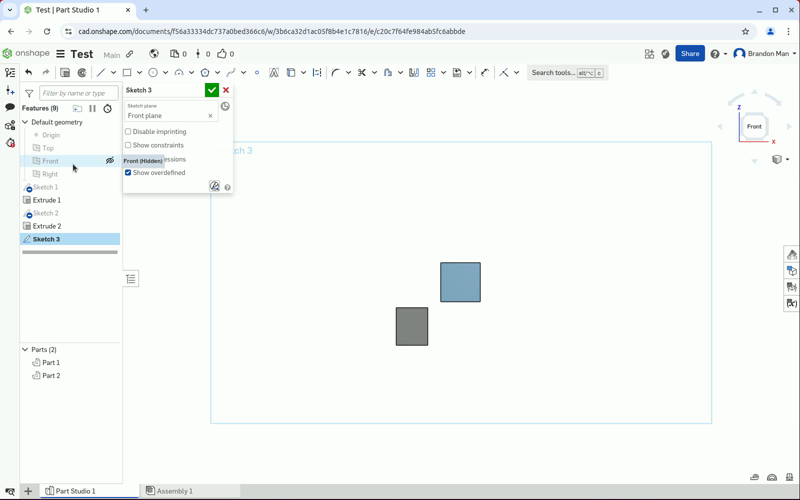
mouse_move(73, 352)
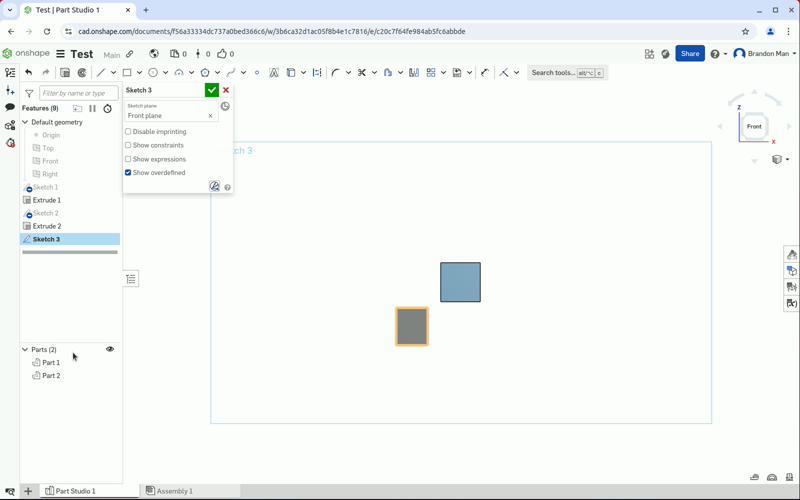
key(y)
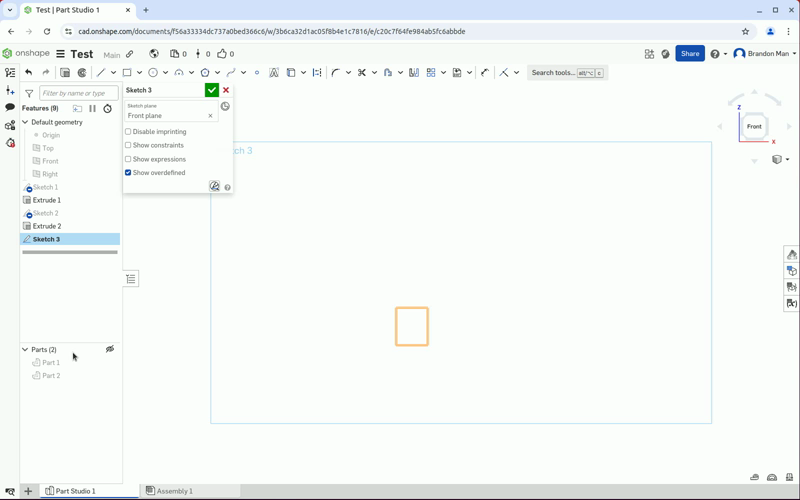
key(l)
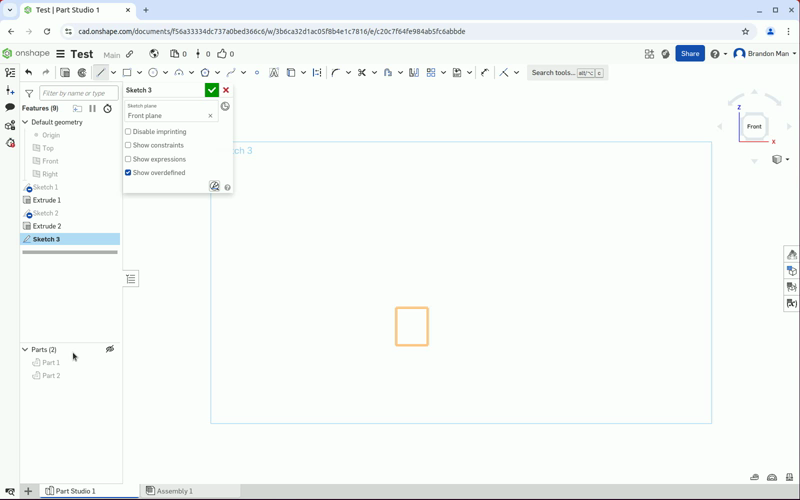
key_down(shift)
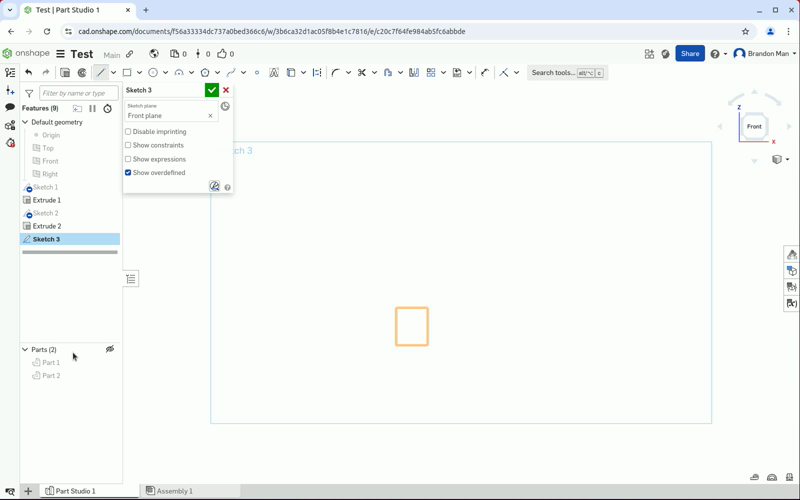
mouse_move(396, 345)
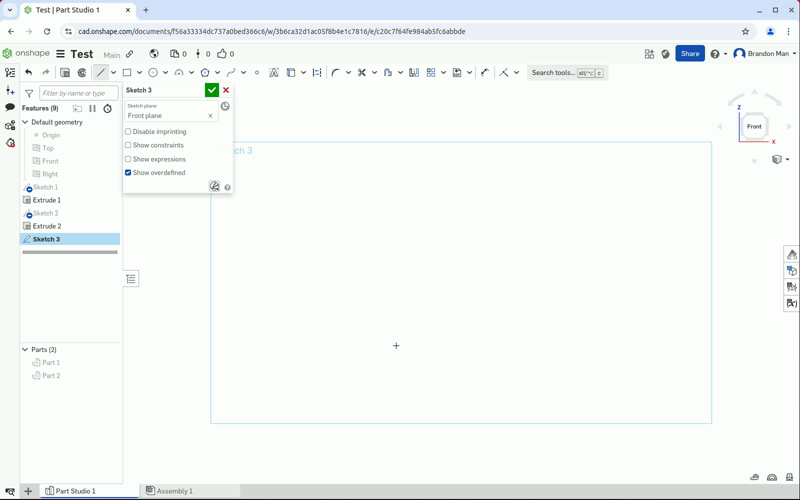
click(396, 345)
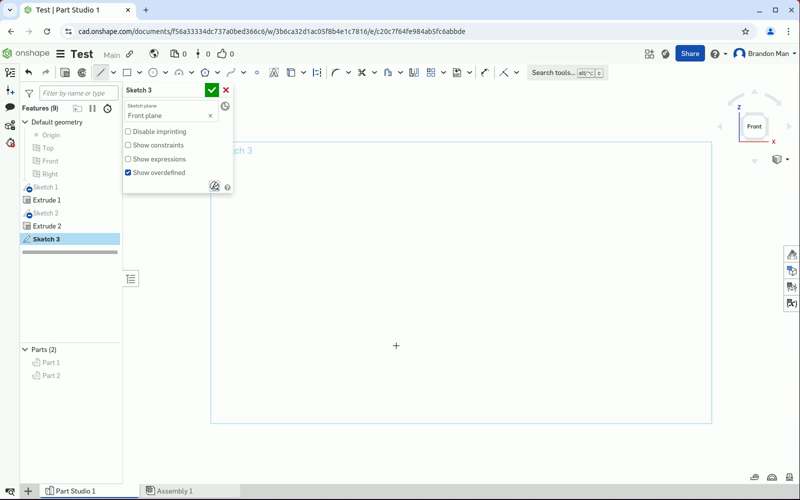
key_up(shift)
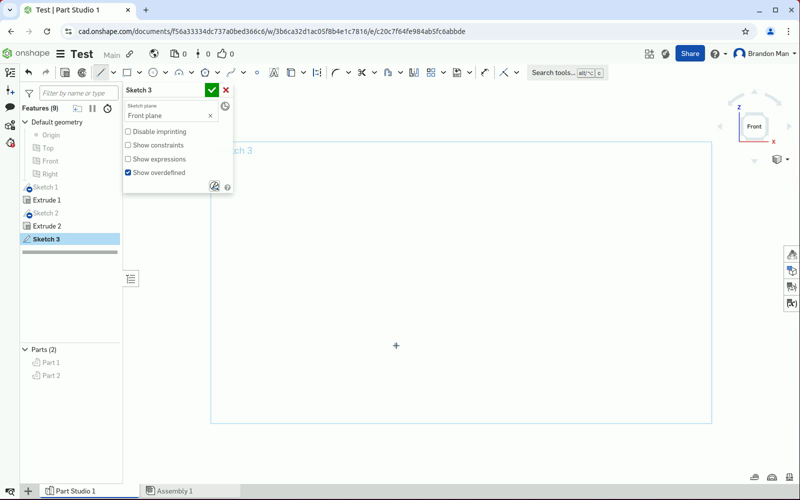
key_down(shift)
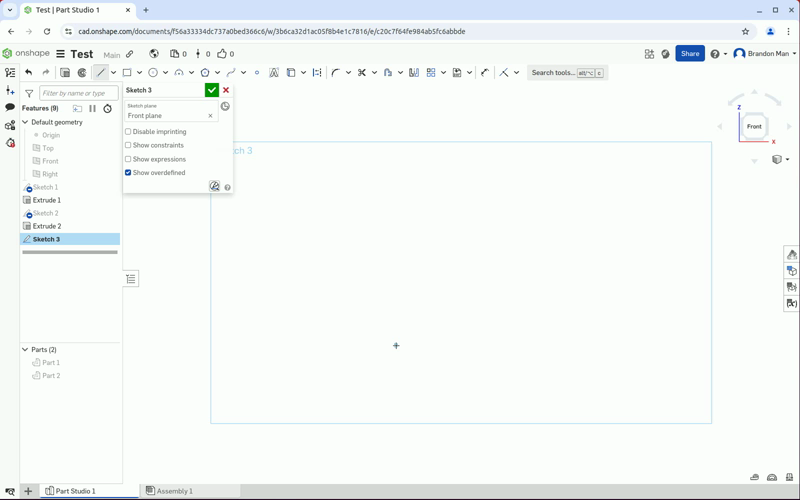
mouse_move(426, 345)
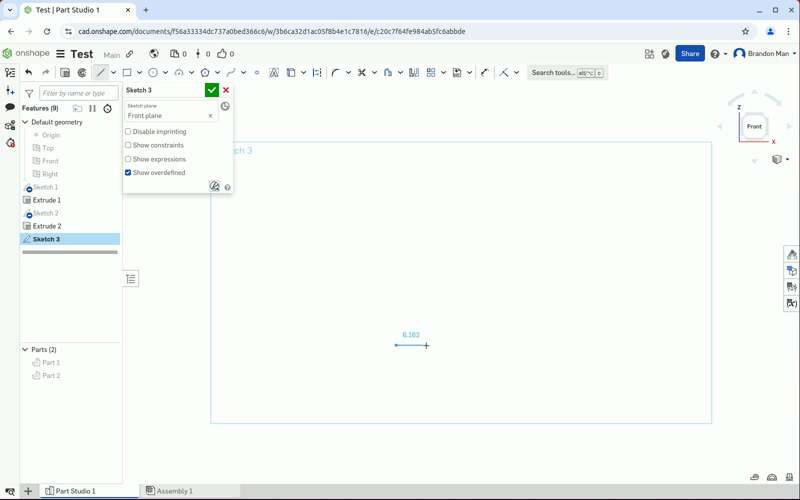
mouse_move(406, 345)
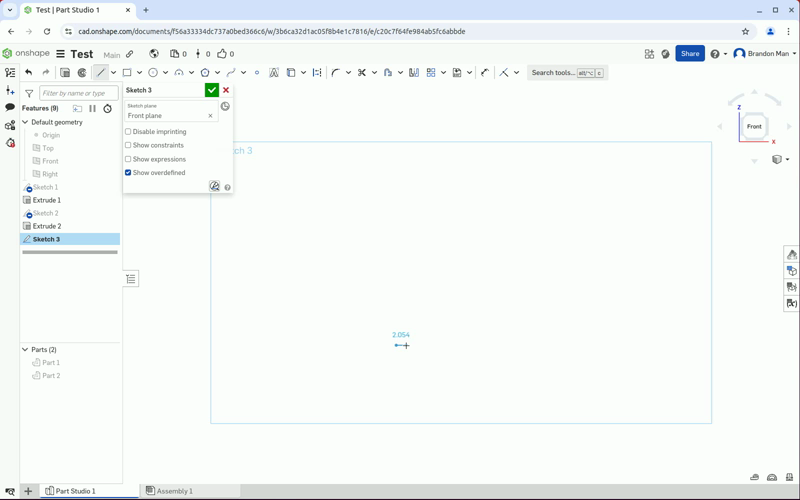
click(406, 345)
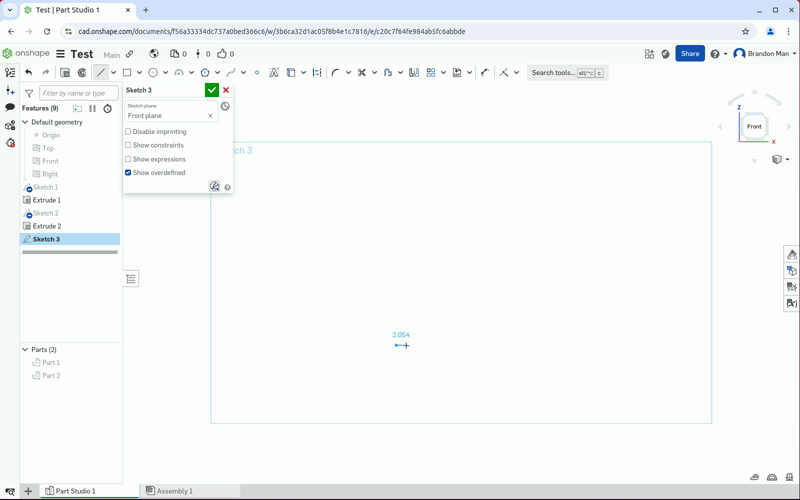
key_up(shift)
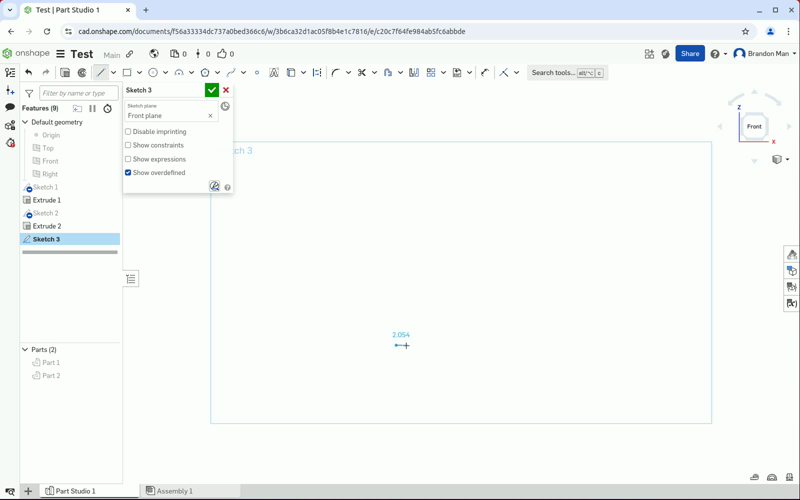
key_down(shift)
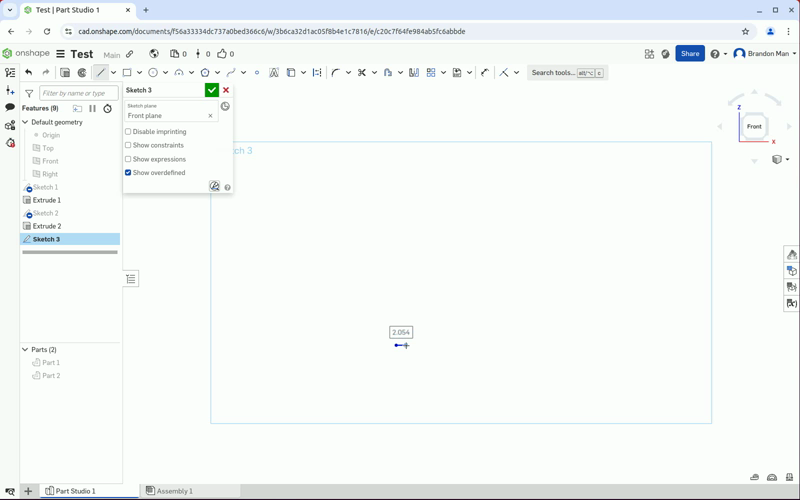
mouse_move(436, 345)
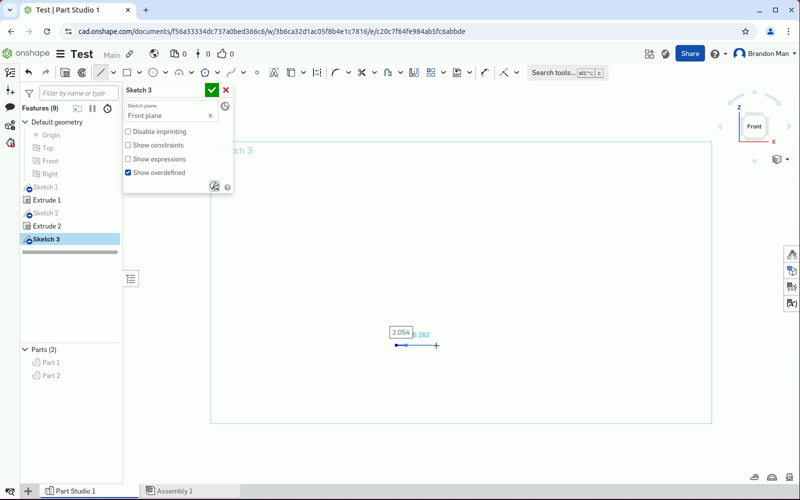
mouse_move(427, 345)
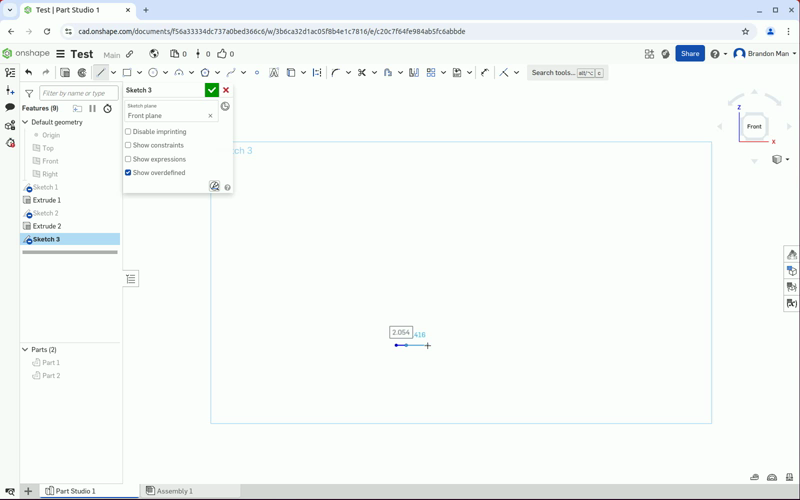
click(427, 345)
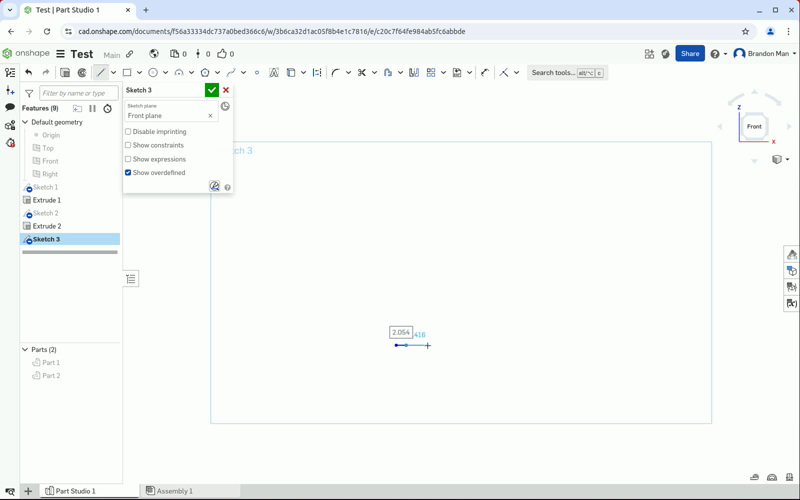
key_up(shift)
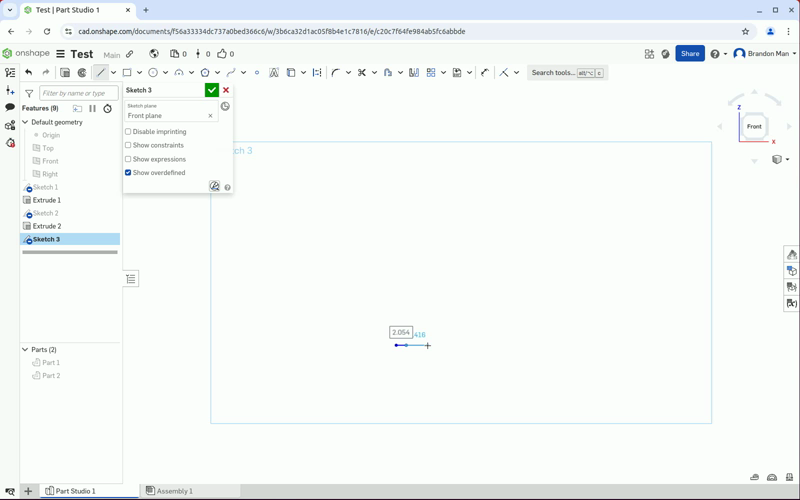
key_down(shift)
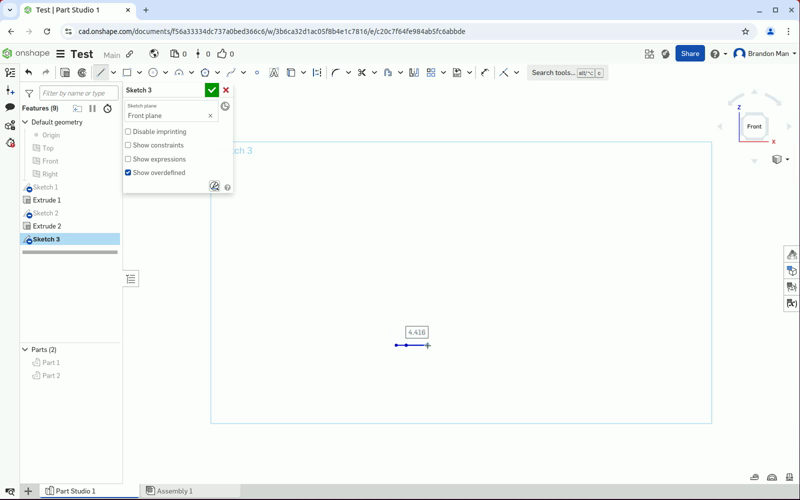
mouse_move(457, 345)
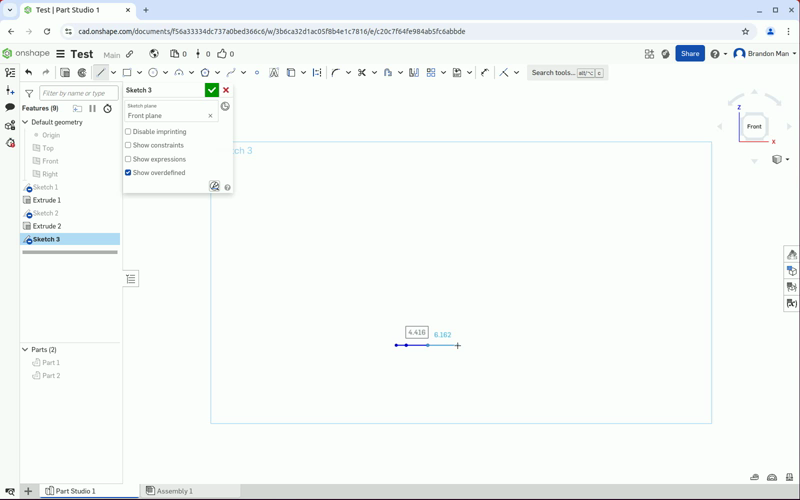
mouse_move(427, 307)
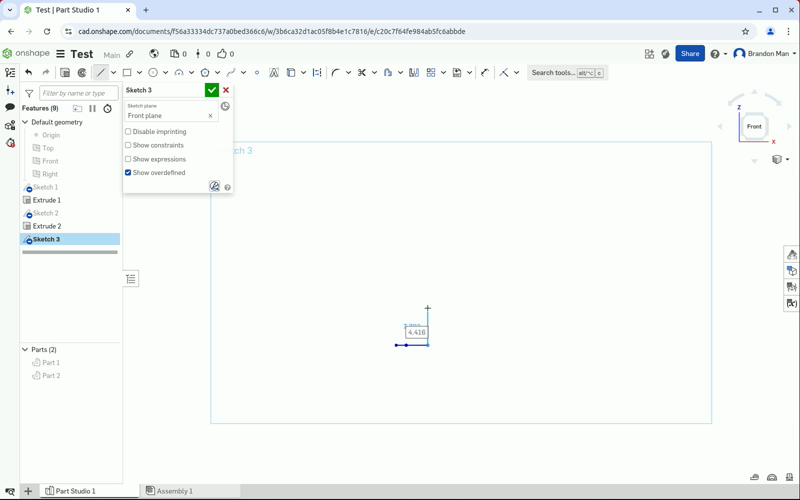
click(427, 307)
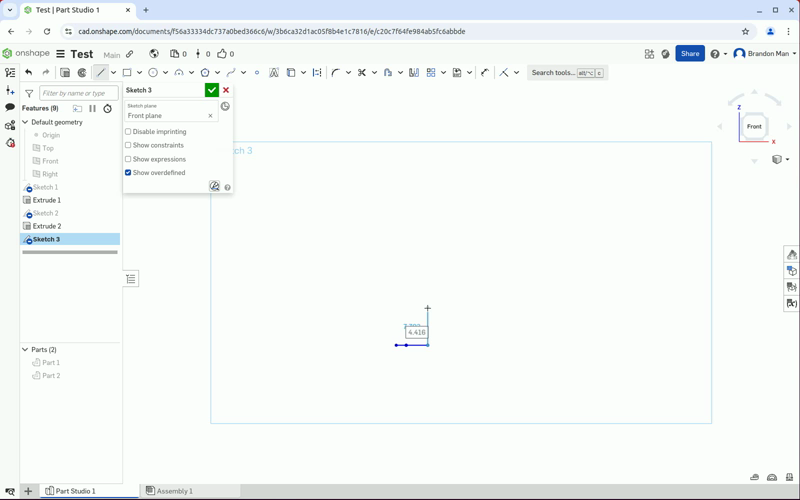
key_up(shift)
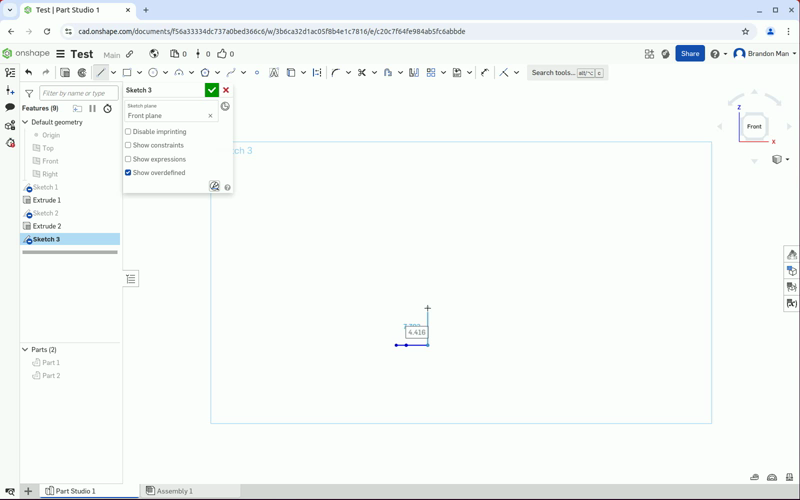
key_down(shift)
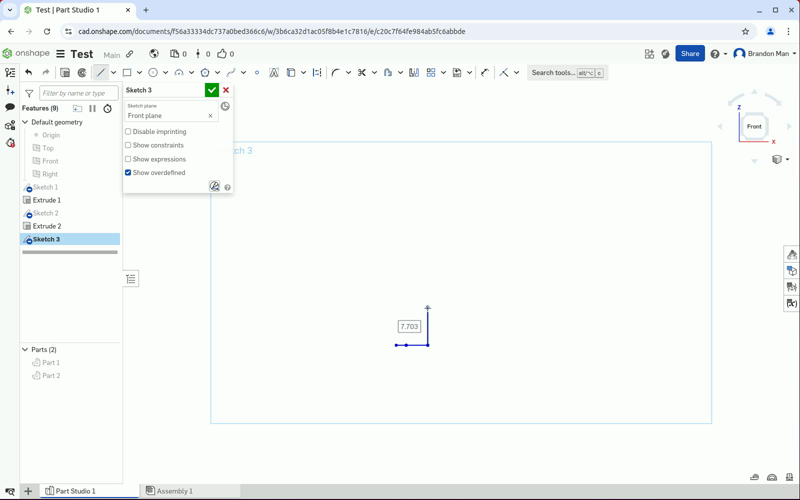
mouse_move(457, 307)
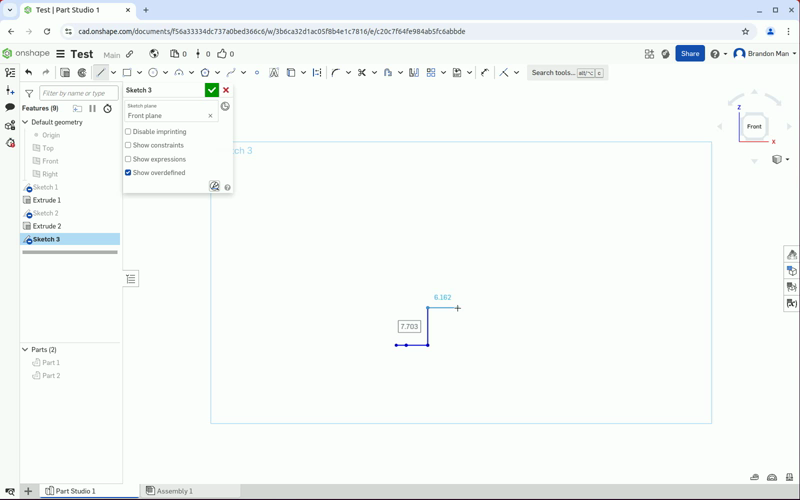
mouse_move(396, 307)
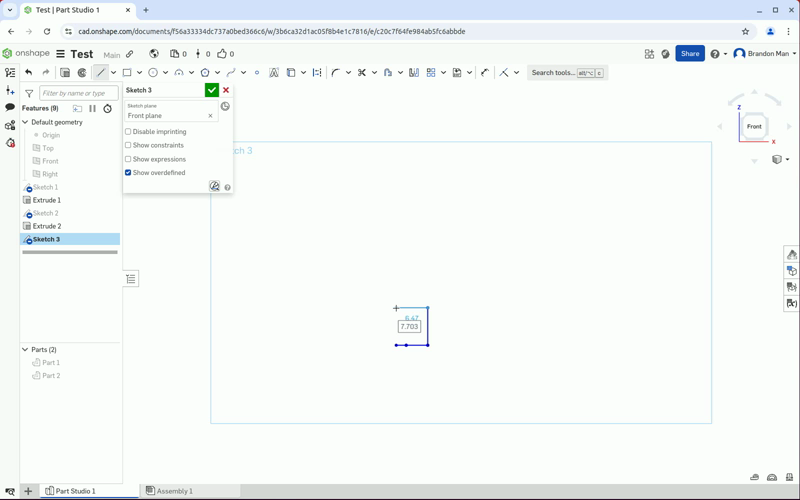
click(396, 307)
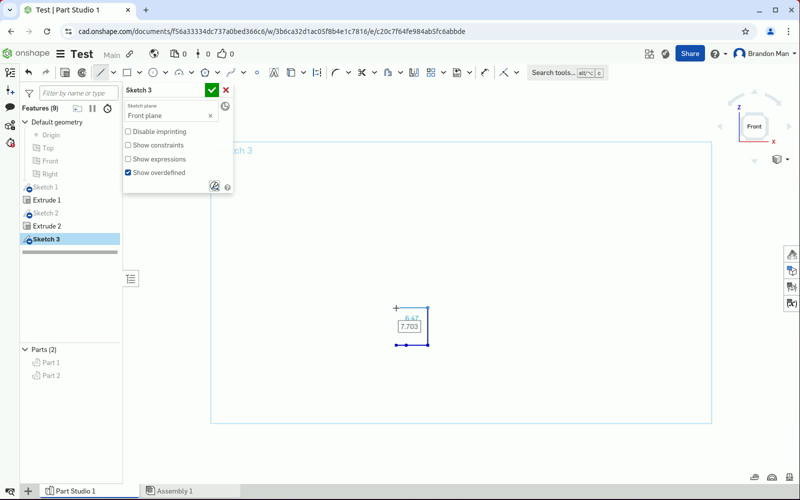
key_up(shift)
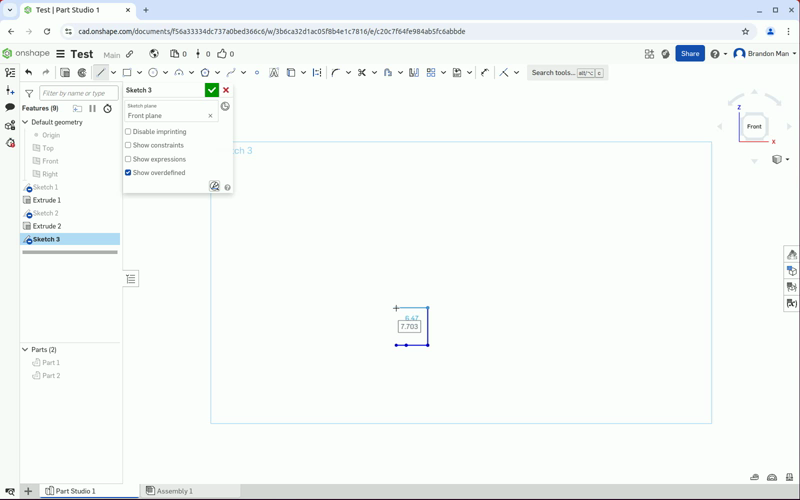
mouse_move(426, 307)
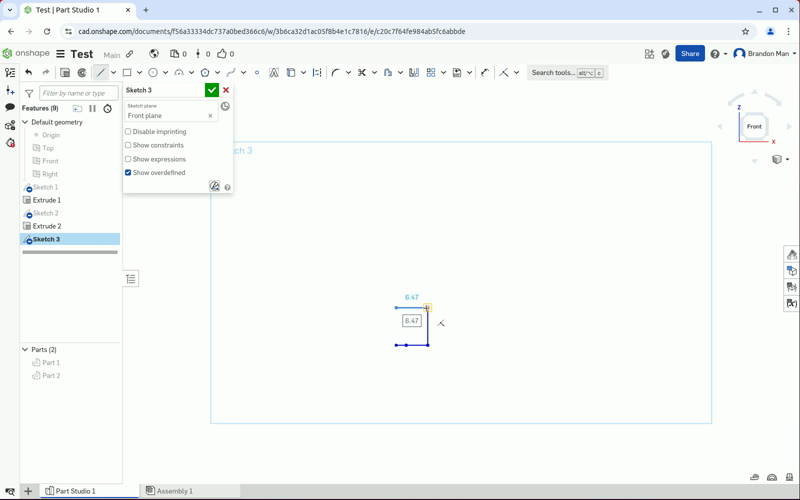
key_down(shift)
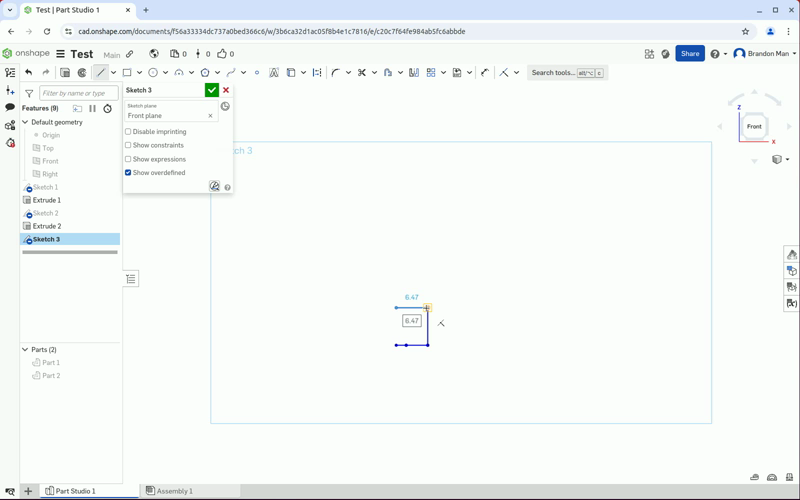
mouse_move(396, 345)
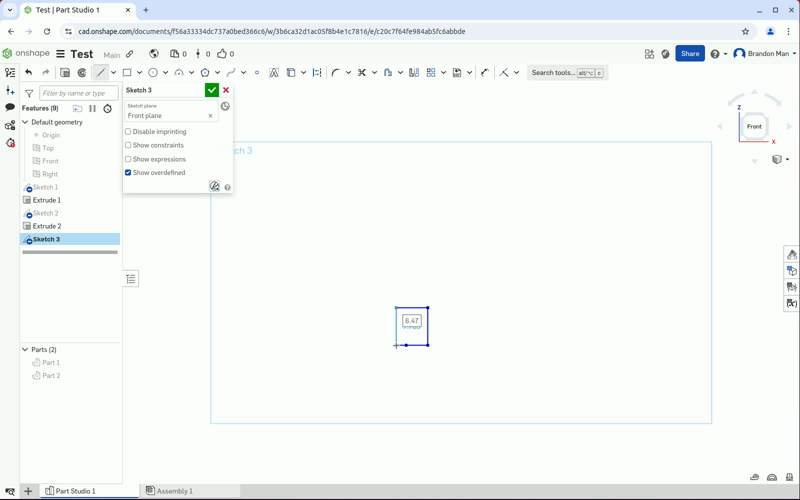
key_up(shift)
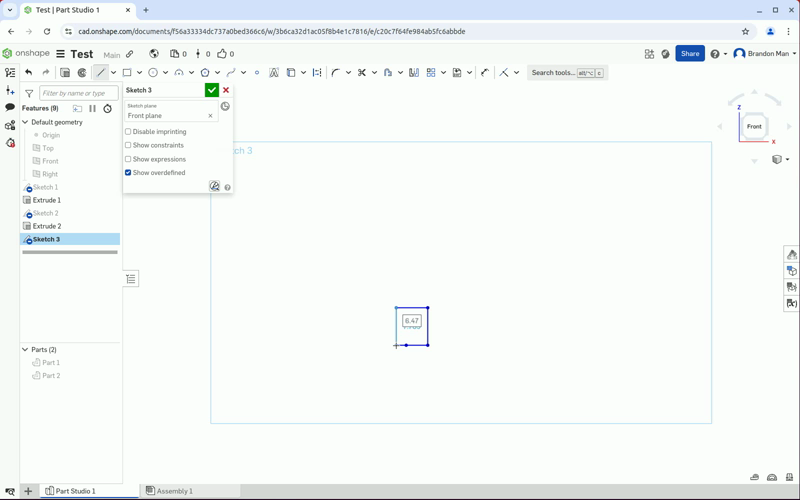
click(396, 345)
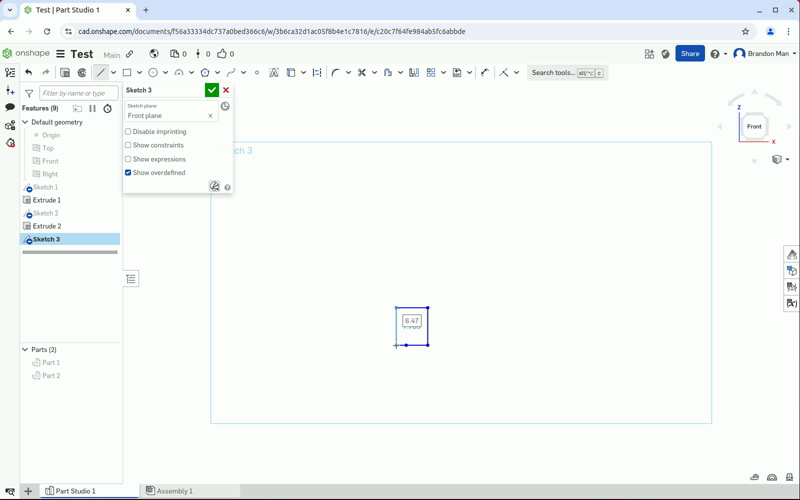
key(esc)
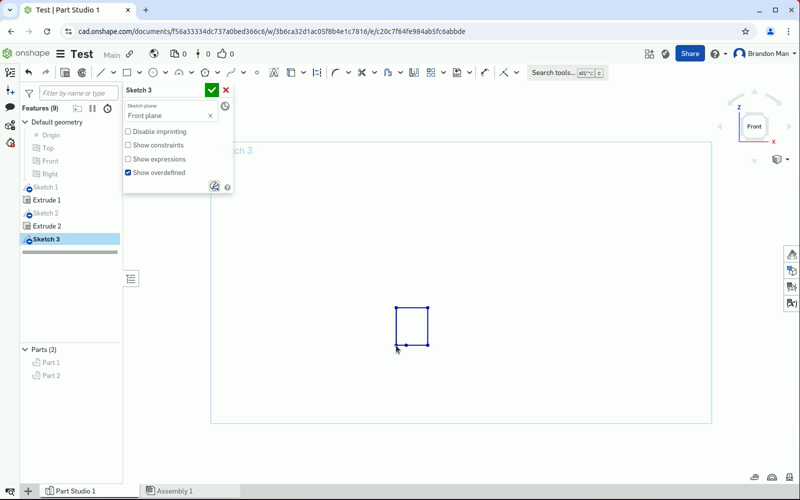
mouse_move(414, 311)
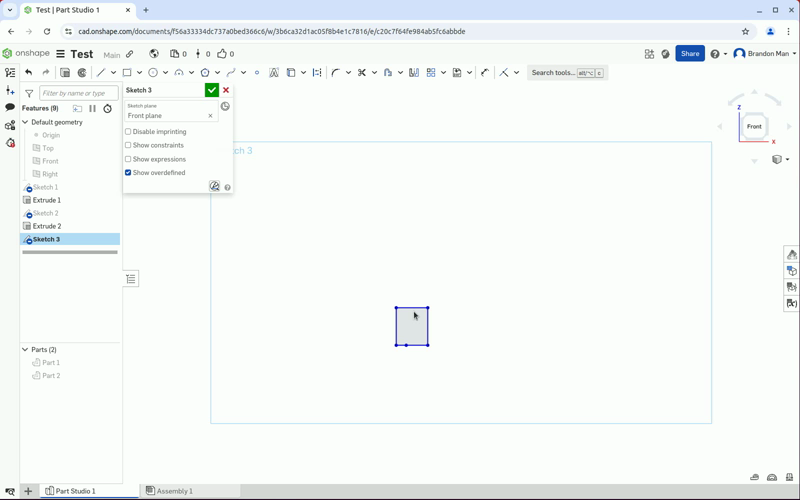
scroll(6)
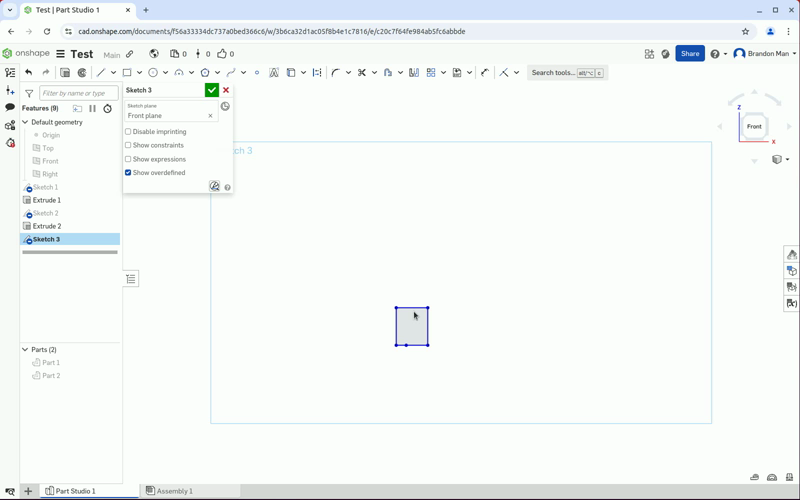
scroll(6)
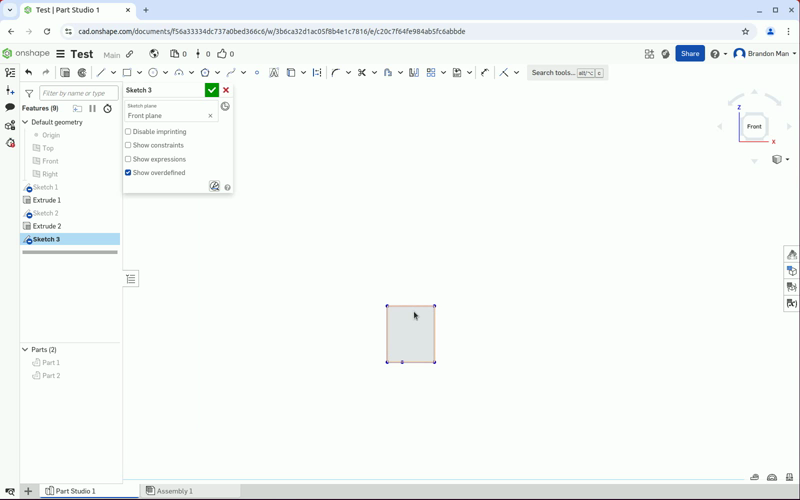
scroll(6)
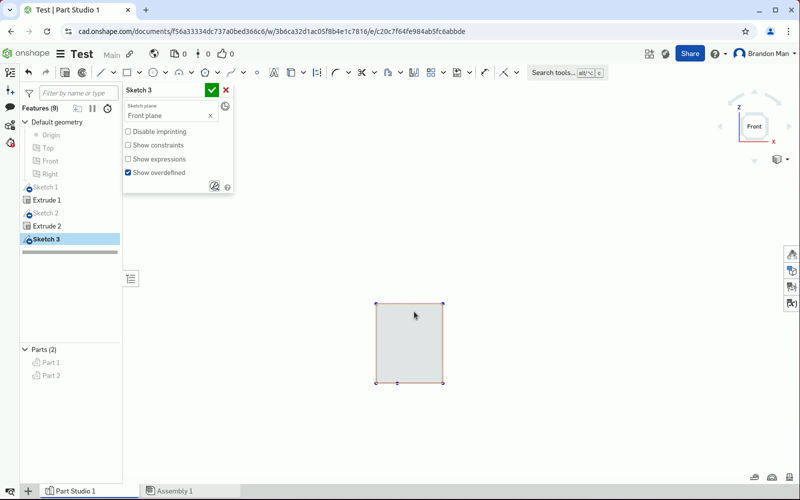
scroll(6)
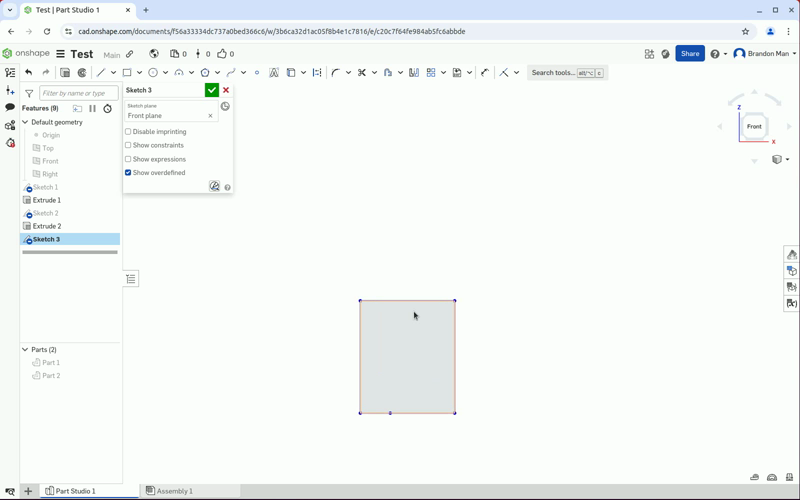
scroll(6)
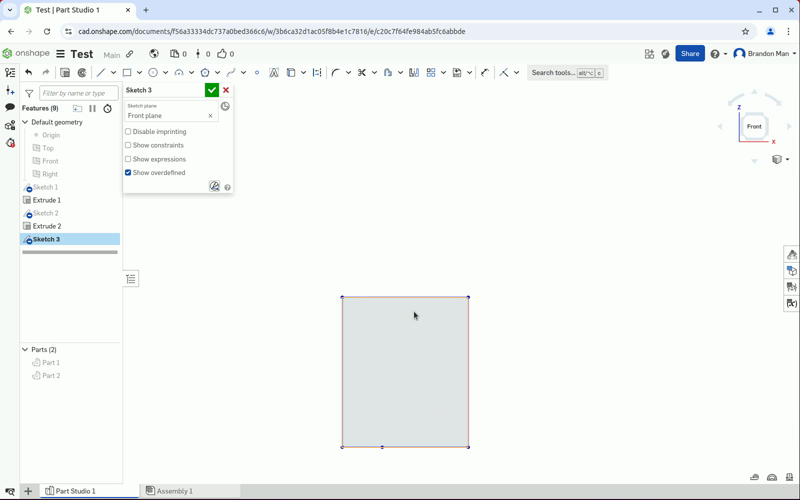
scroll(6)
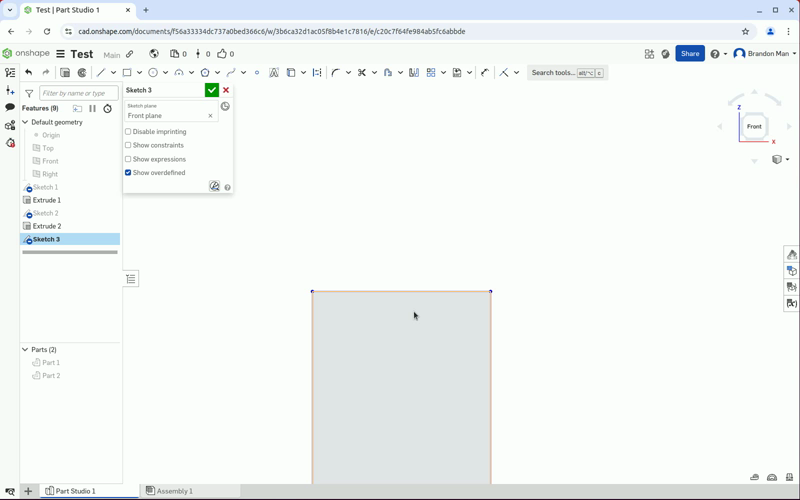
scroll(6)
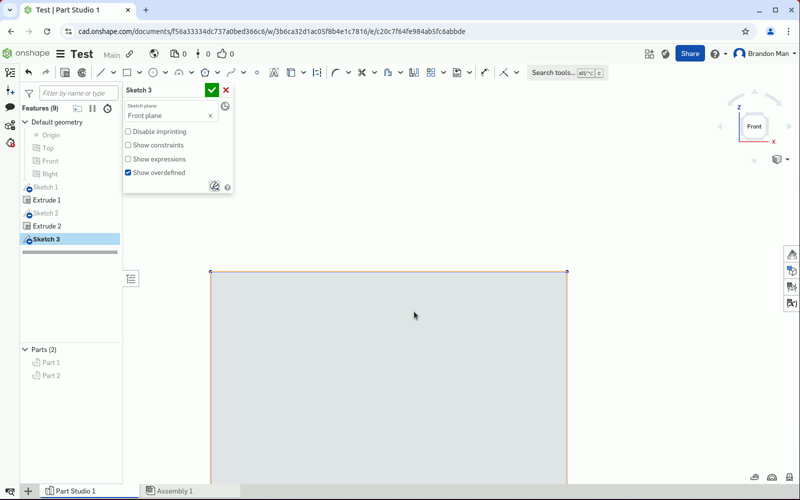
click(414, 311)
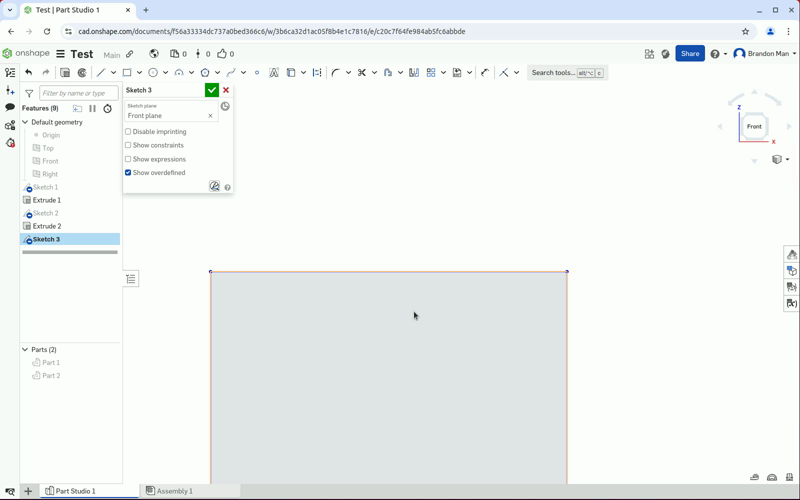
scroll(-6)
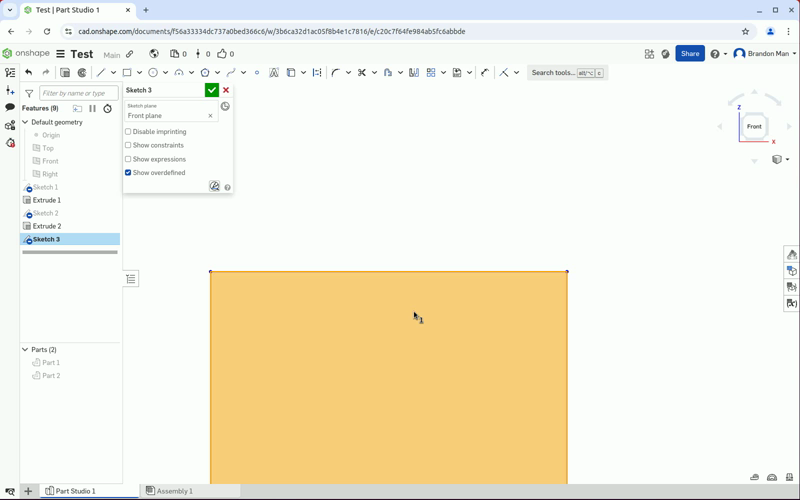
scroll(-6)
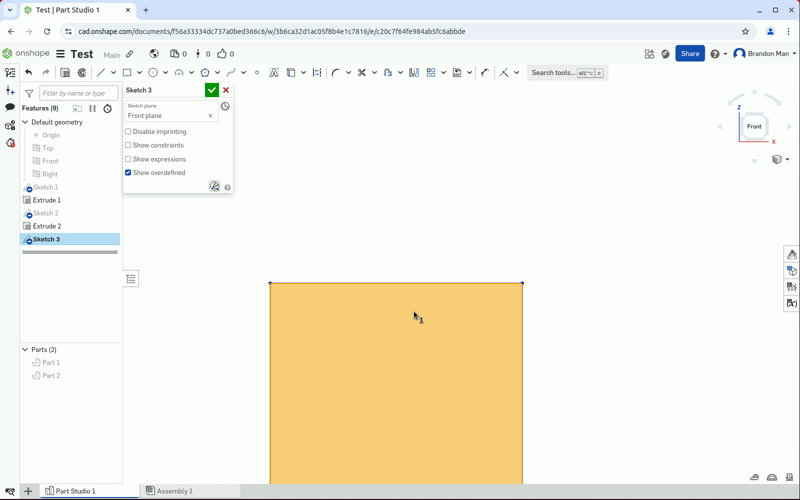
scroll(-6)
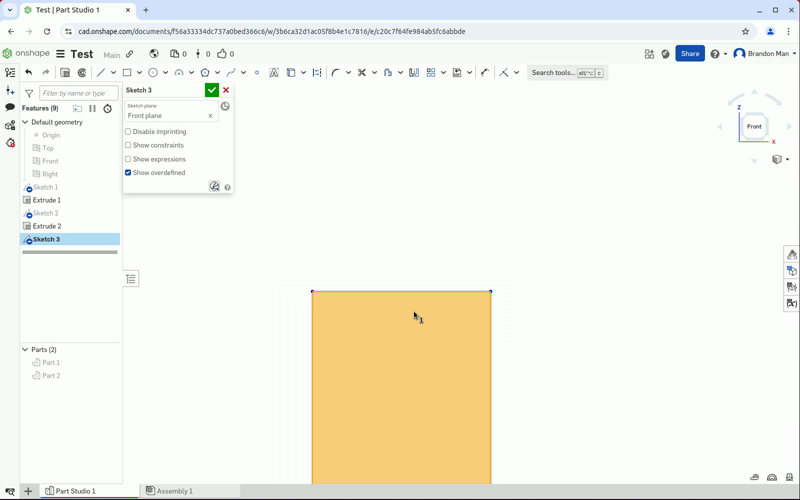
scroll(-6)
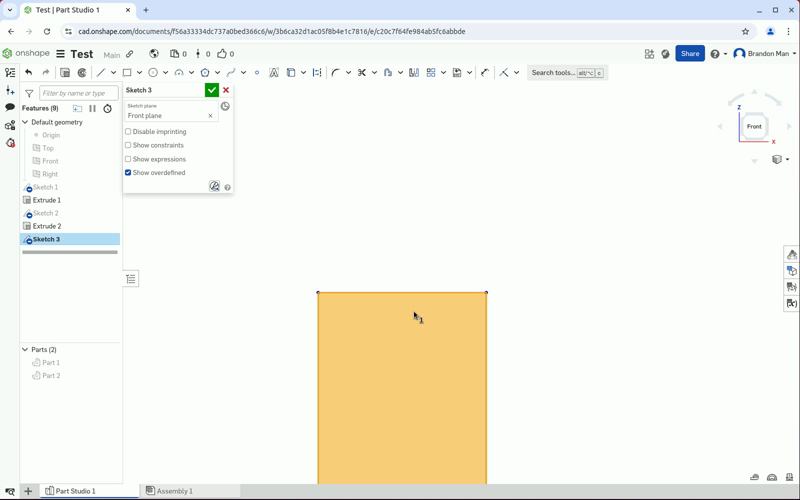
scroll(-6)
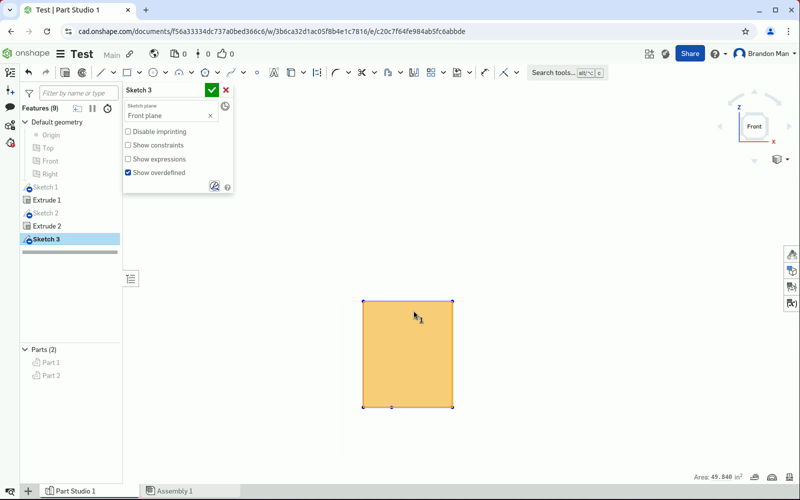
scroll(-6)
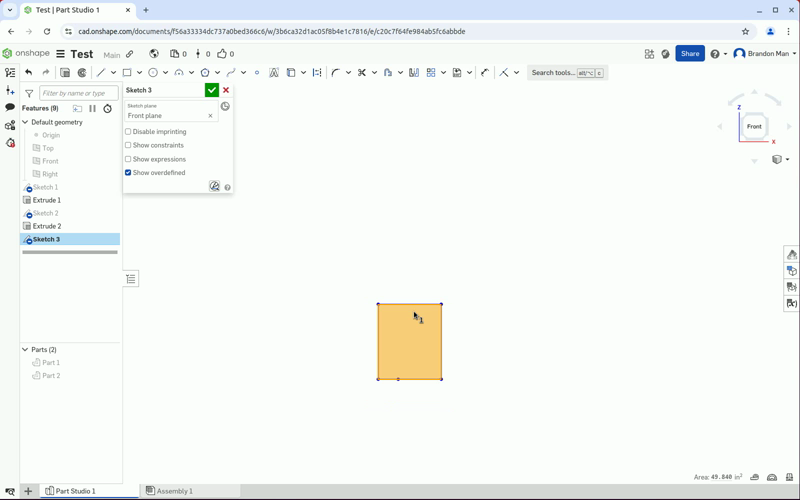
scroll(-6)
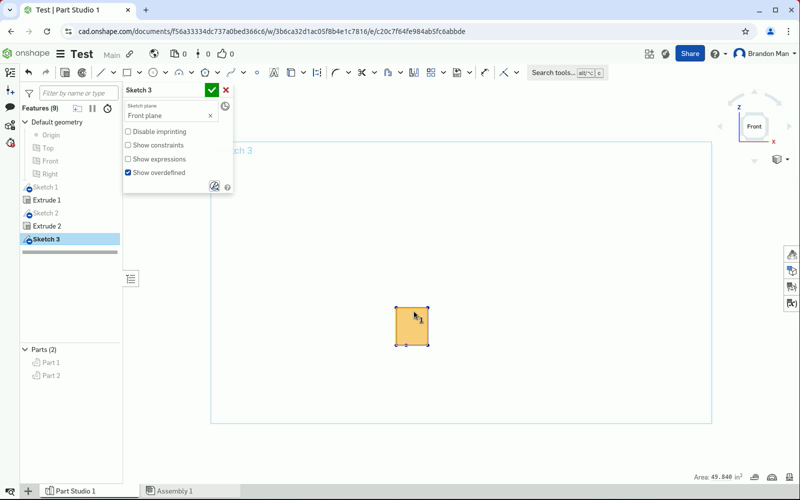
mouse_move(73, 352)
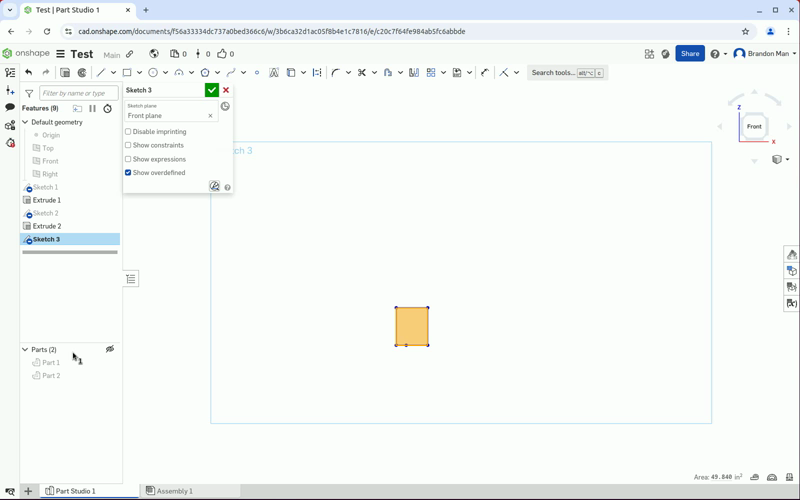
key(shift+y)
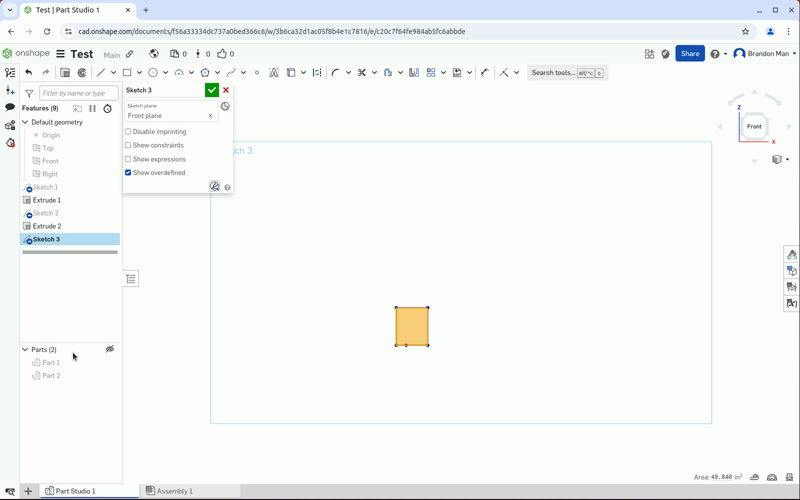
key(shift+e)
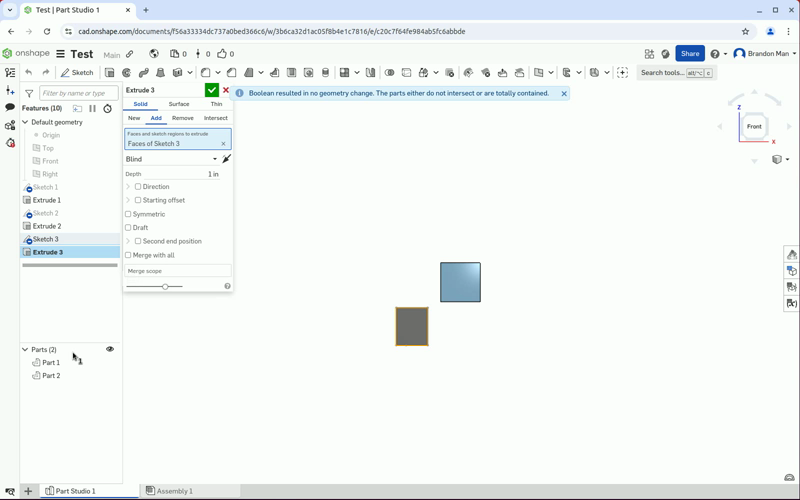
mouse_move(143, 106)
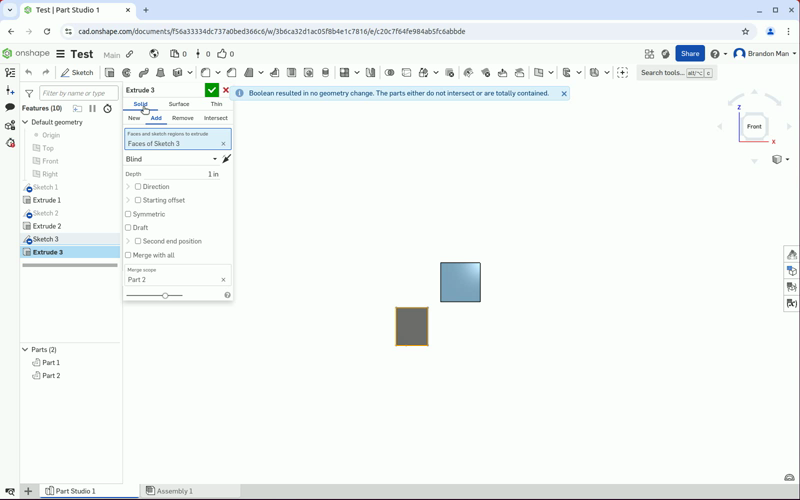
click(143, 106)
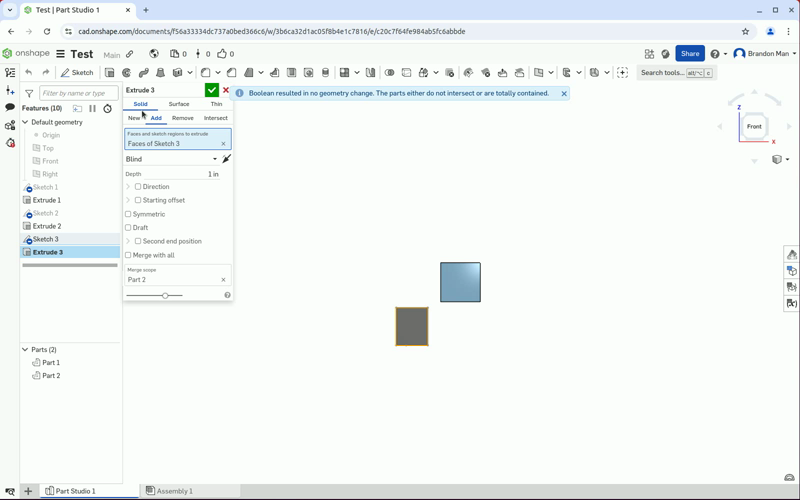
mouse_move(137, 120)
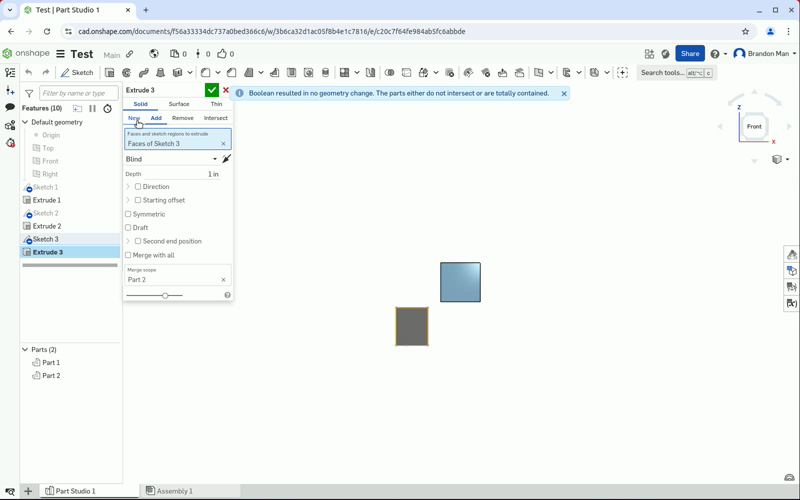
click(137, 120)
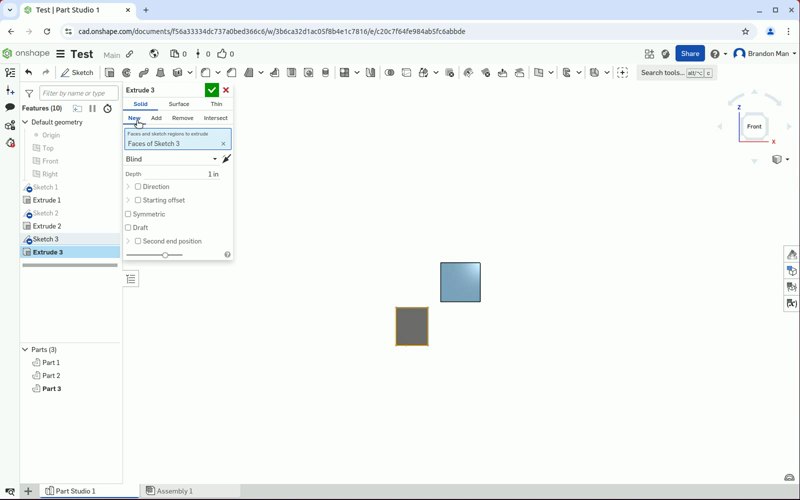
key(tab, 4)
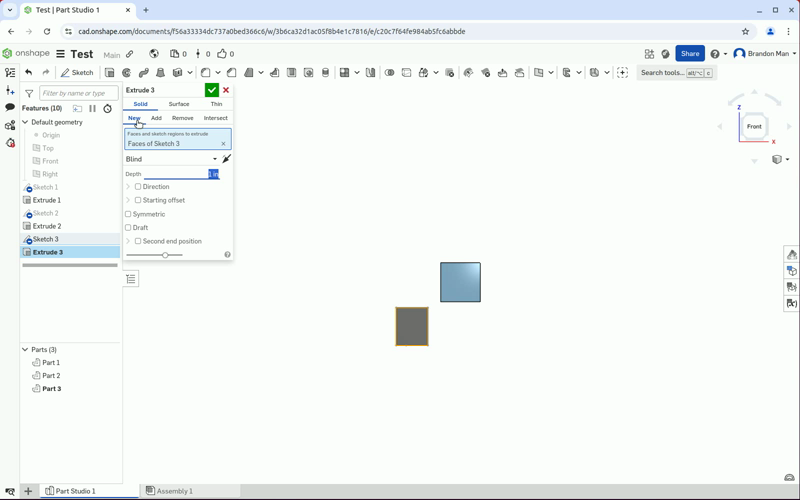
text(23.108)
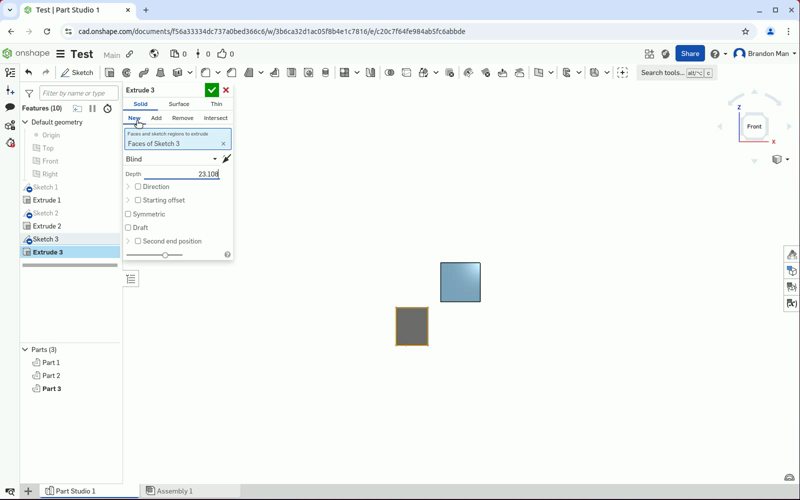
key(enter)
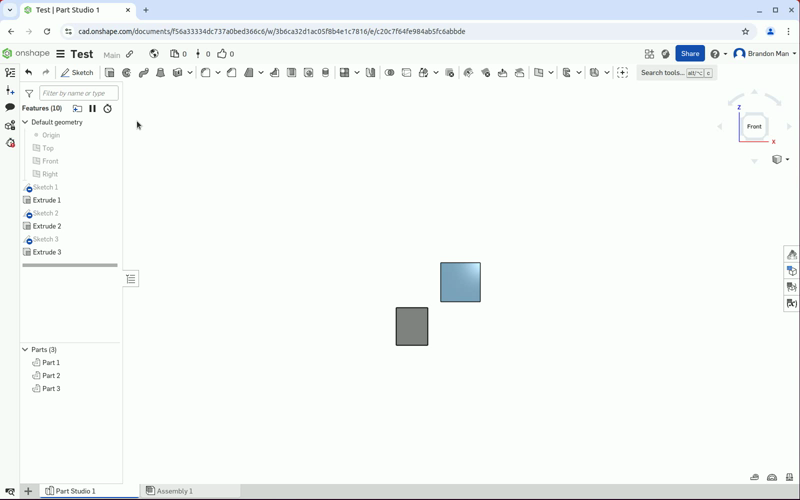
key(shift+h)
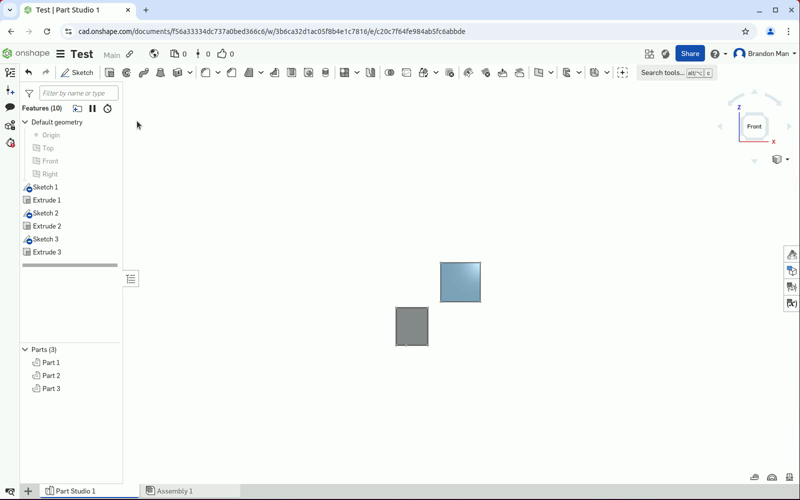
key(shift+h)
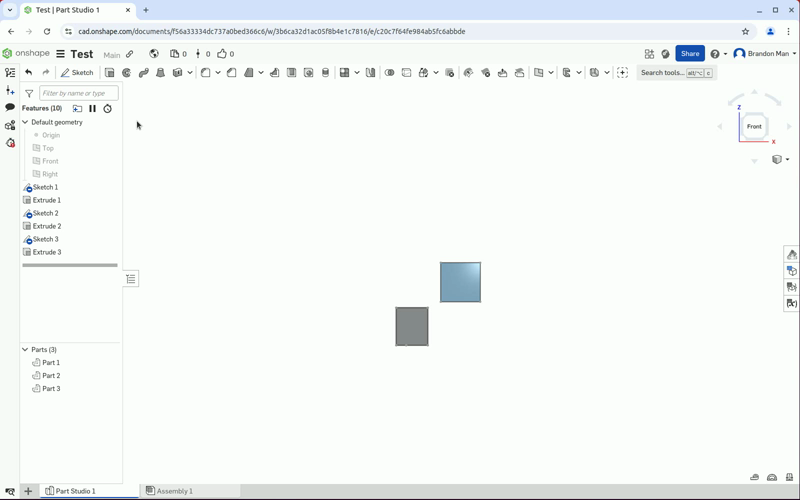
key(shift+7)
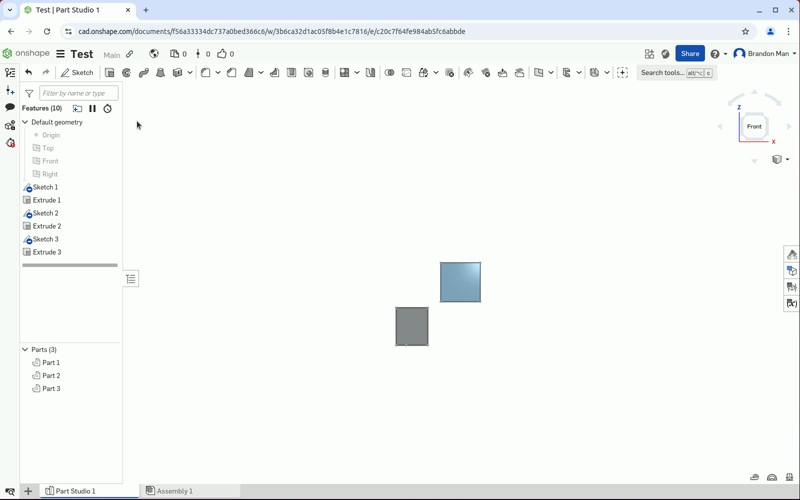
key(left, 2)
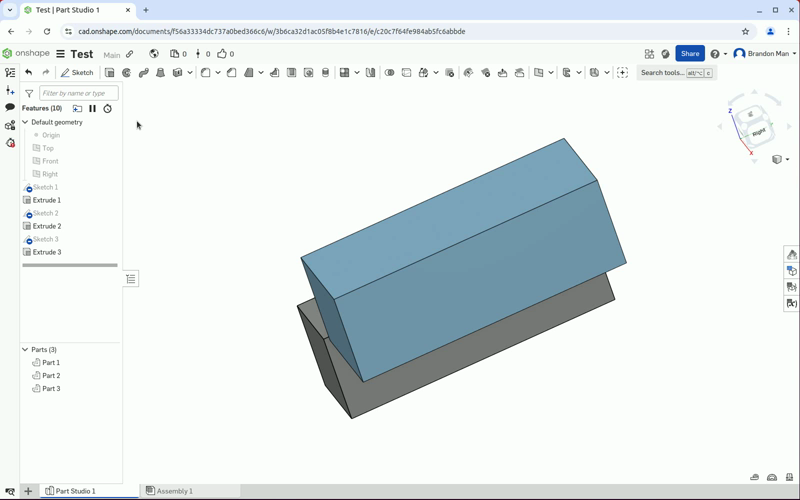
key(down, 2)
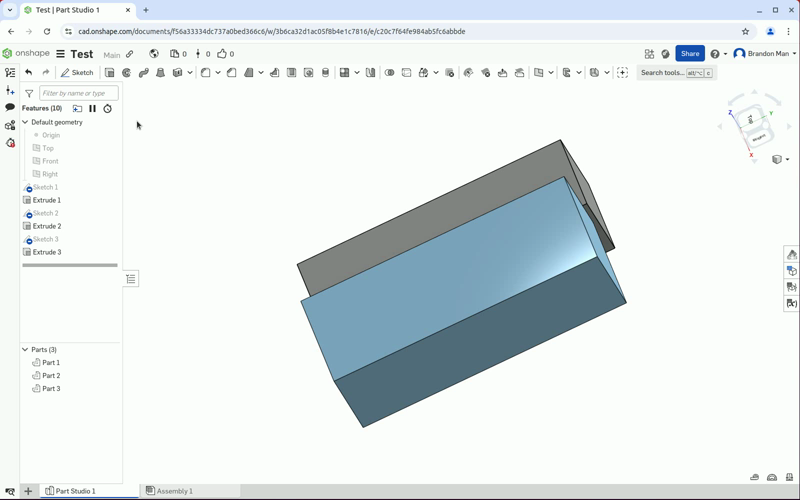
key(up, 2)
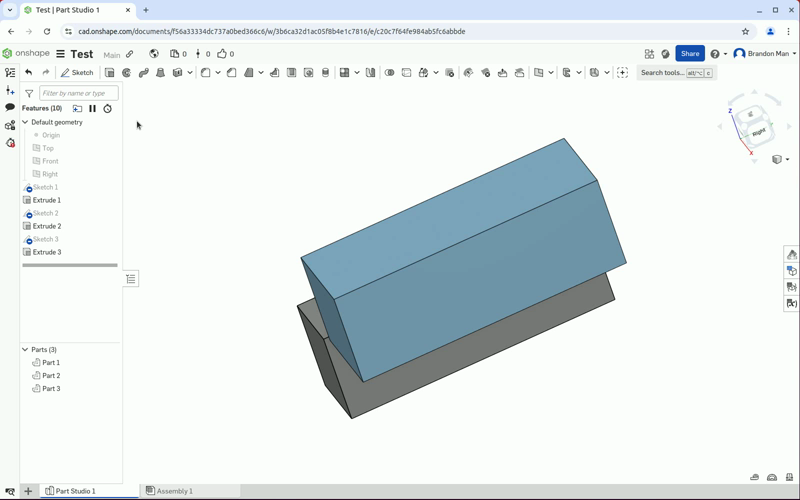
key(right, 2)
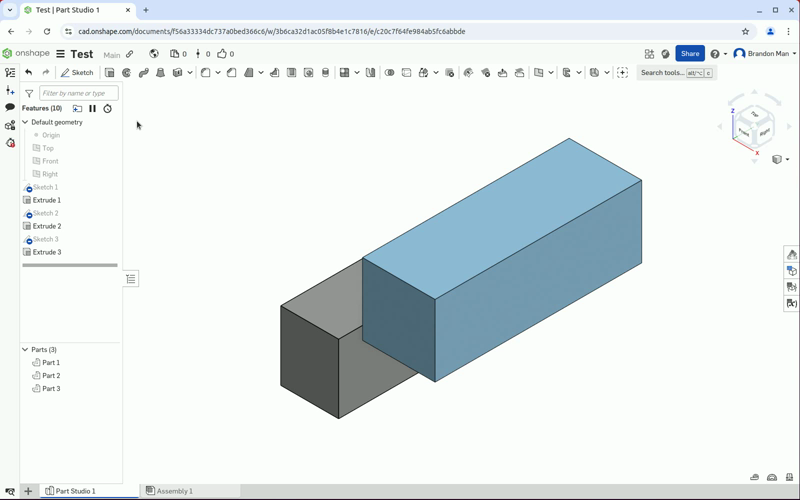
mouse_move(73, 189)
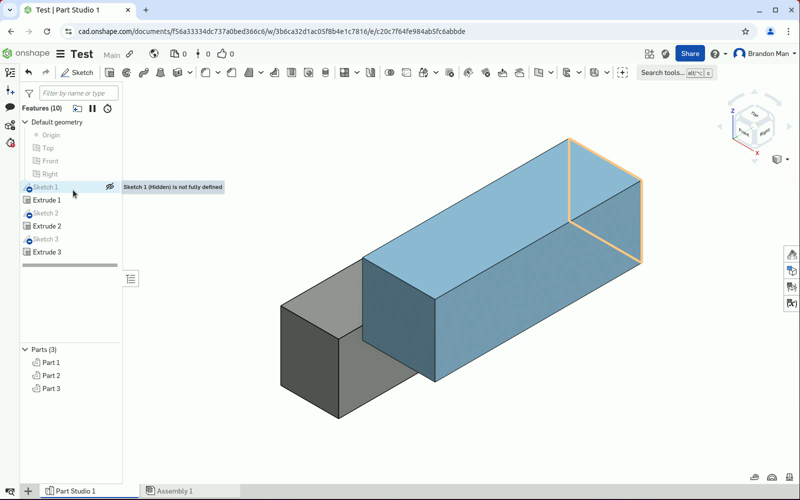
click(73, 189)